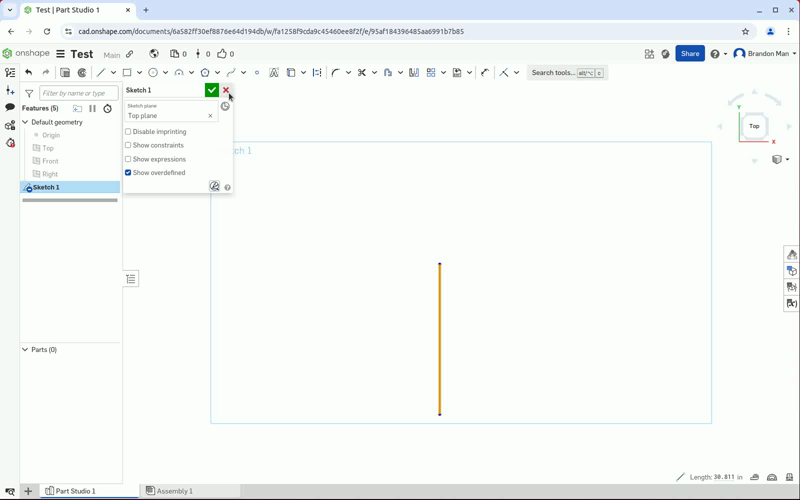
key(shift+h)
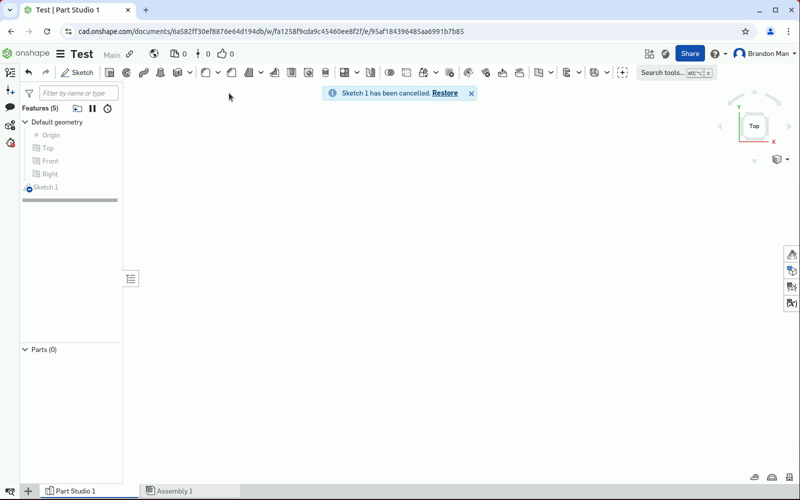
mouse_move(73, 352)
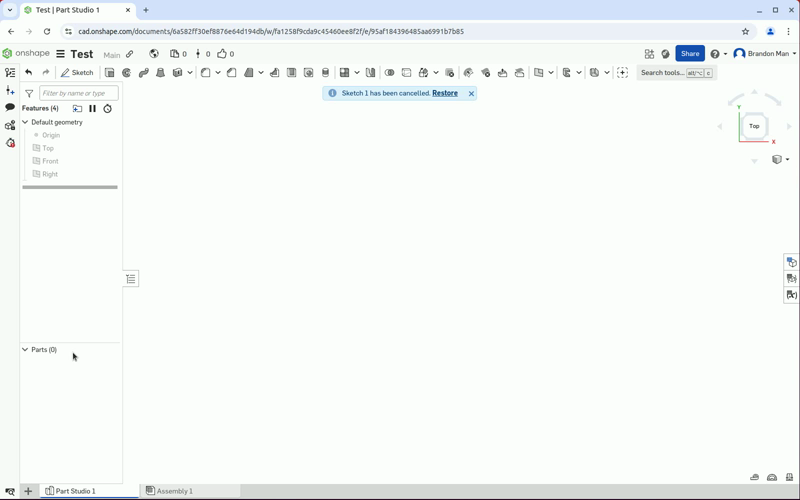
key(y)
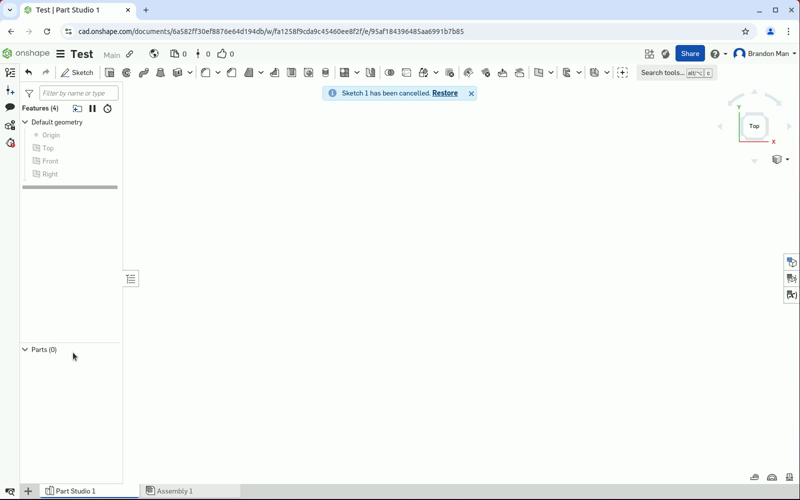
key(shift+p)
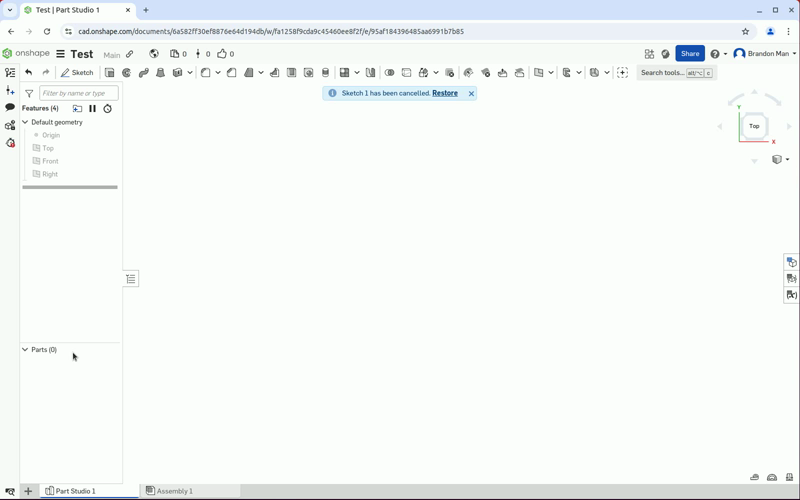
key(space)
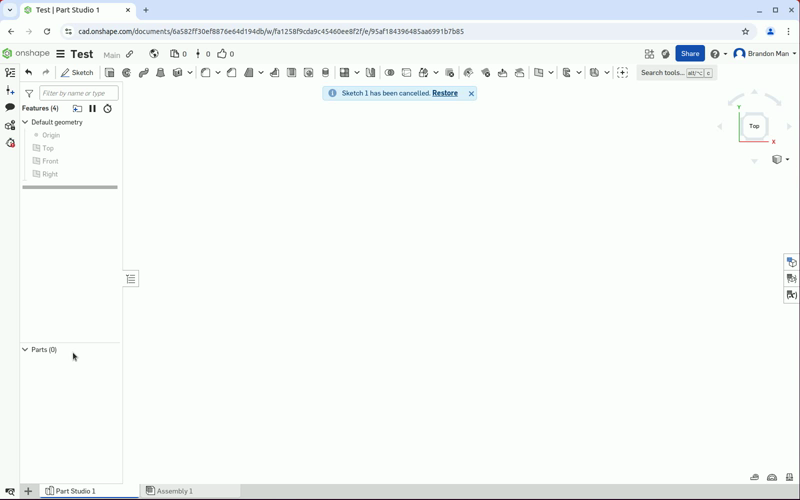
key_down(shift)
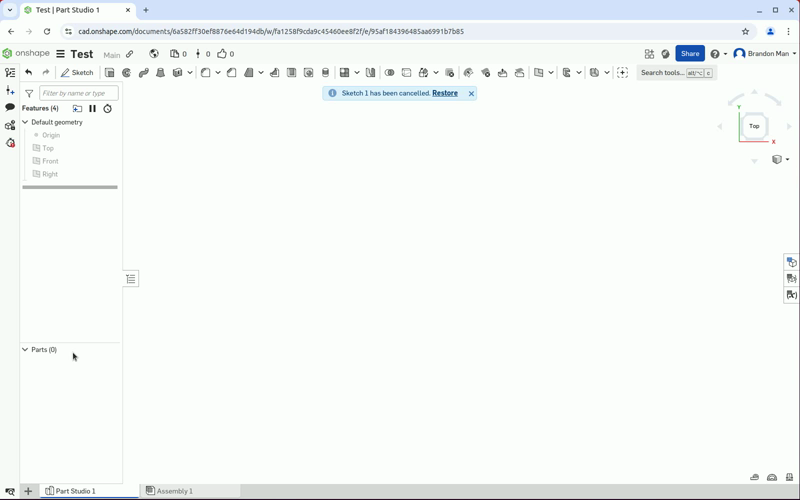
key(up)
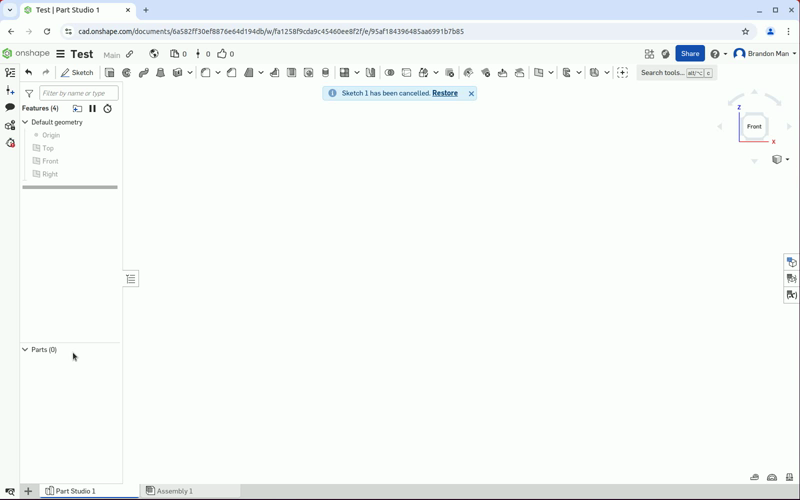
key_up(shift)
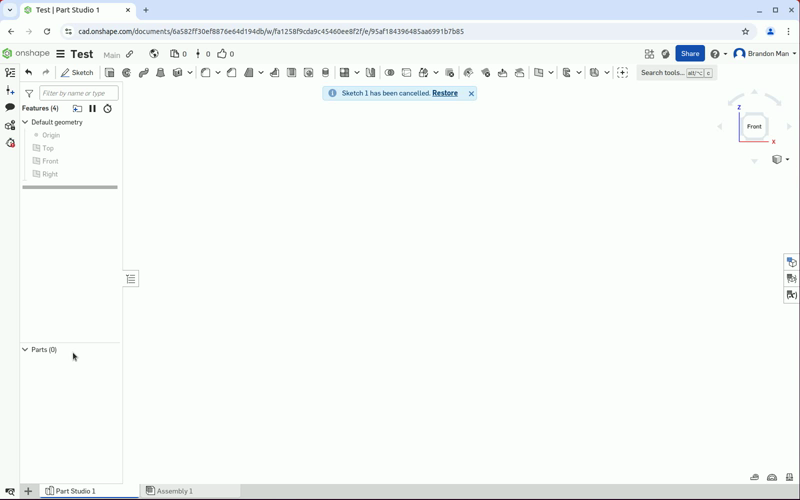
key(space)
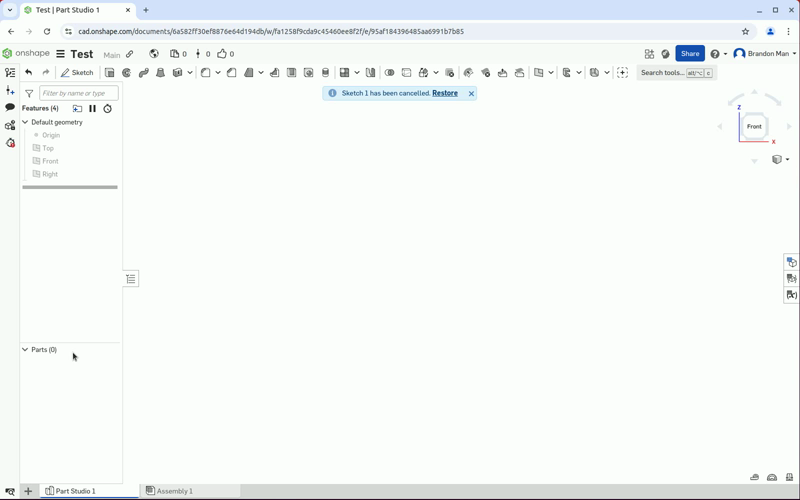
key_down(shift)
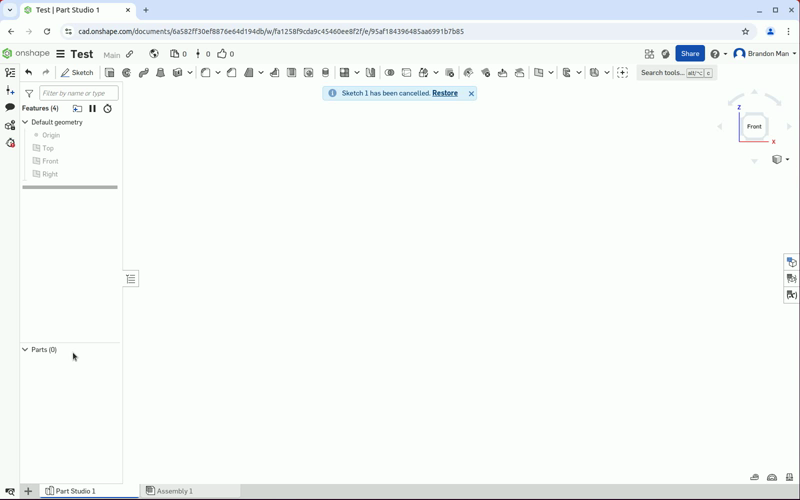
key(left)
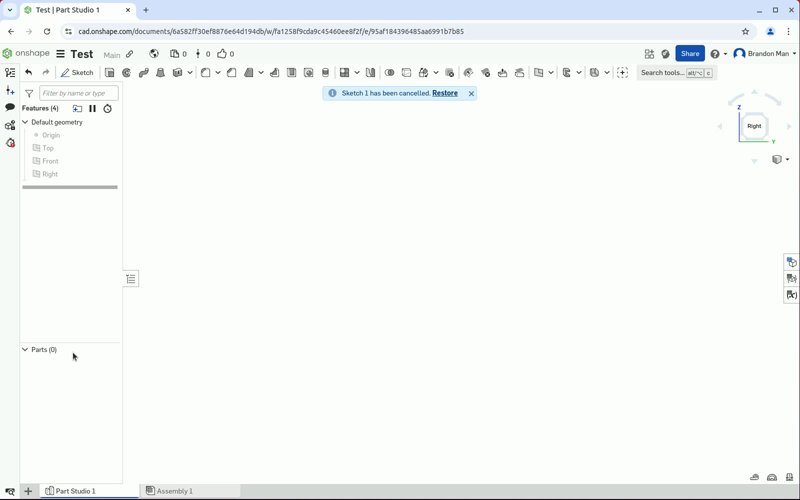
key_up(shift)
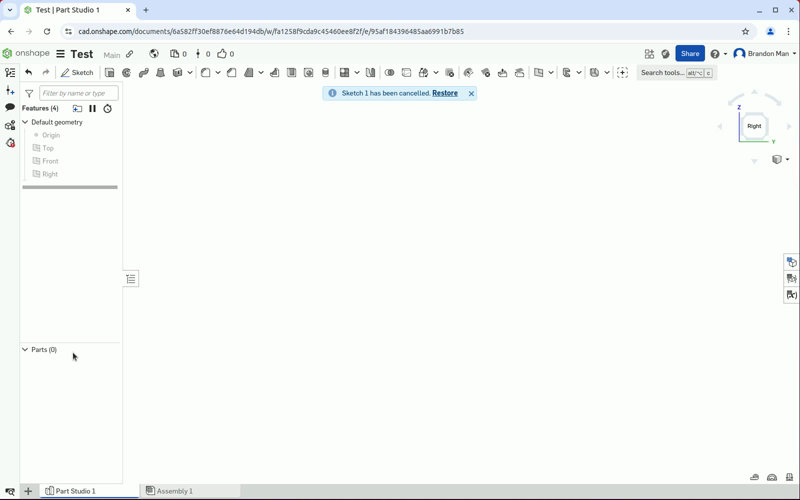
mouse_move(73, 352)
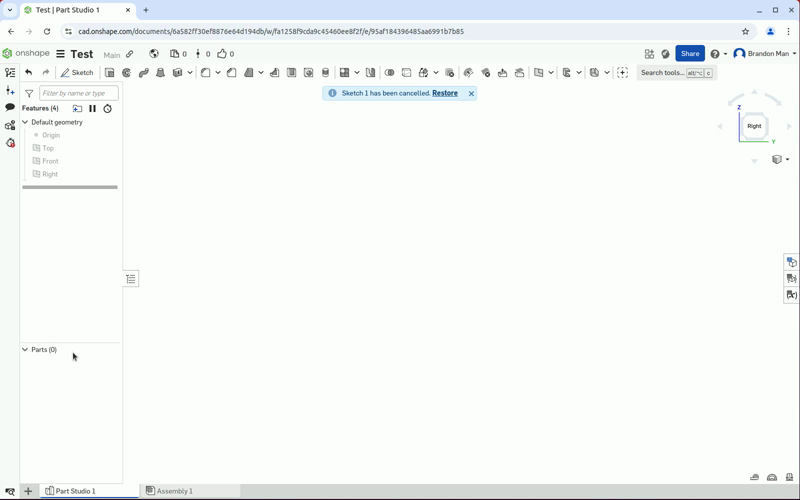
key(shift+y)
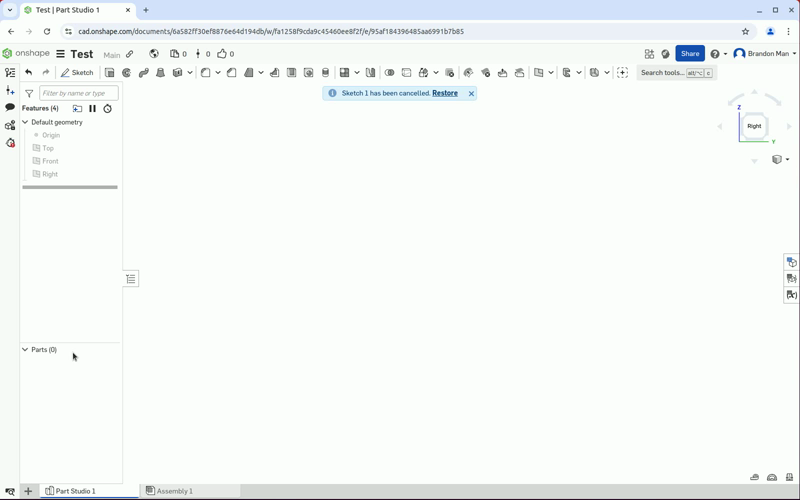
key(shift+s)
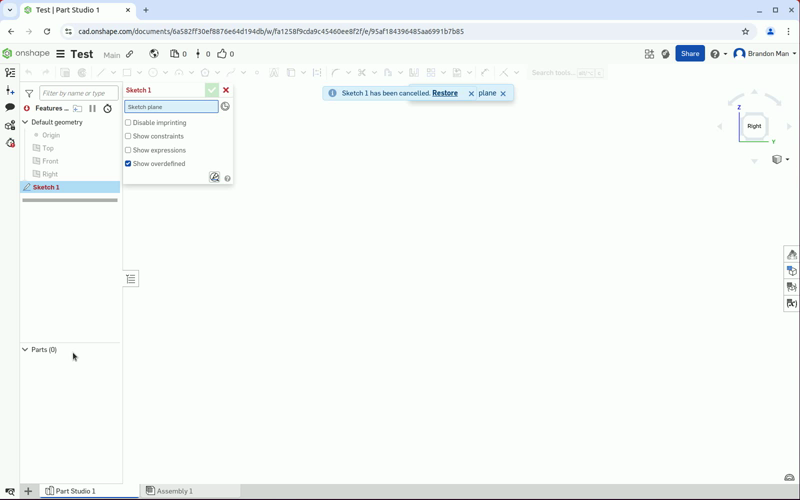
mouse_move(73, 176)
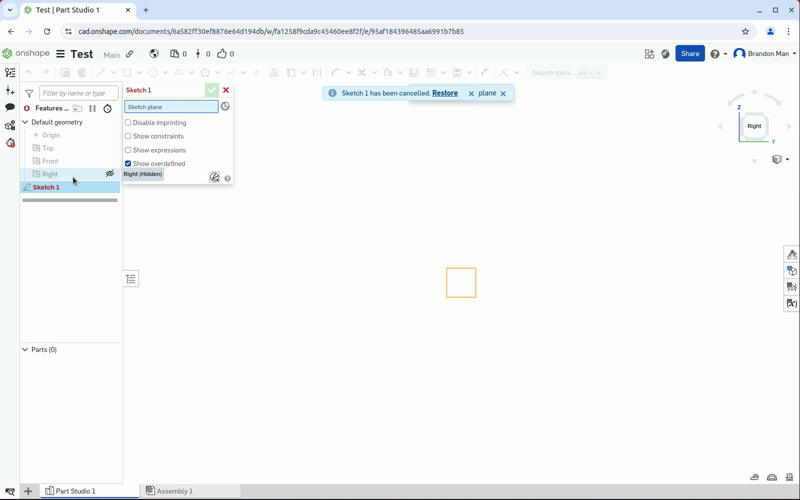
click(73, 176)
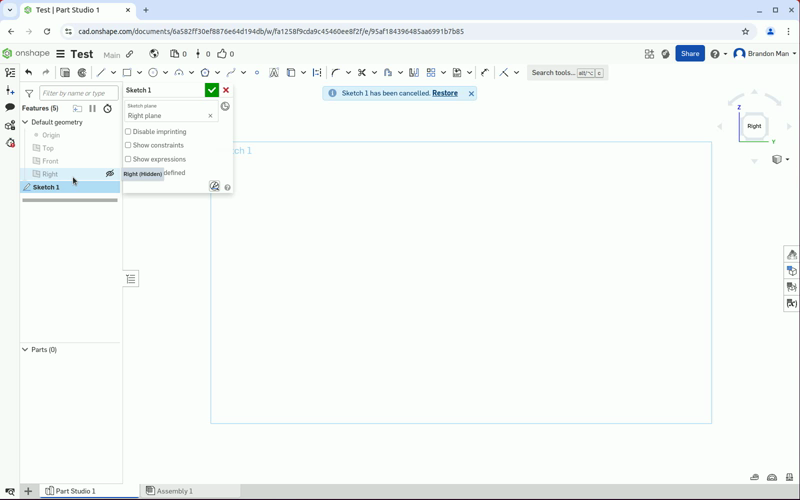
mouse_move(73, 352)
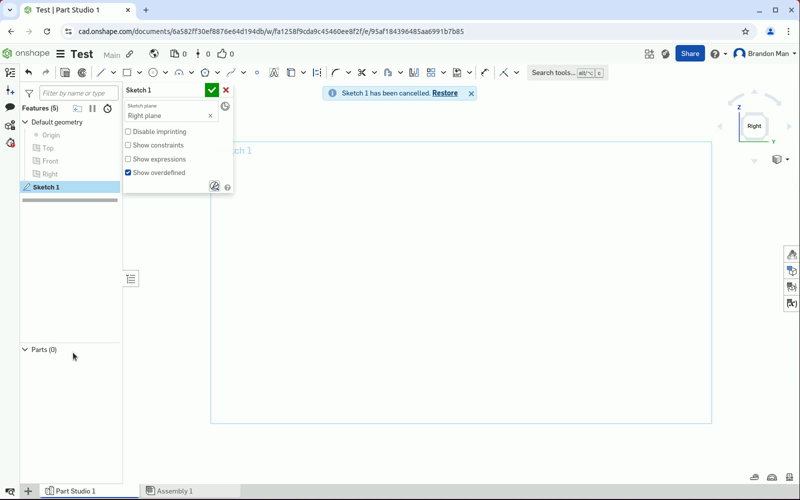
key(y)
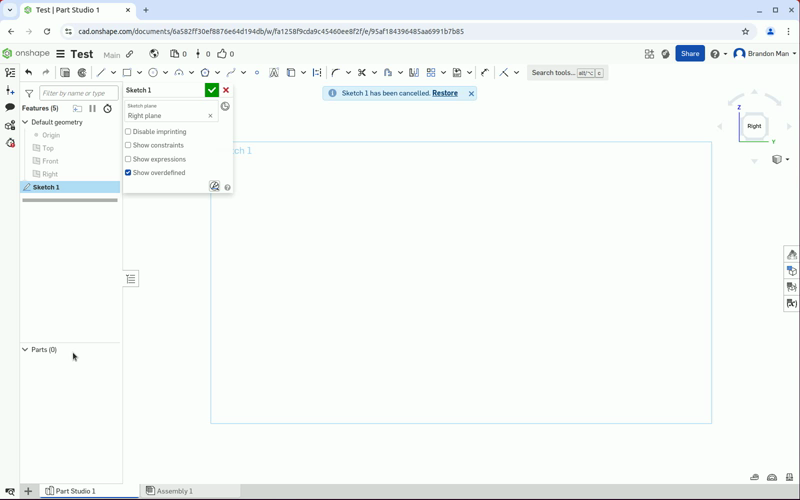
key(l)
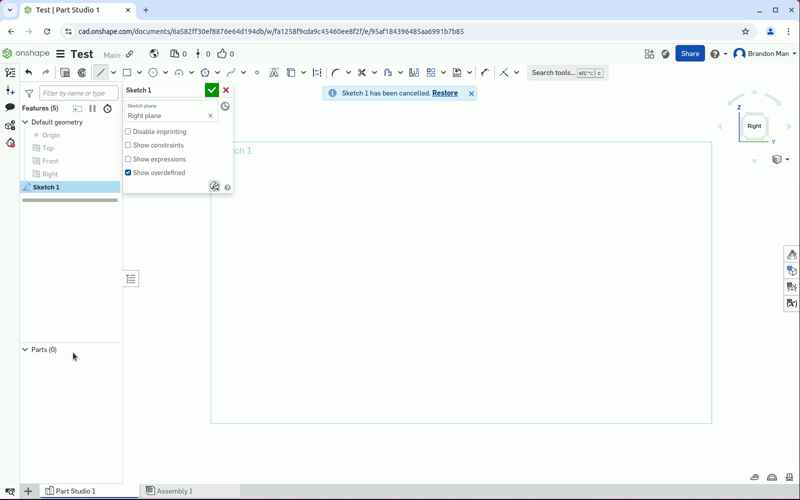
key_down(shift)
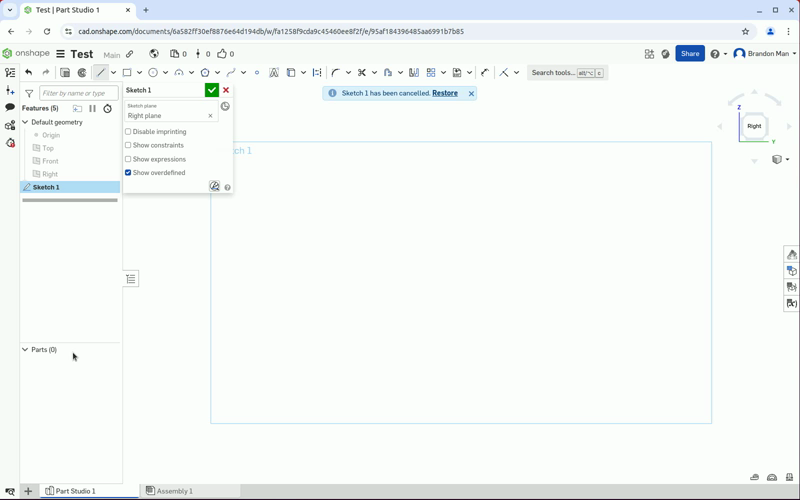
mouse_move(376, 339)
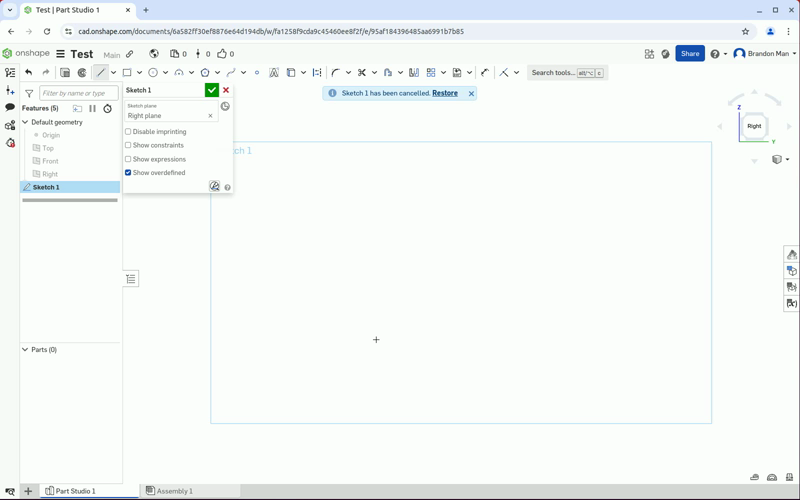
click(376, 339)
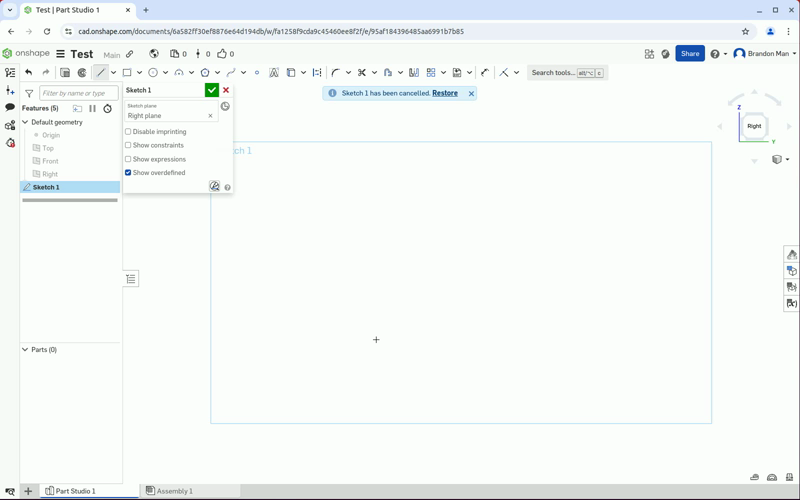
key_up(shift)
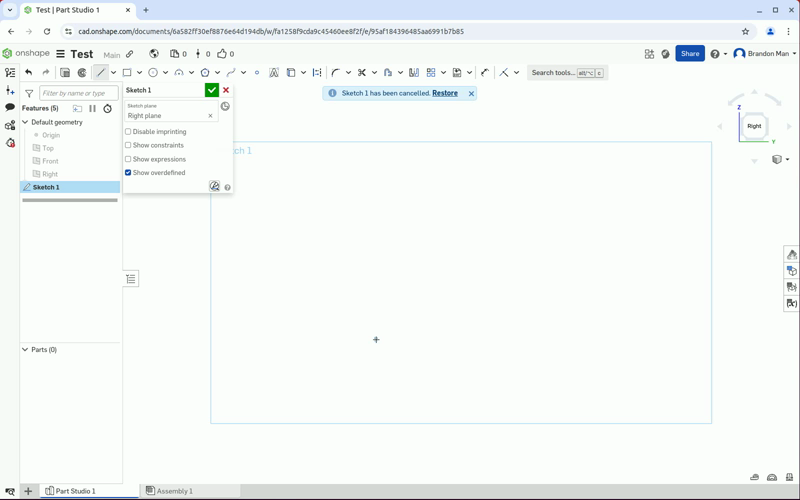
key_down(shift)
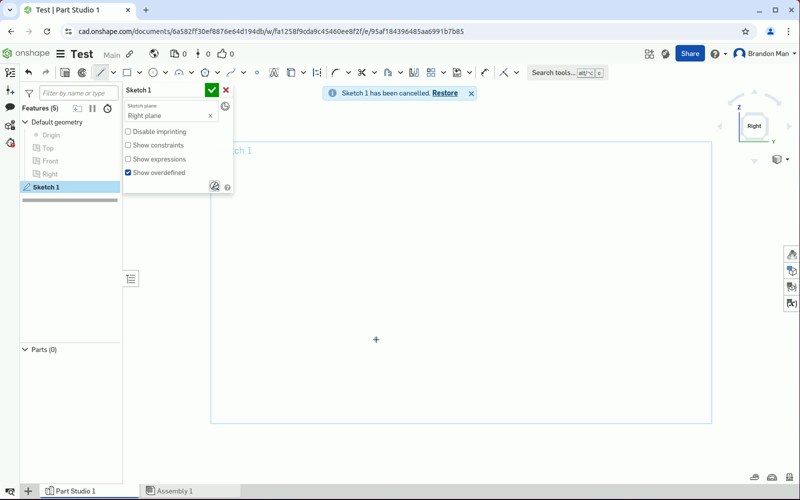
mouse_move(544, 339)
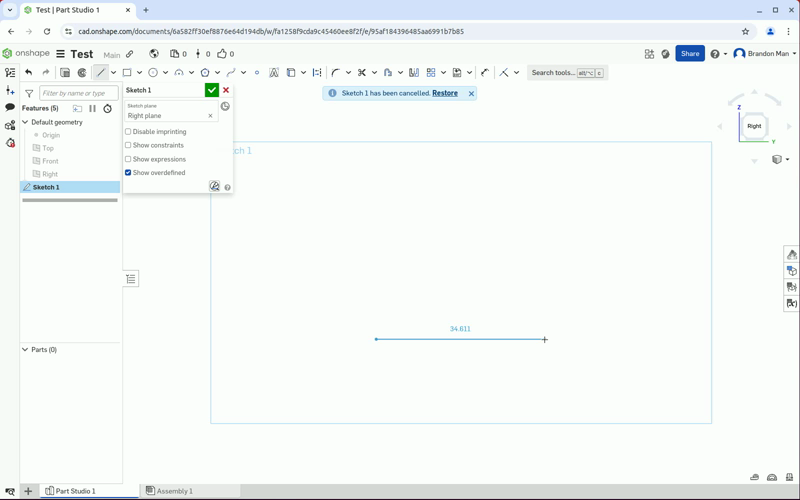
click(544, 339)
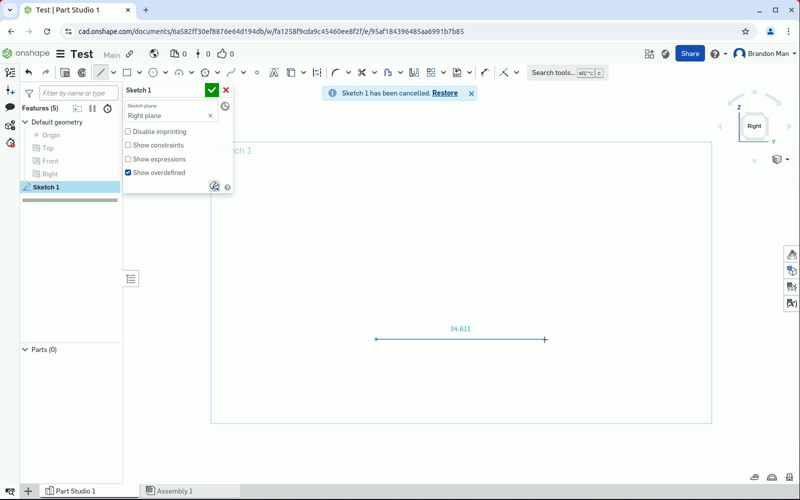
key_up(shift)
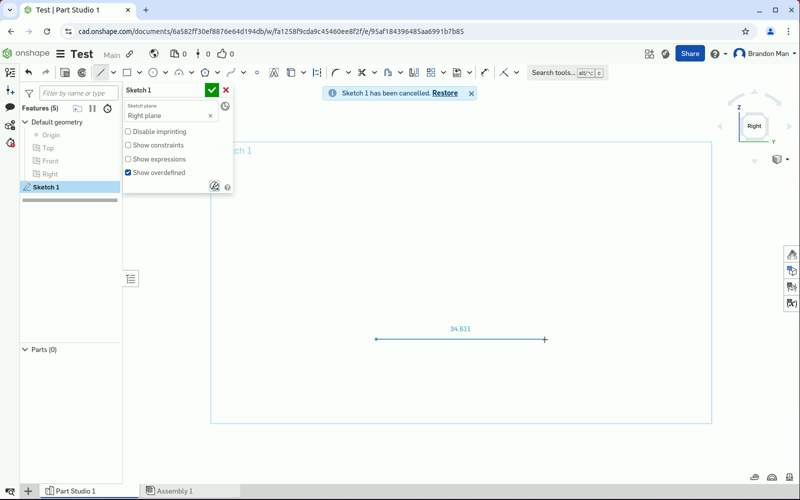
key_down(shift)
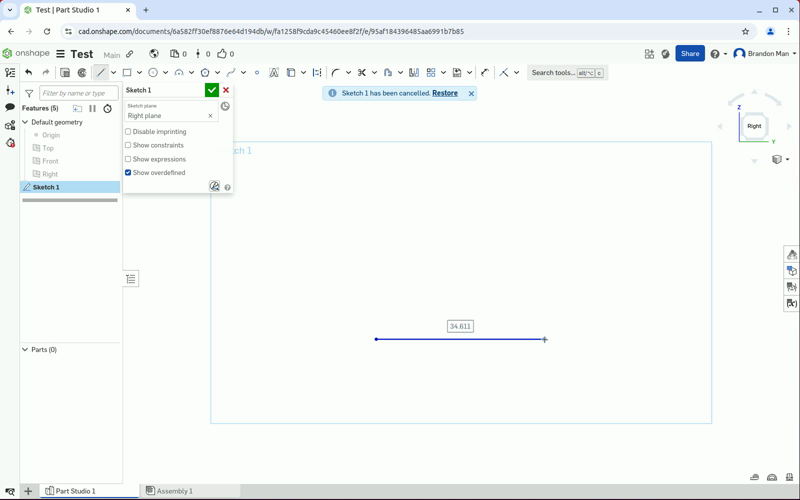
mouse_move(544, 227)
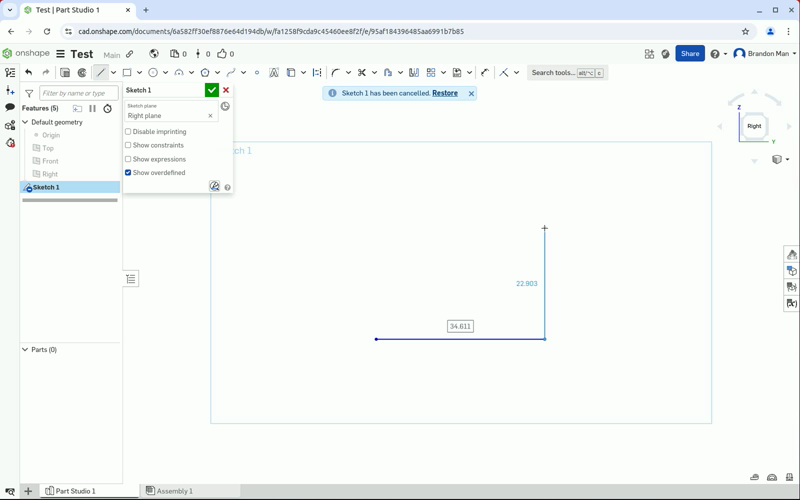
click(544, 227)
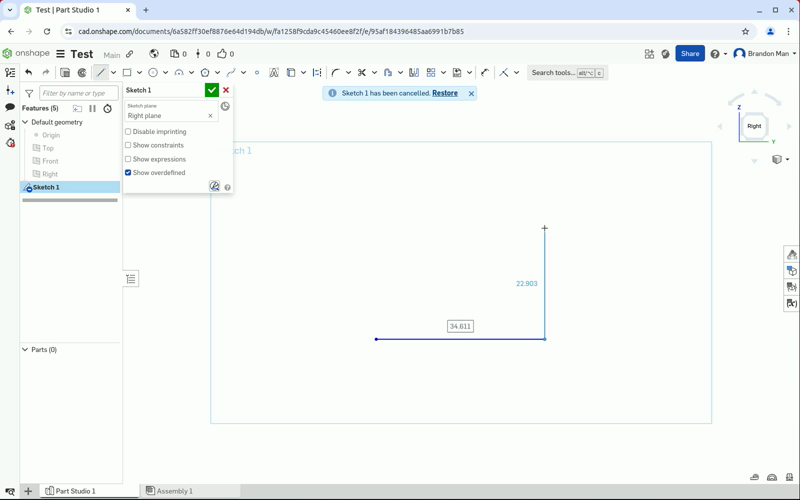
key_up(shift)
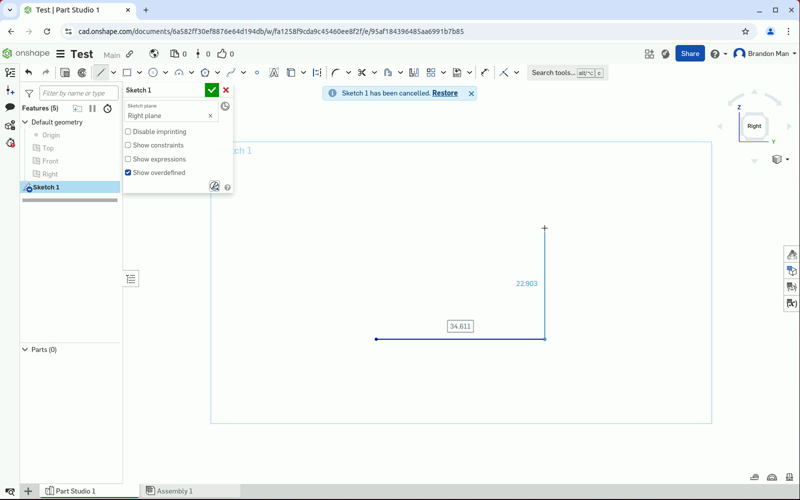
key_down(shift)
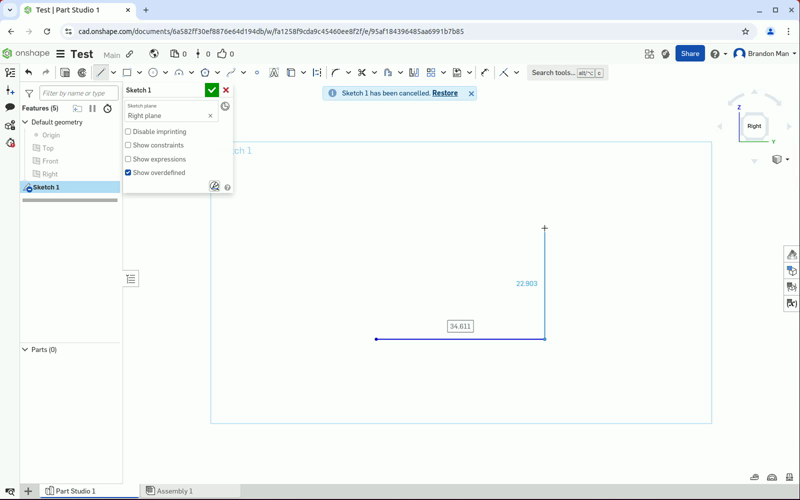
mouse_move(376, 227)
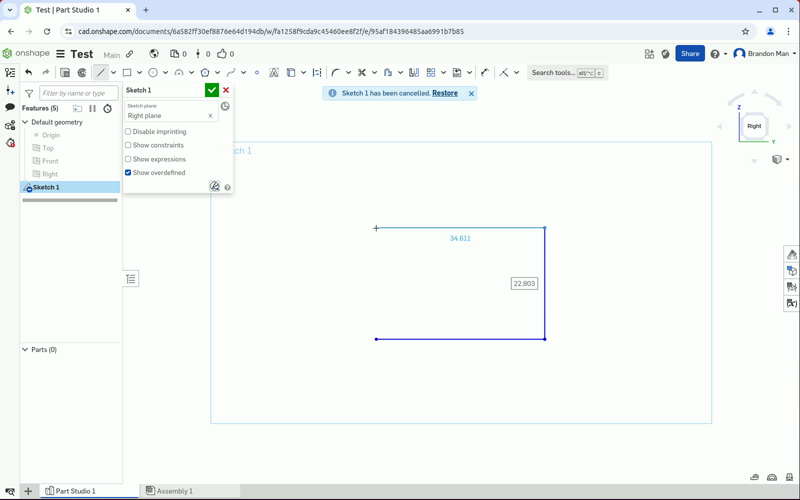
click(376, 227)
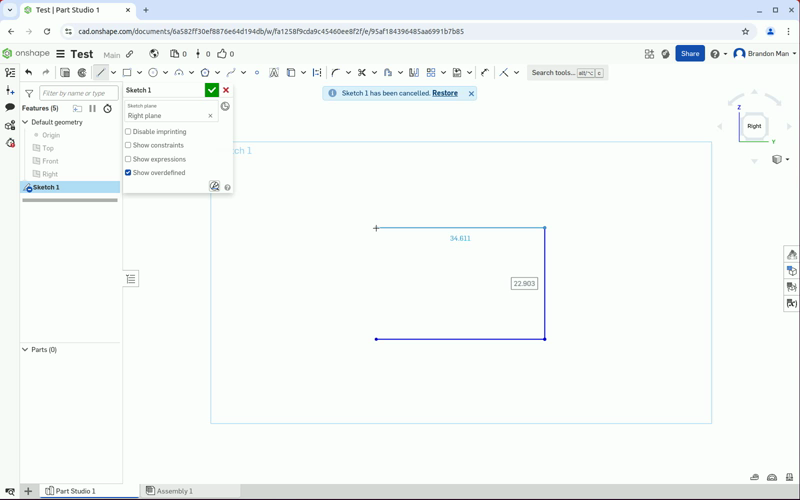
key_up(shift)
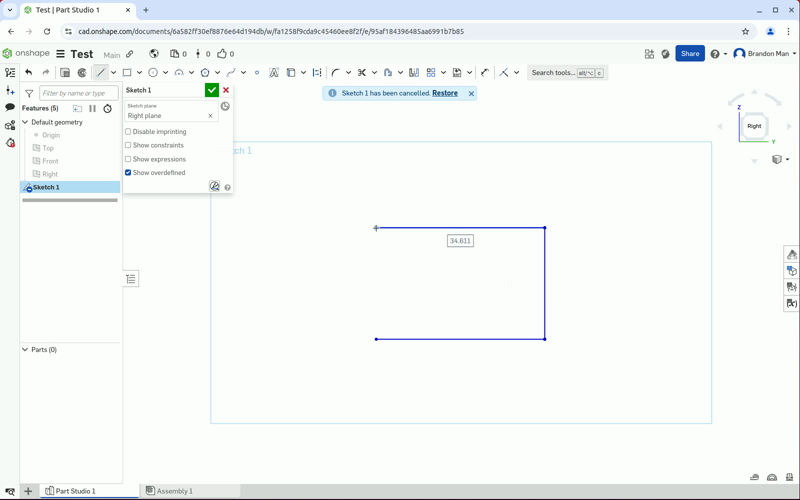
key_down(shift)
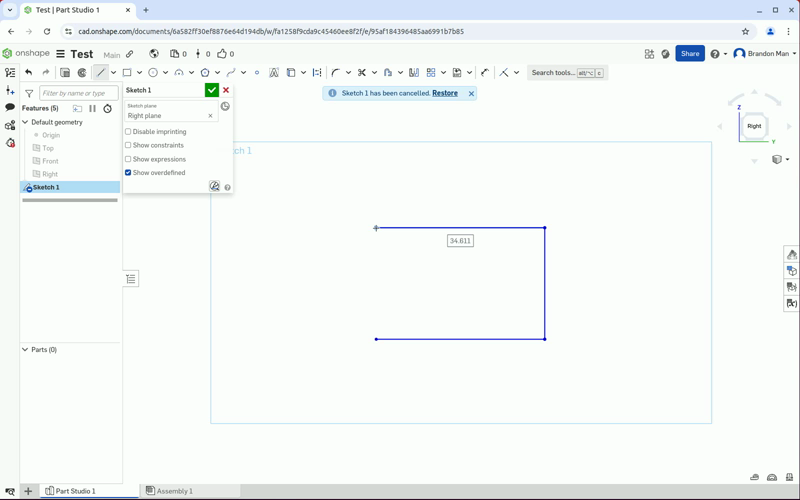
mouse_move(376, 339)
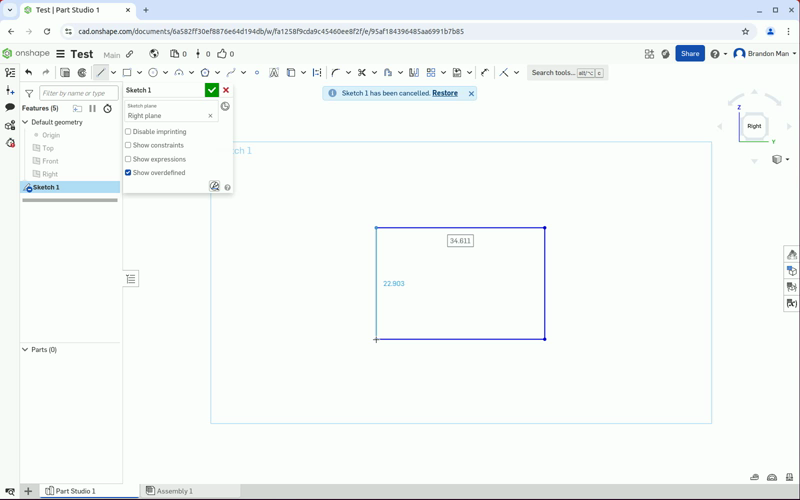
key_up(shift)
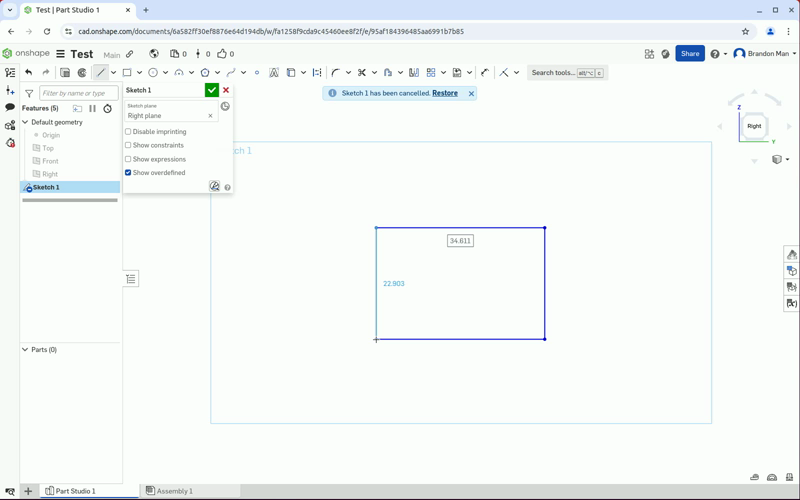
click(376, 339)
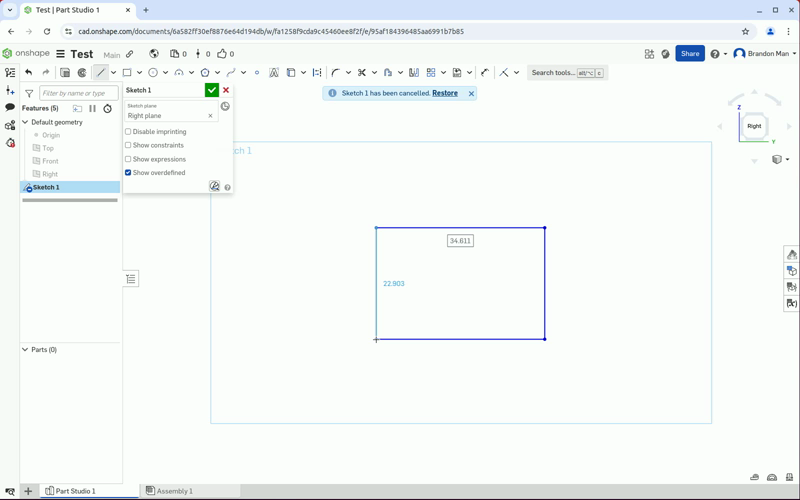
key(esc)
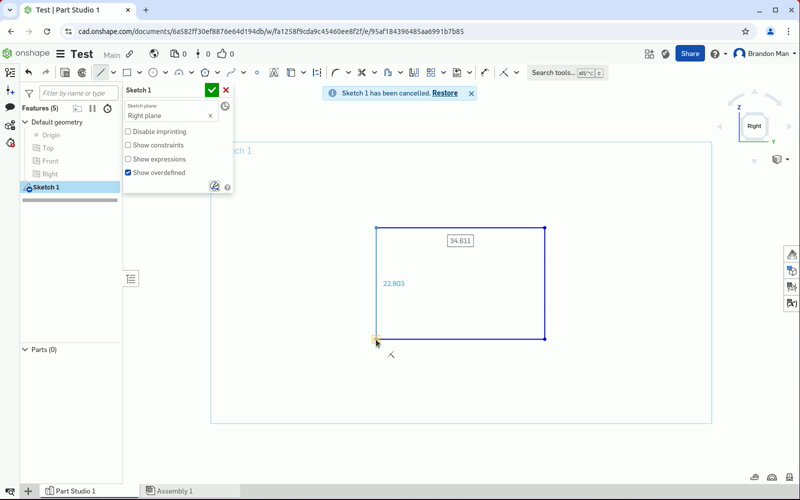
key(c)
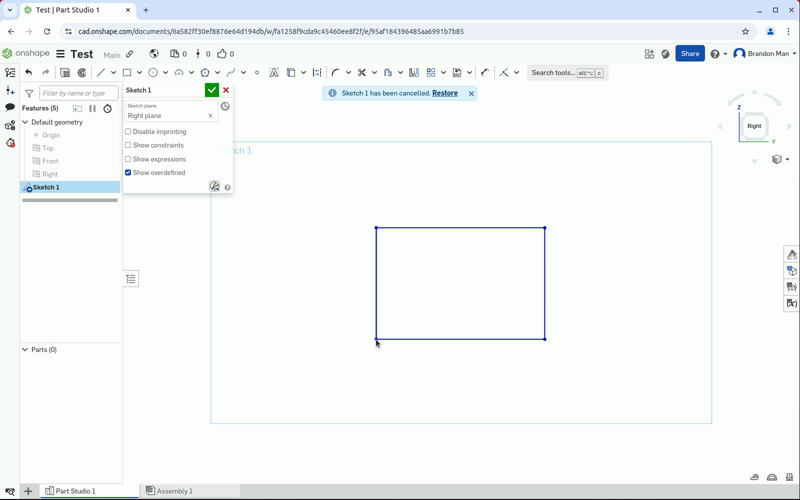
key_down(shift)
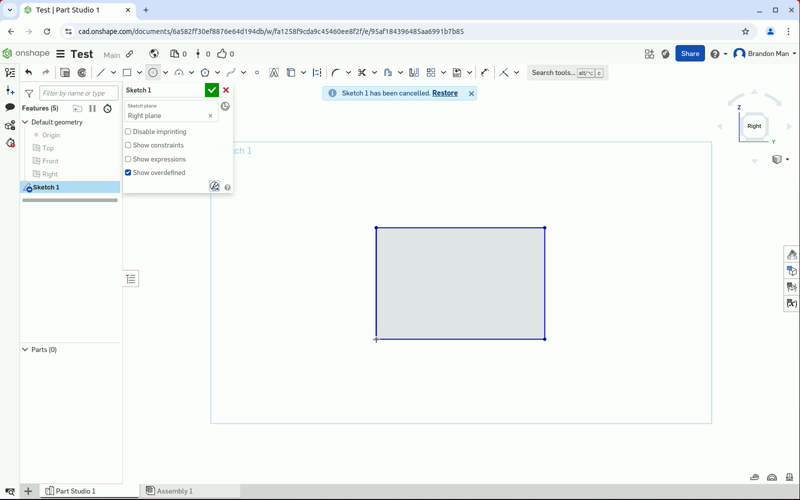
mouse_move(461, 282)
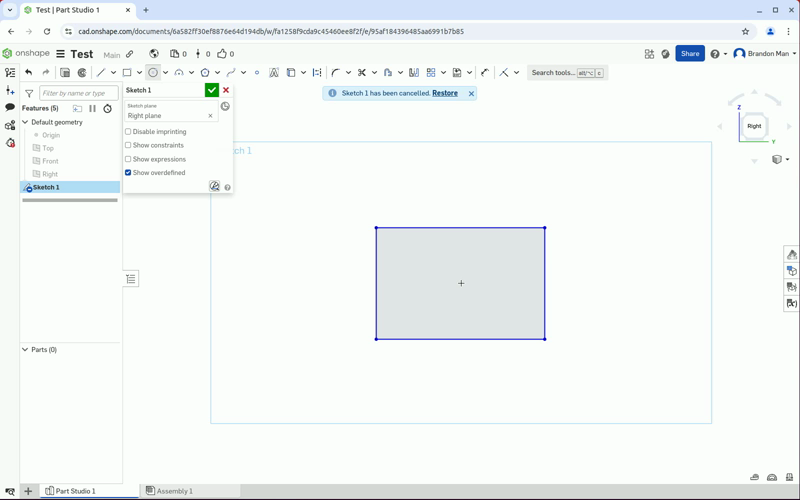
click(461, 282)
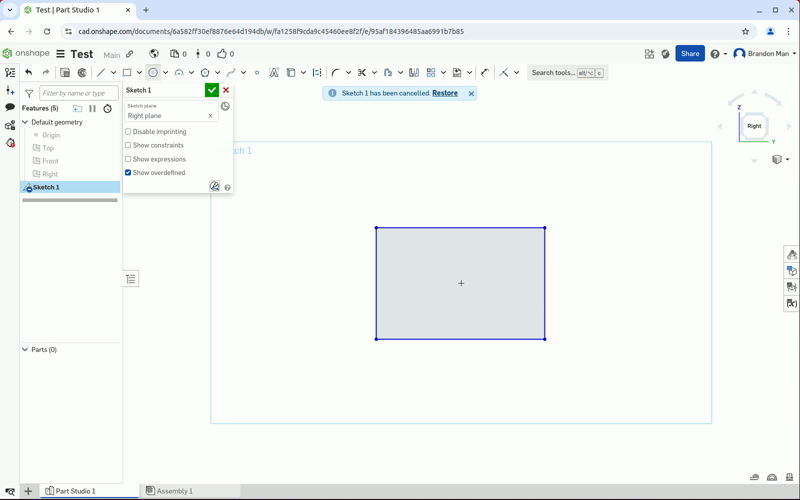
key_up(shift)
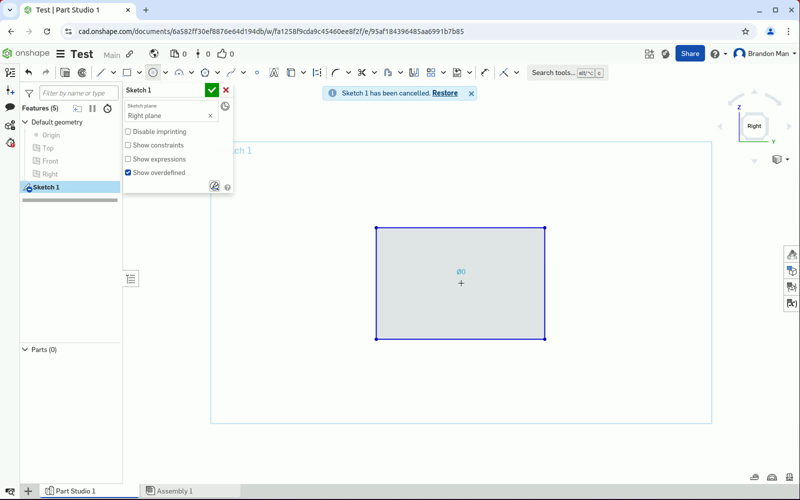
mouse_move(479, 282)
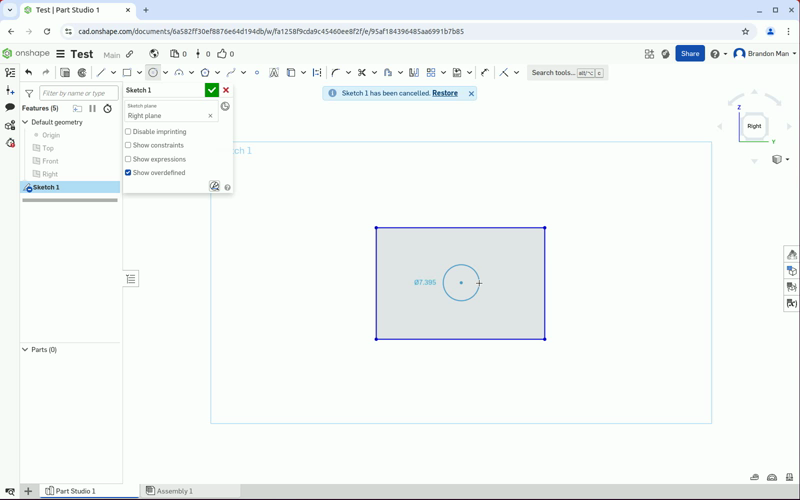
click(479, 282)
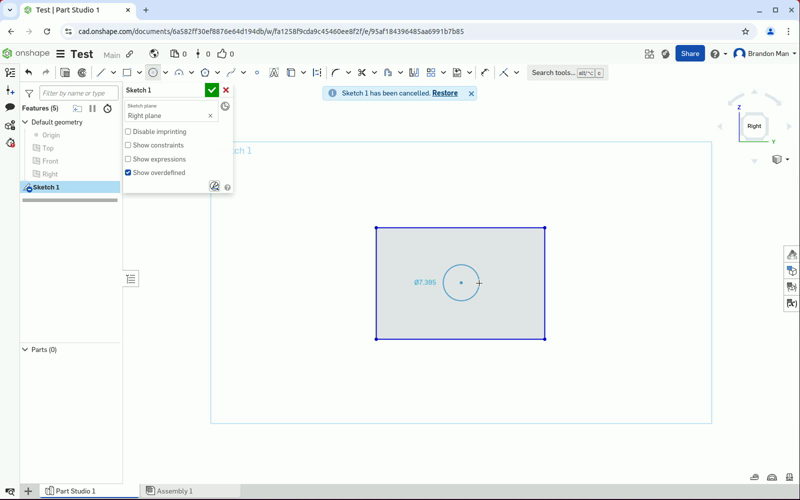
key(esc)
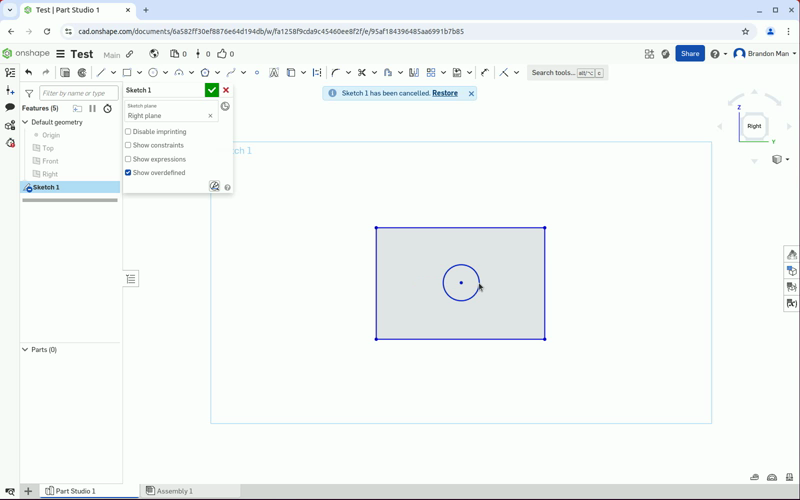
mouse_move(441, 319)
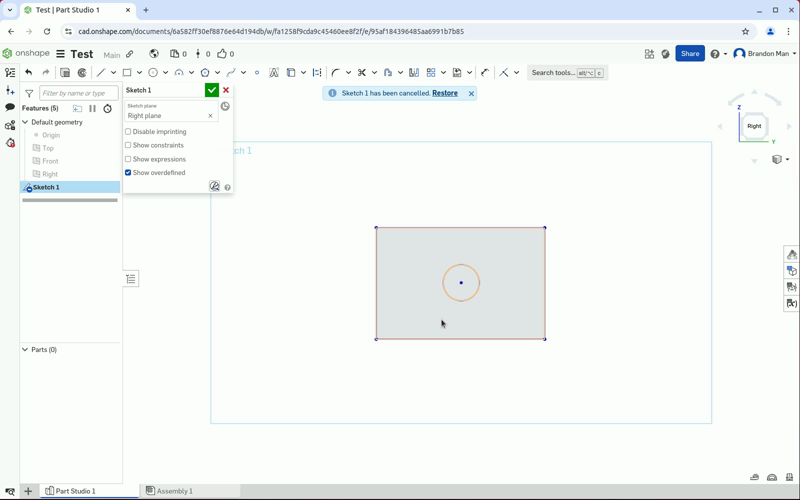
click(441, 319)
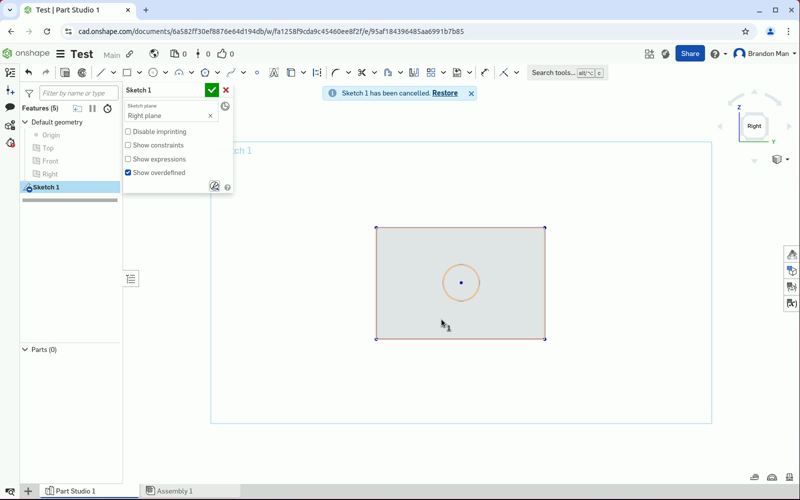
mouse_move(73, 352)
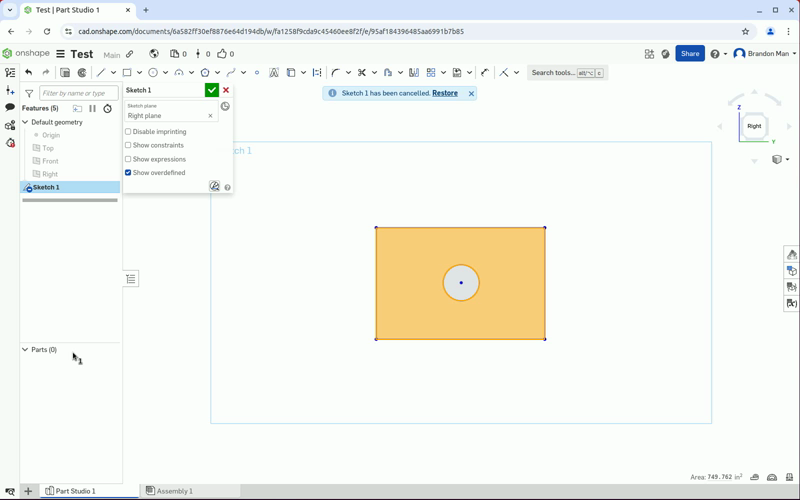
key(shift+y)
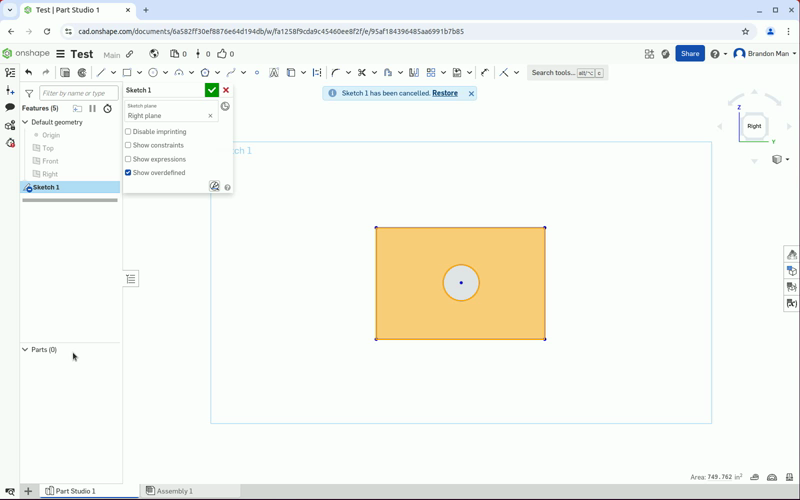
key(shift+e)
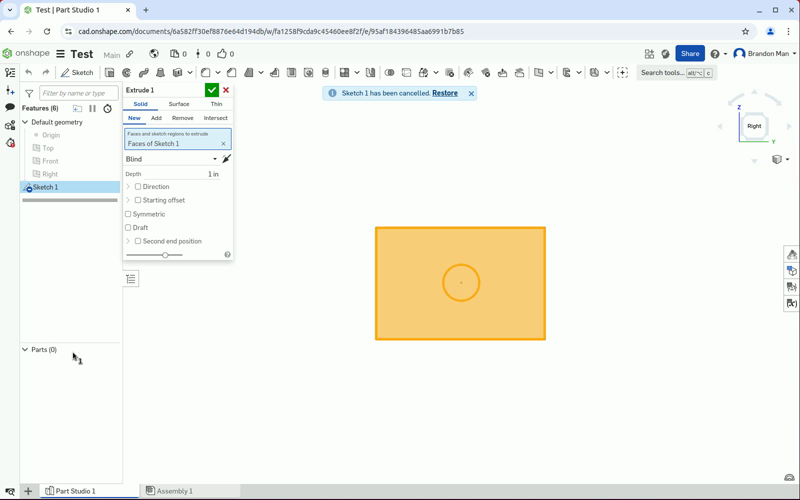
mouse_move(143, 106)
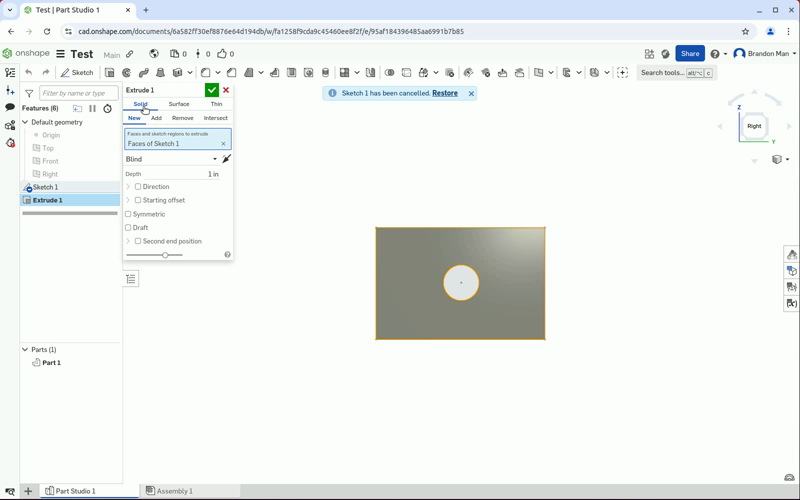
click(143, 106)
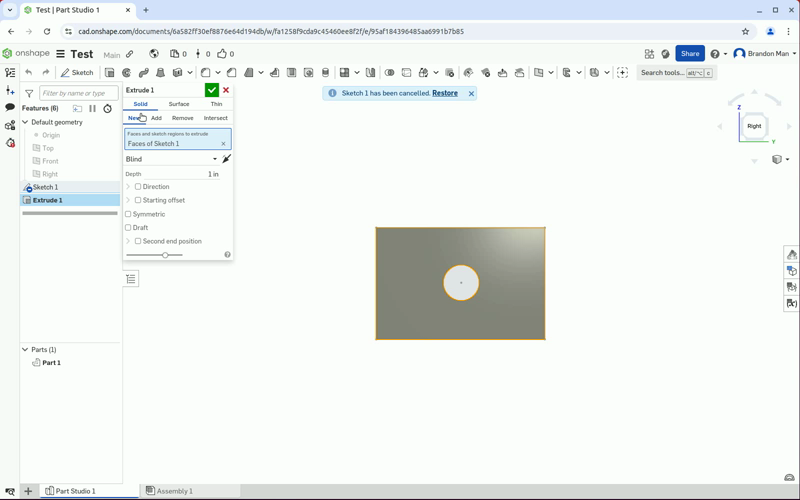
mouse_move(137, 120)
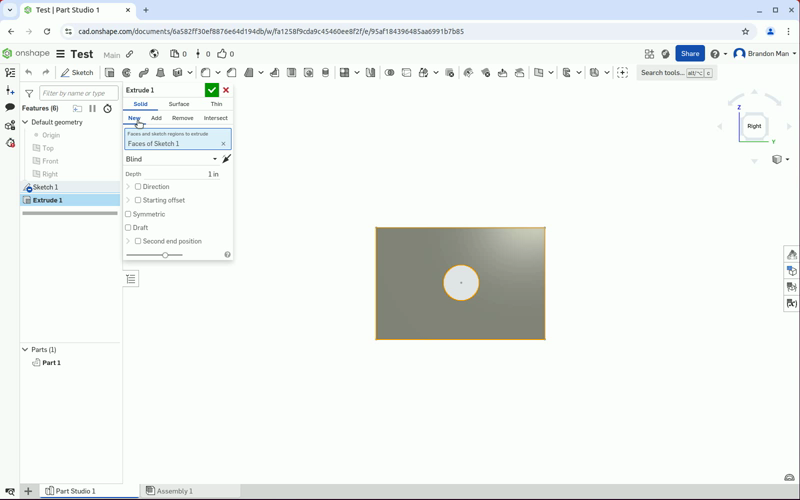
click(137, 120)
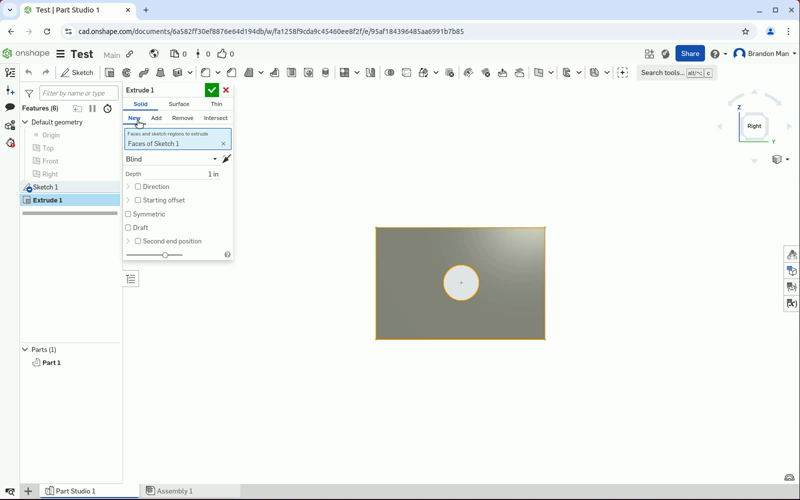
key(tab, 4)
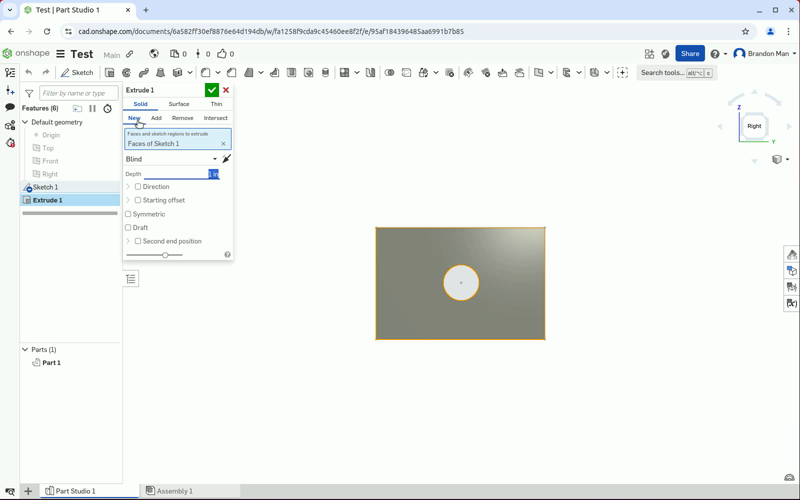
text(-9.388)
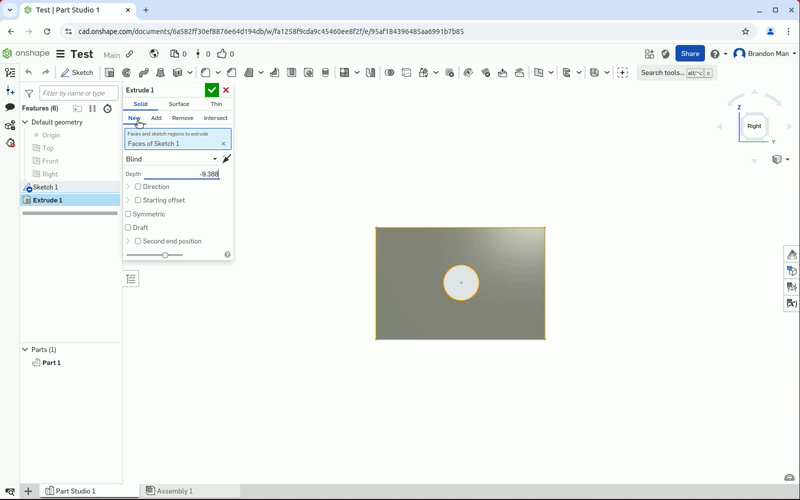
key(enter)
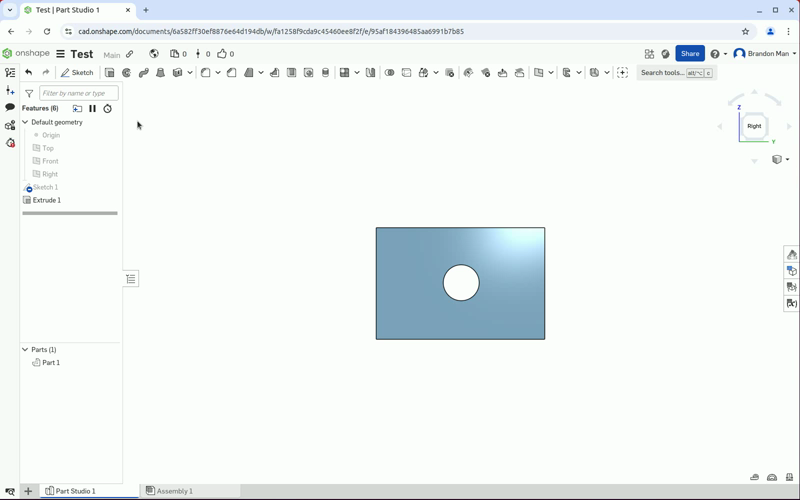
key(shift+h)
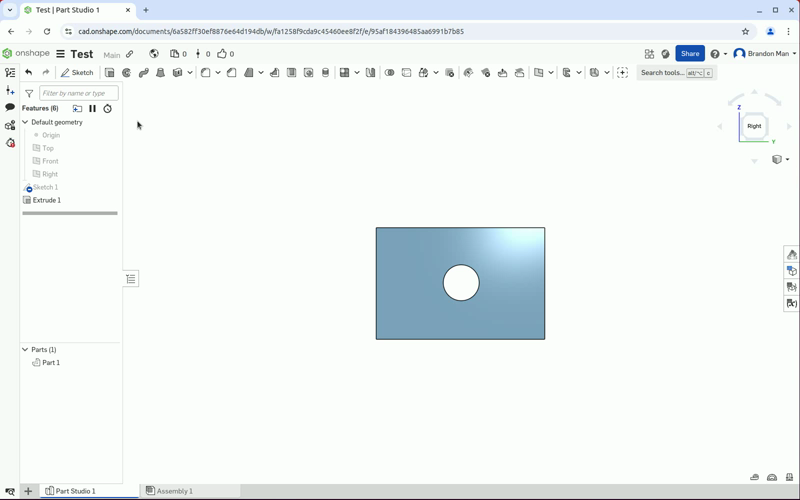
key(shift+h)
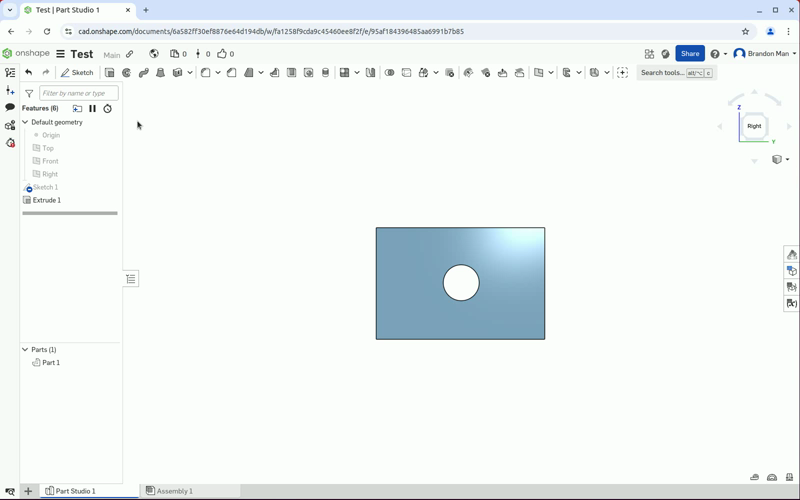
mouse_move(73, 189)
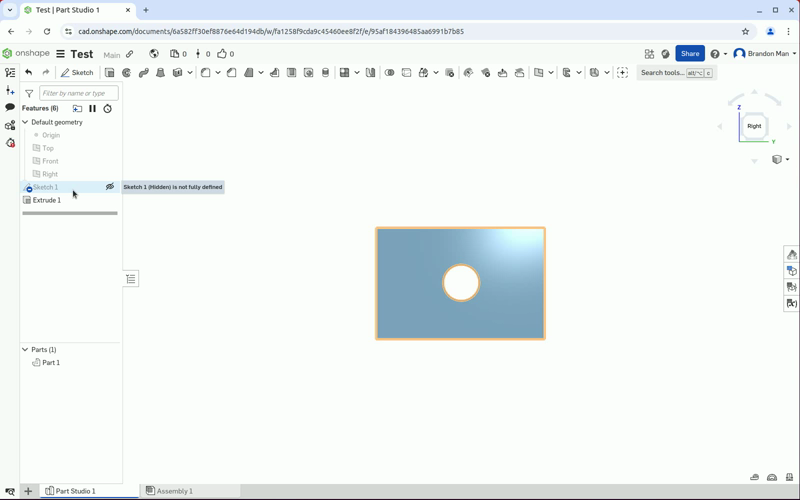
click(73, 189)
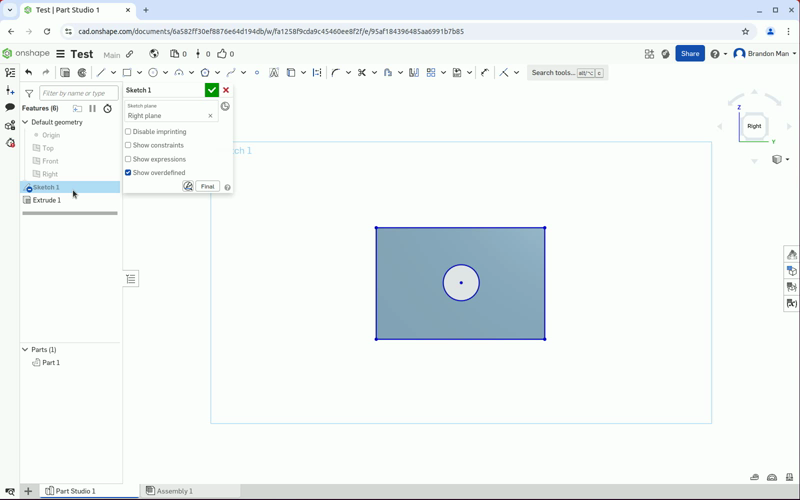
mouse_move(229, 92)
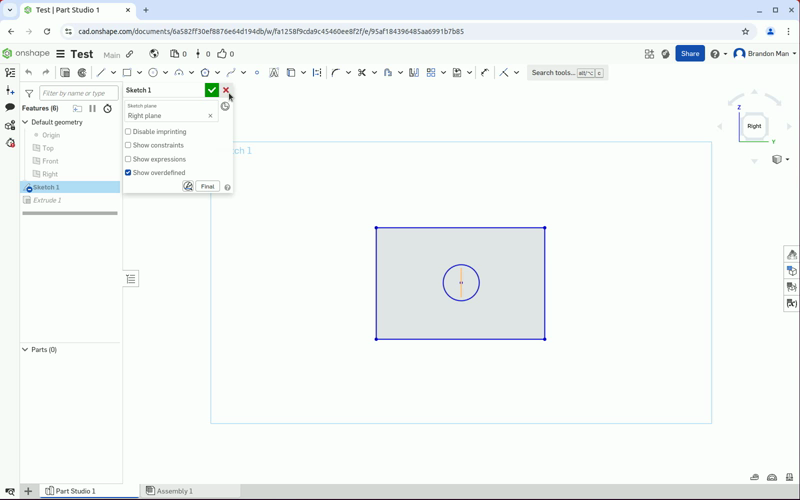
click(229, 92)
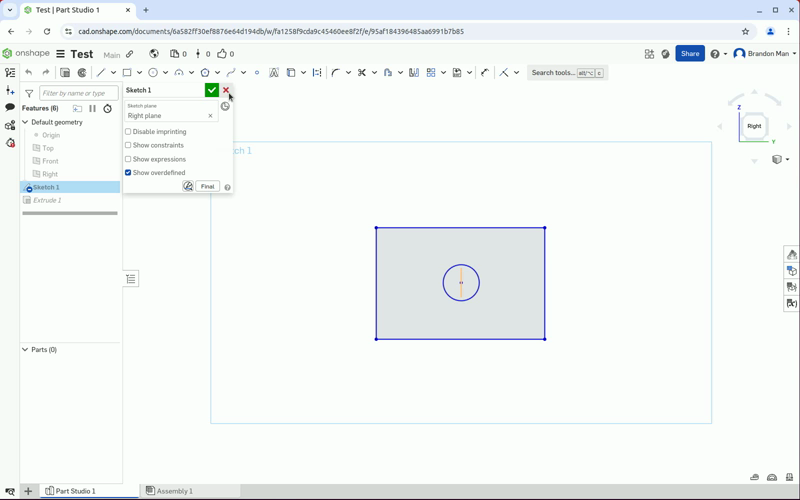
key(shift+s)
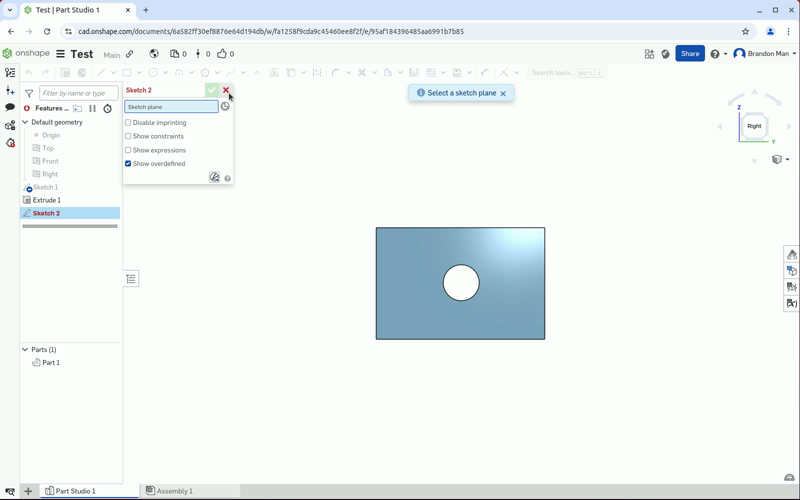
mouse_move(73, 176)
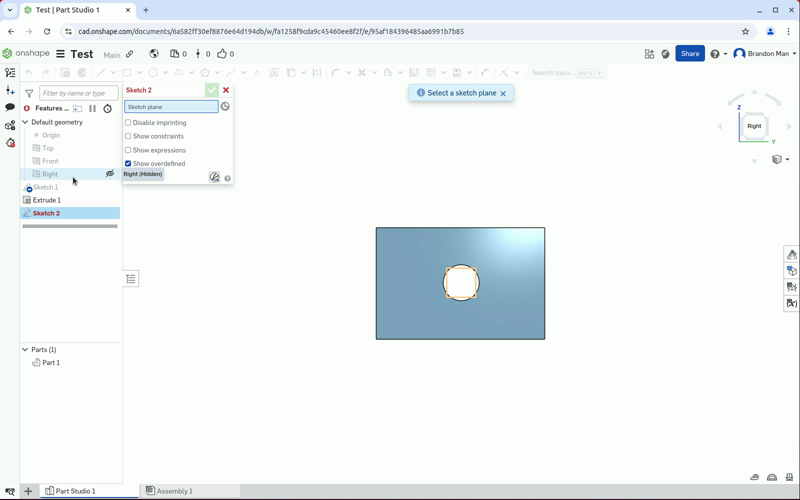
click(73, 176)
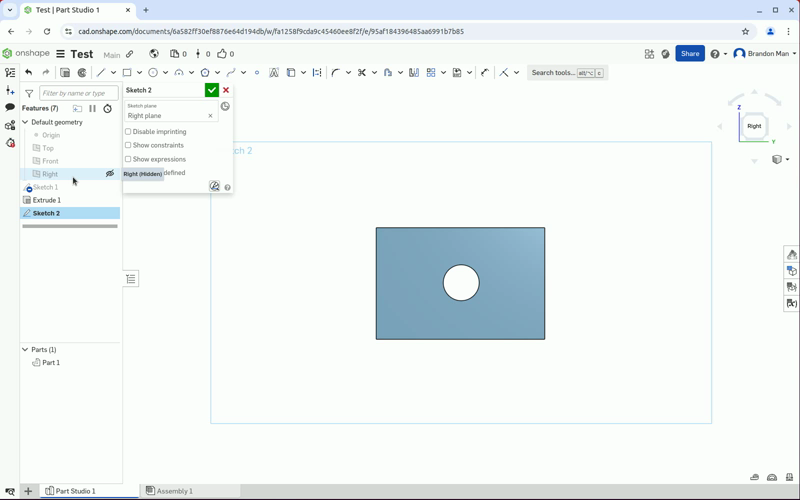
mouse_move(73, 352)
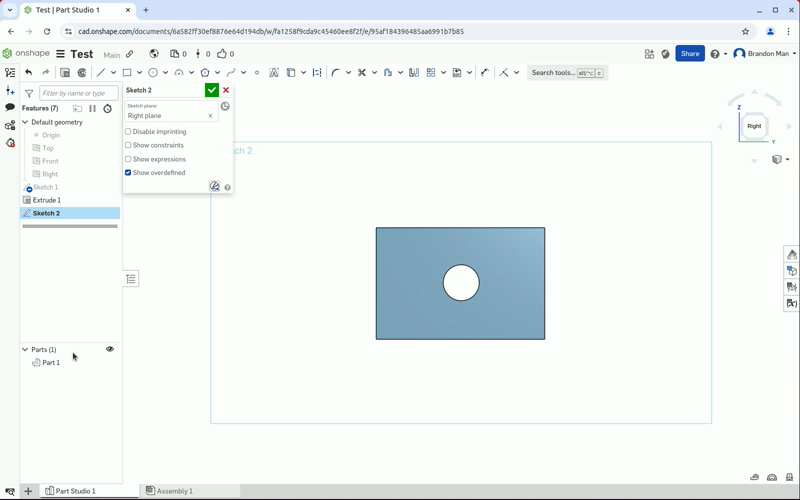
key(y)
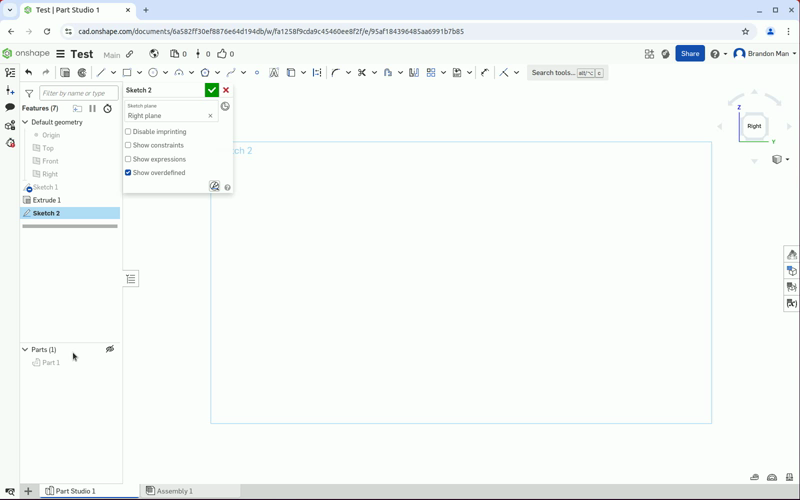
key(l)
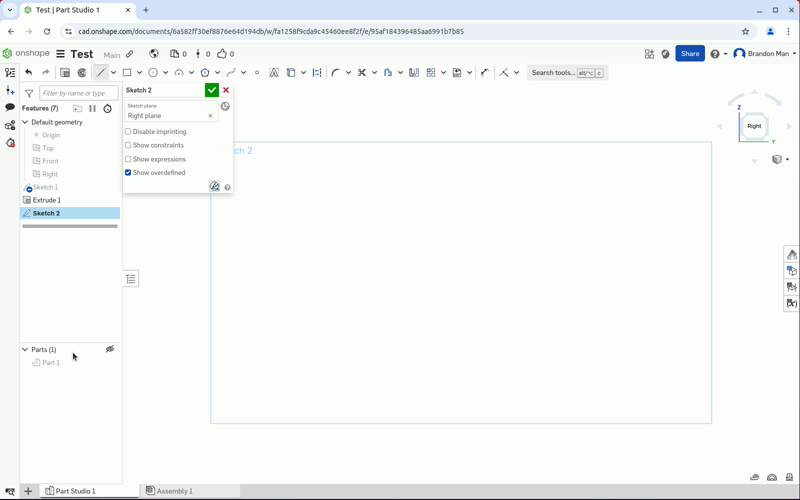
key_down(shift)
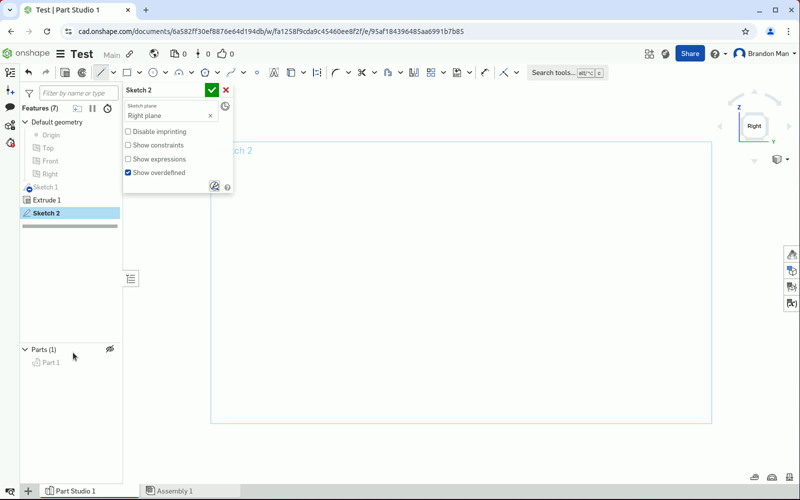
mouse_move(376, 226)
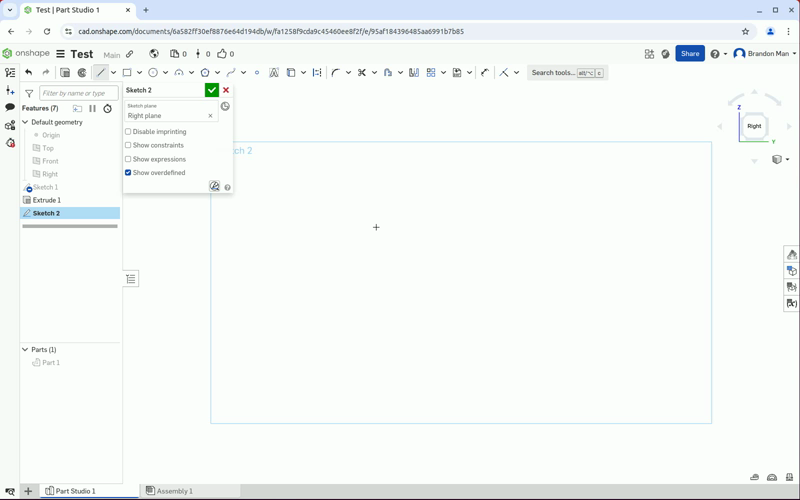
click(376, 226)
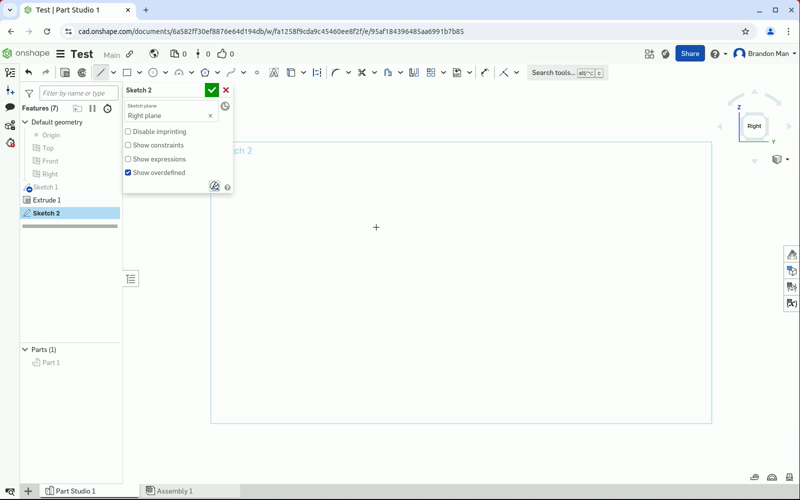
key_up(shift)
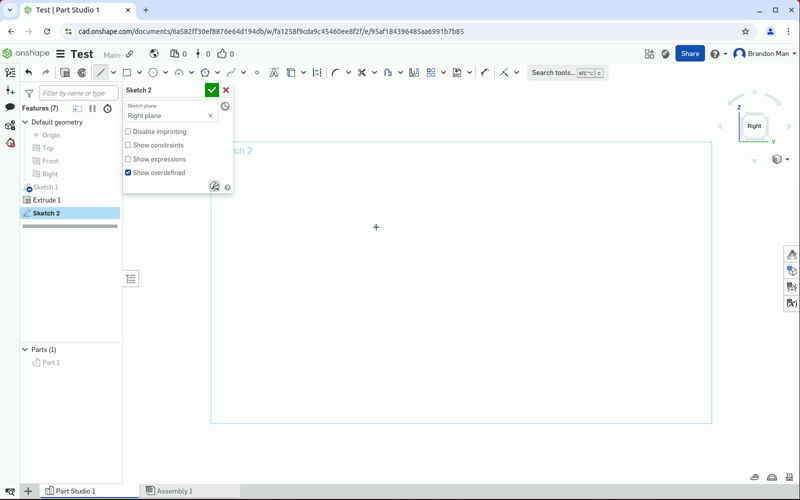
key_down(shift)
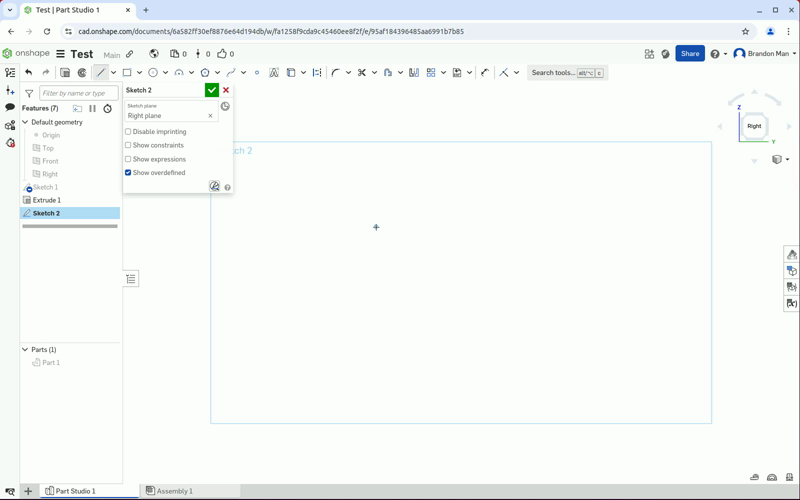
mouse_move(544, 226)
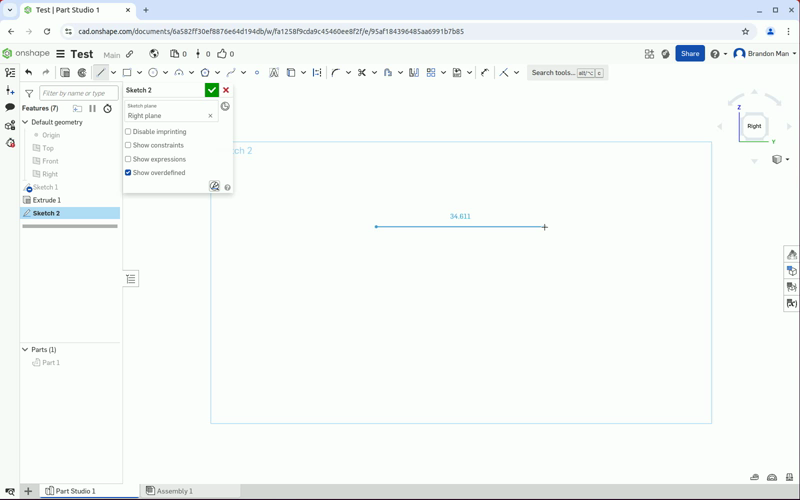
click(544, 226)
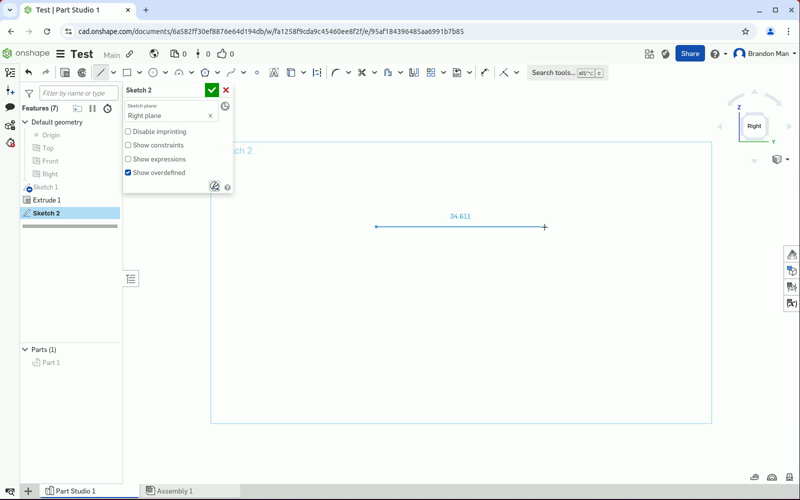
key_up(shift)
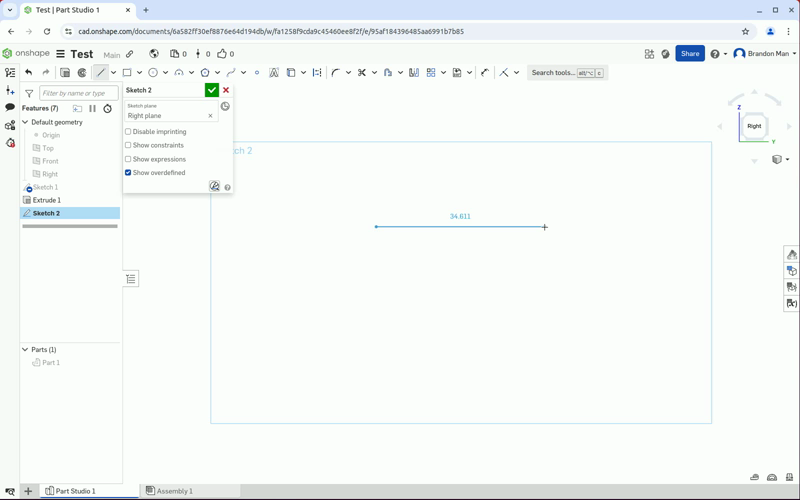
key(esc)
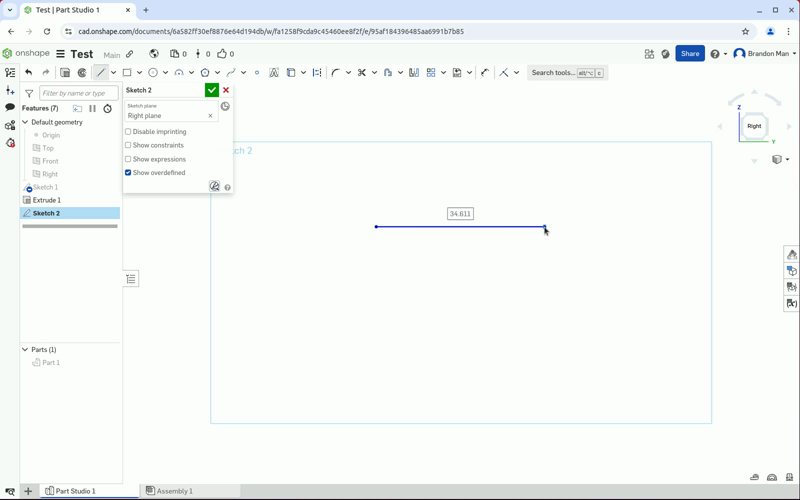
key(a)
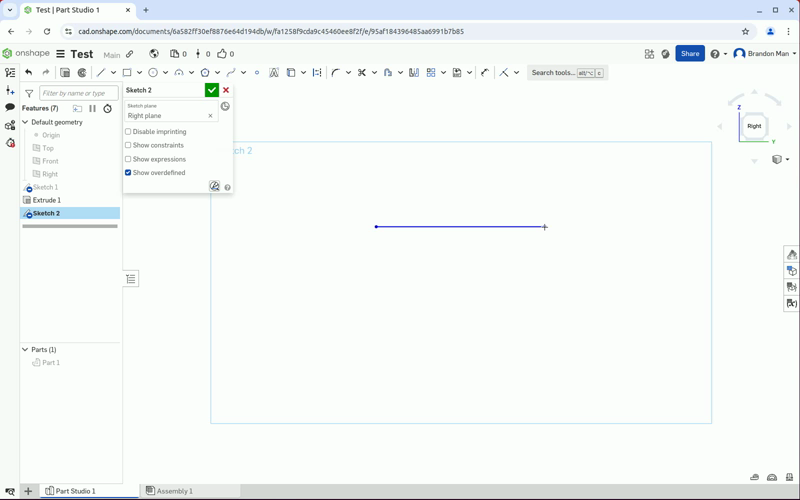
mouse_move(544, 226)
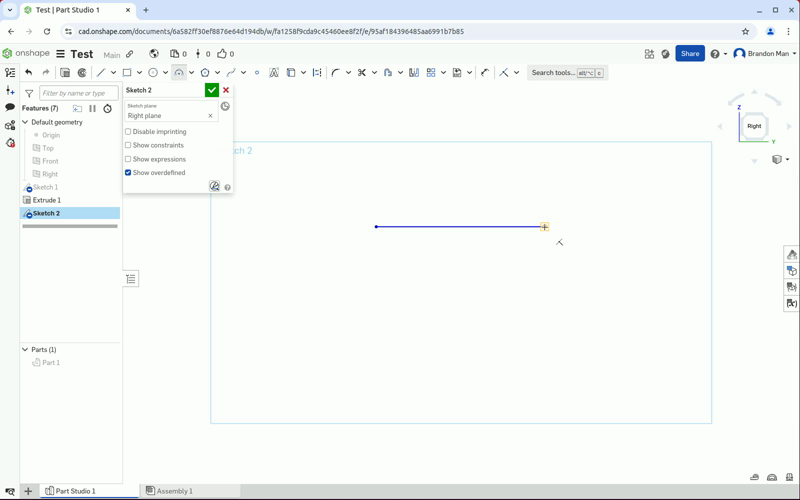
click(544, 226)
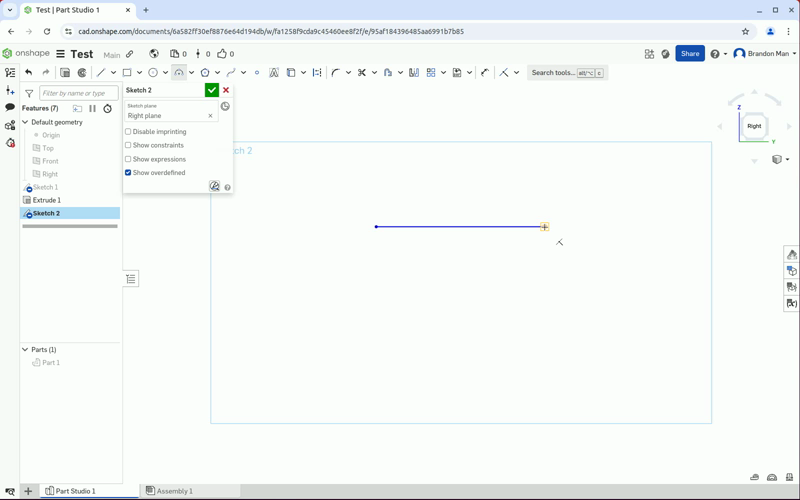
mouse_move(376, 226)
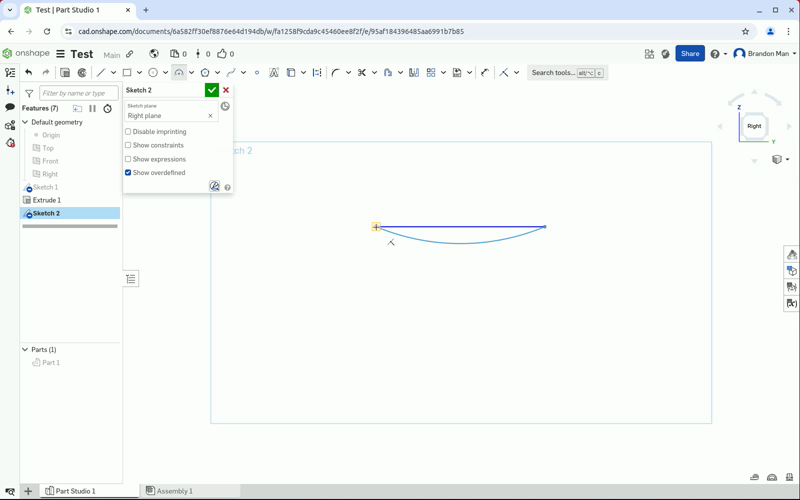
click(376, 226)
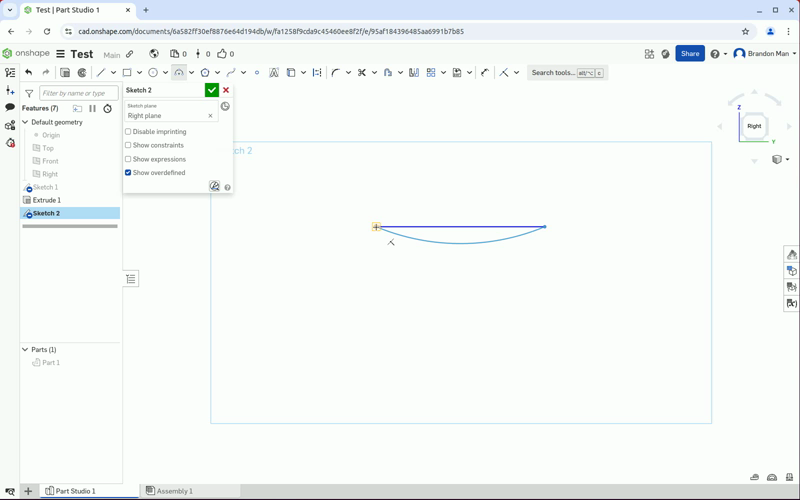
key_down(shift)
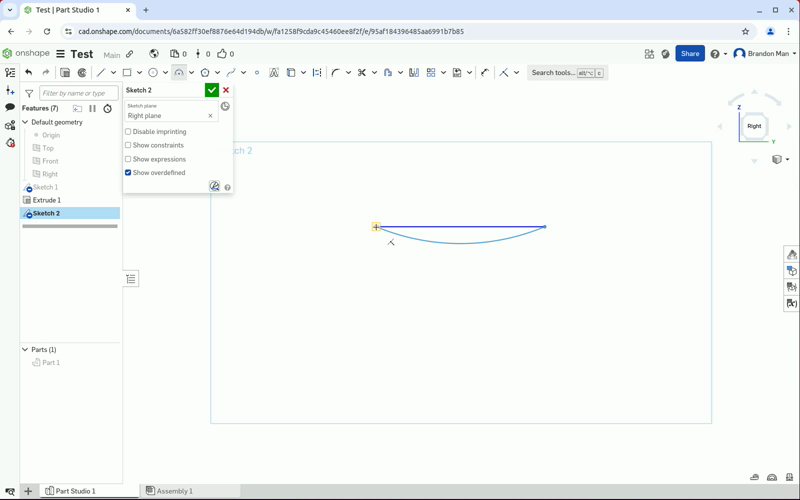
mouse_move(460, 181)
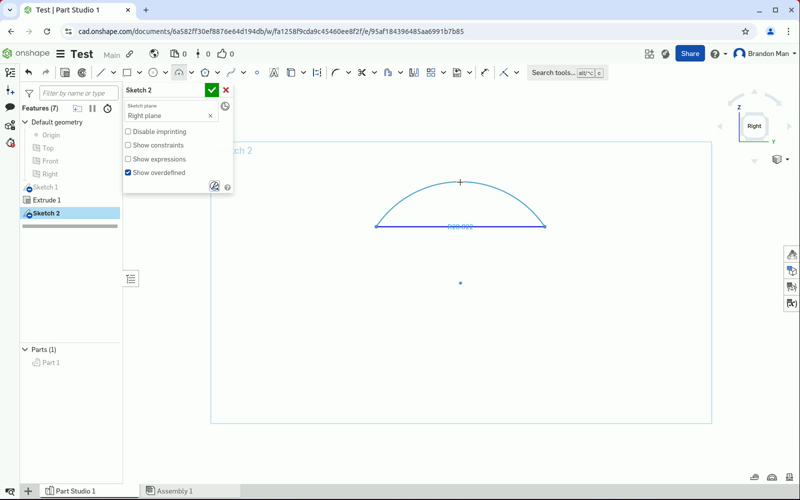
click(460, 181)
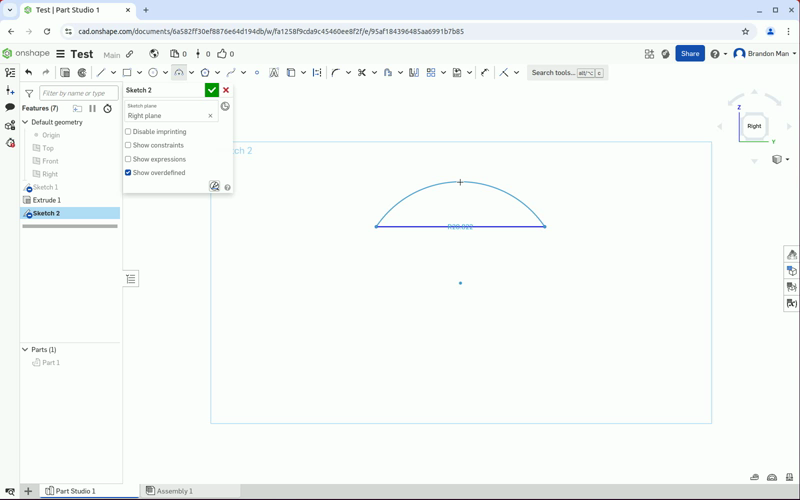
key_up(shift)
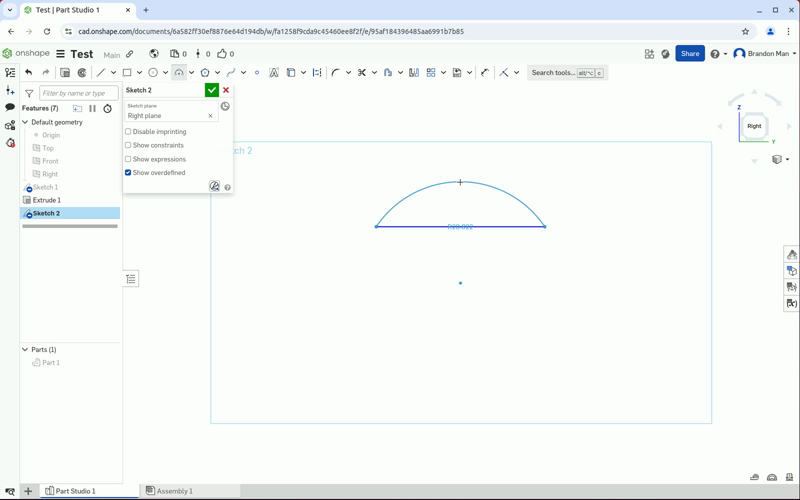
key(esc)
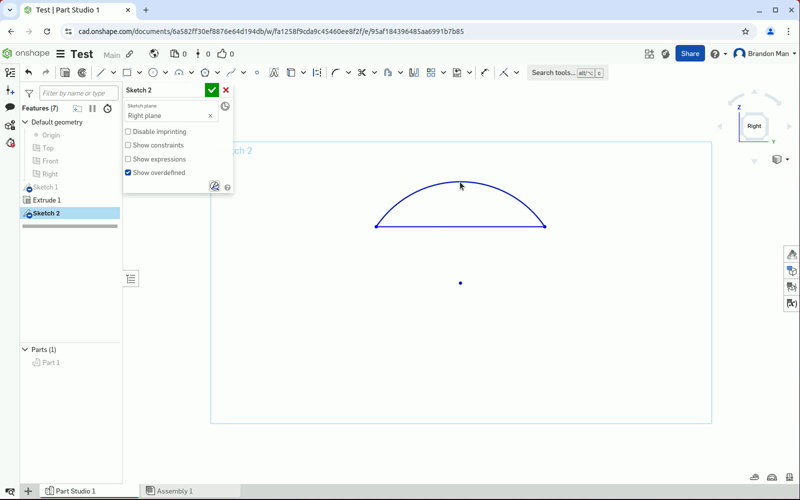
mouse_move(438, 201)
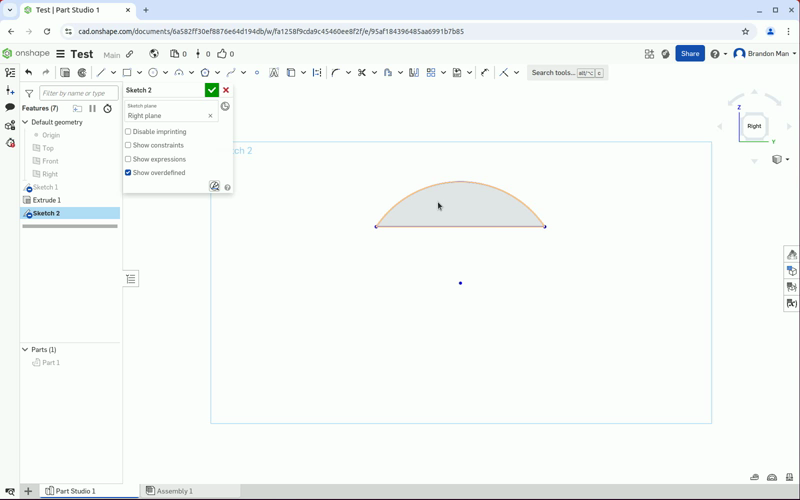
click(438, 201)
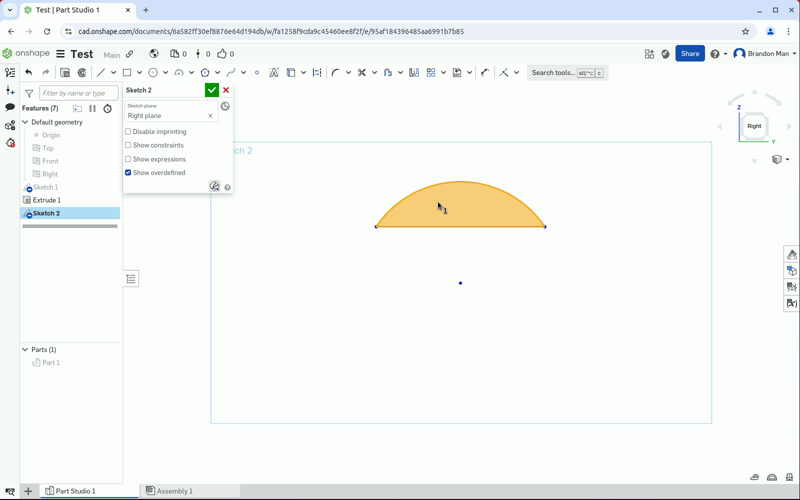
mouse_move(73, 352)
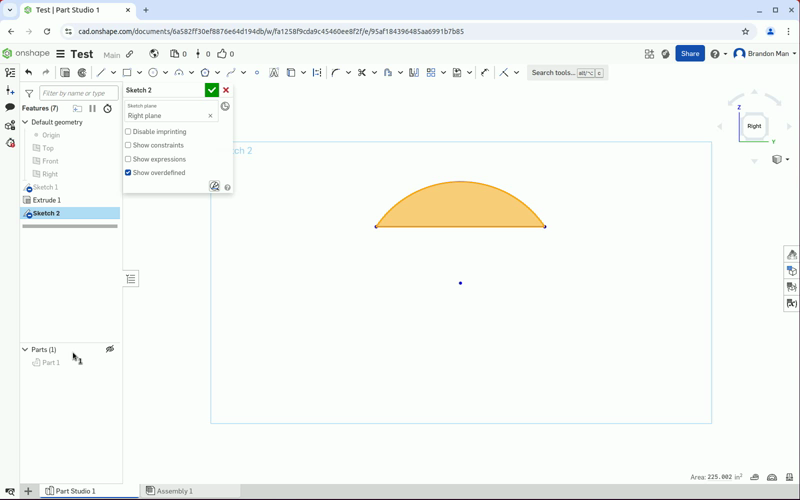
key(shift+y)
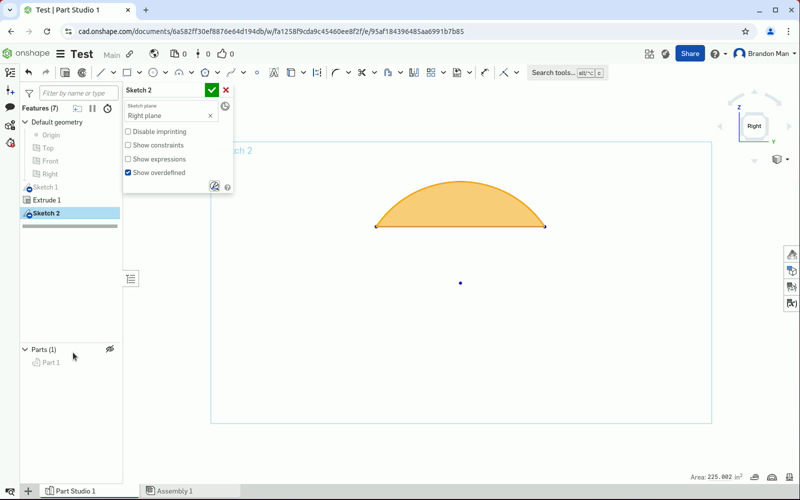
key(shift+e)
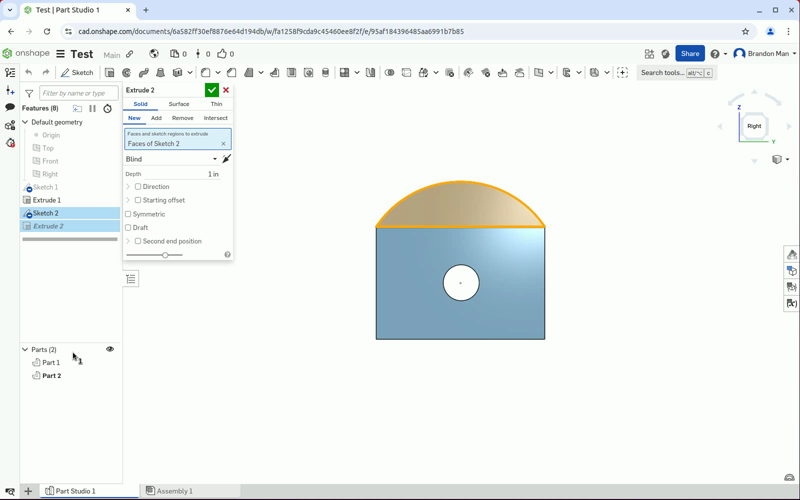
mouse_move(143, 106)
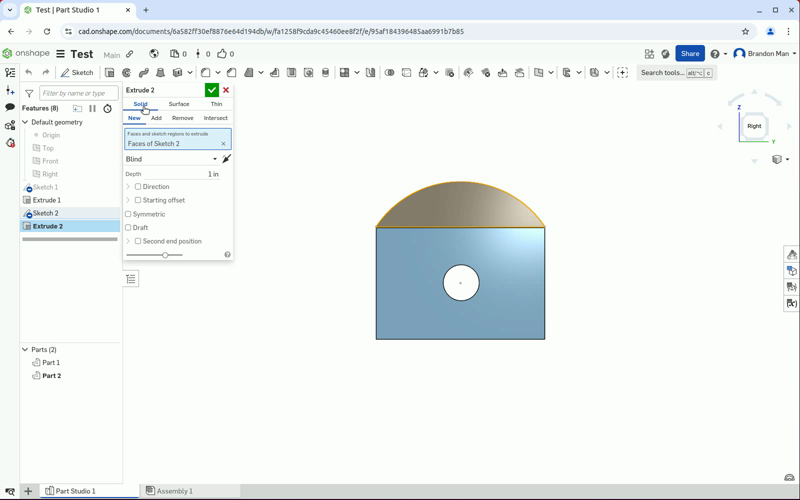
click(143, 106)
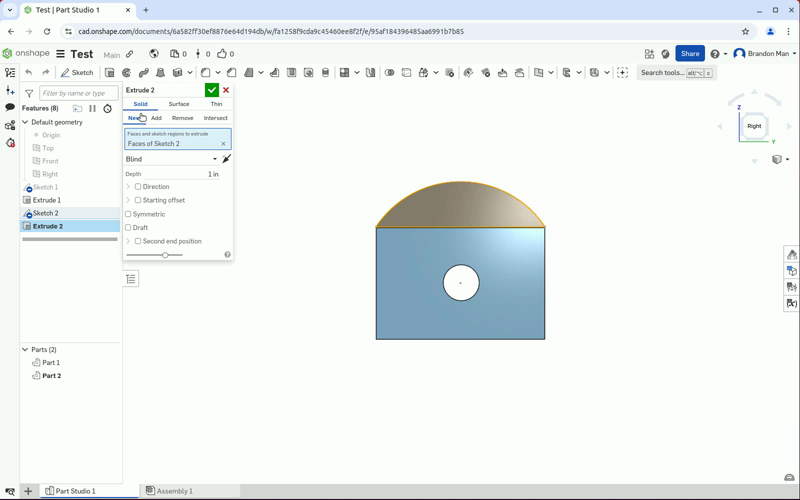
mouse_move(137, 120)
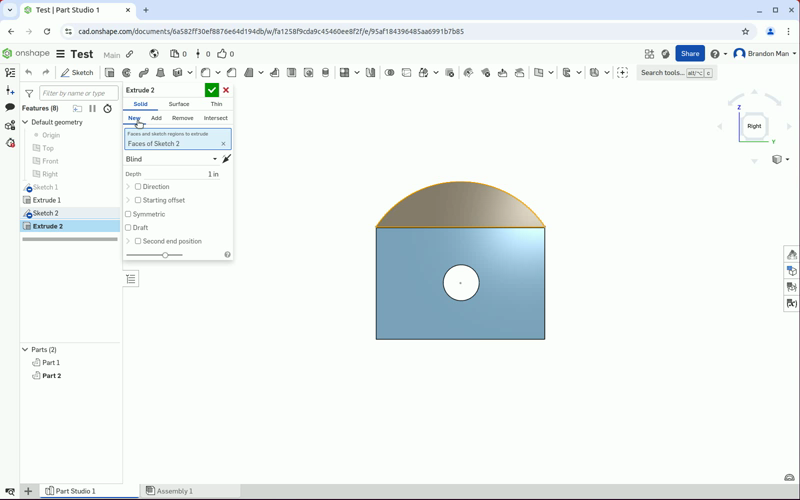
click(137, 120)
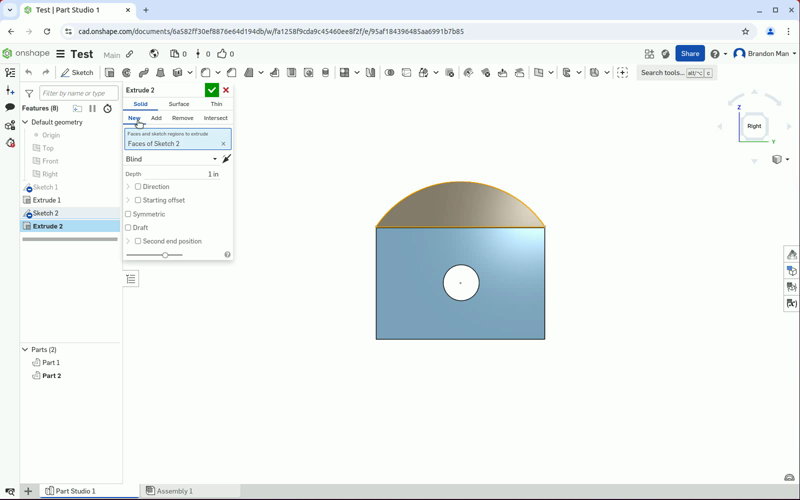
key(tab, 4)
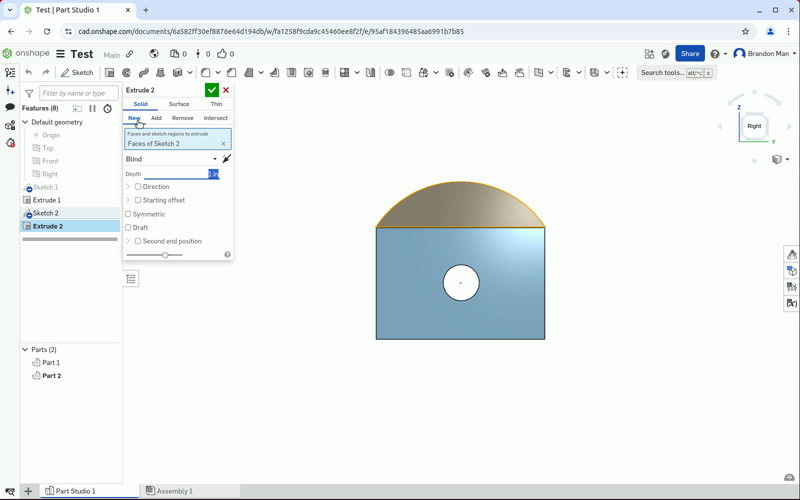
text(-9.388)
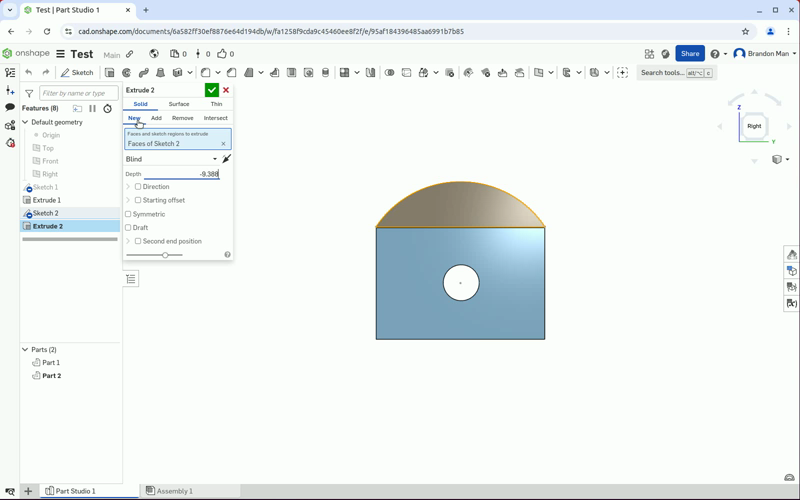
key(enter)
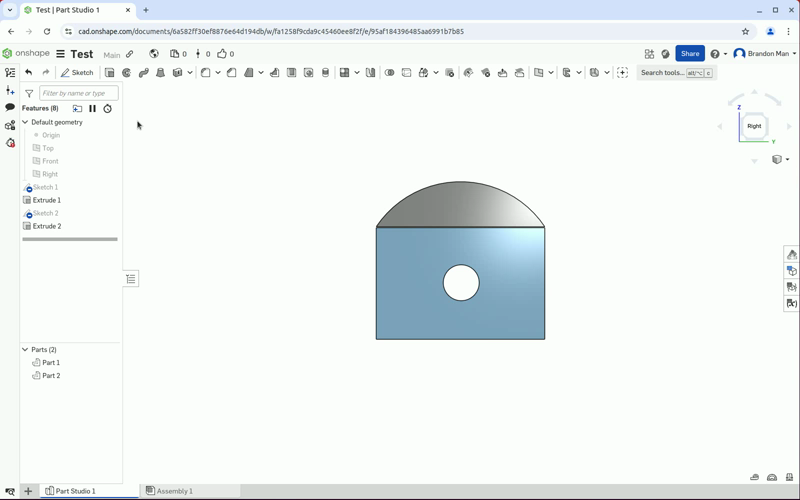
key(shift+h)
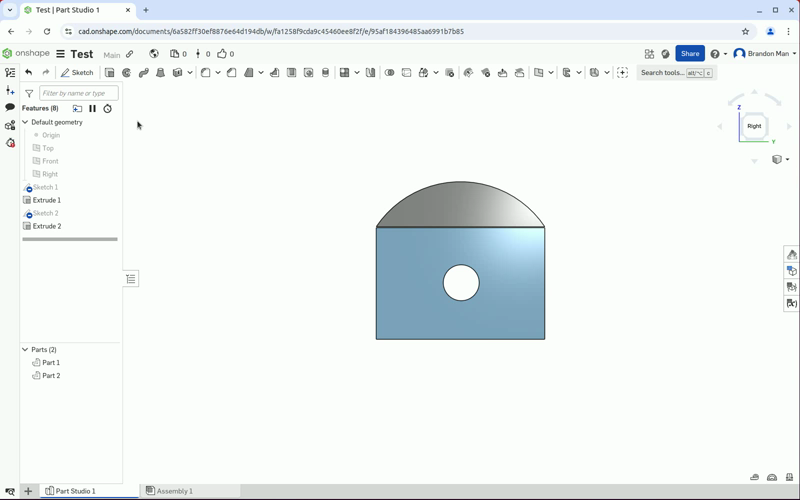
key(shift+h)
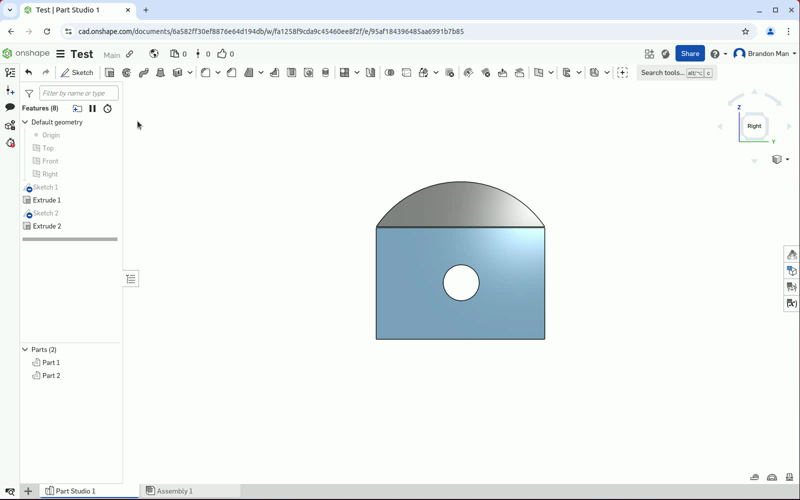
mouse_move(73, 189)
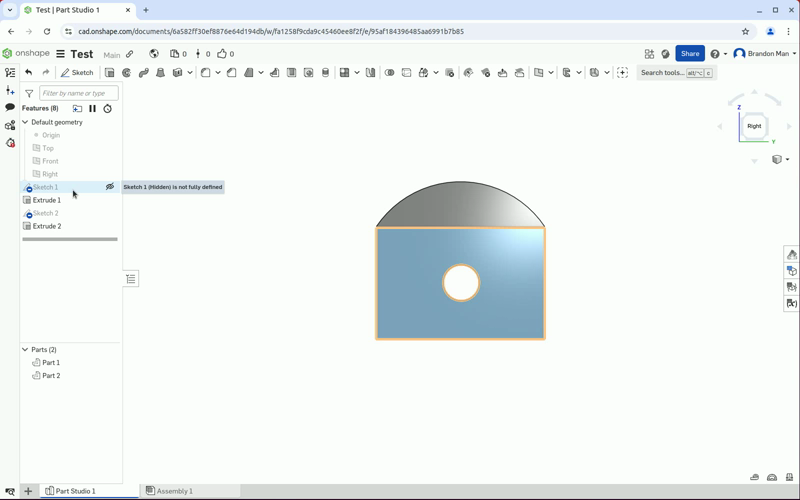
click(73, 189)
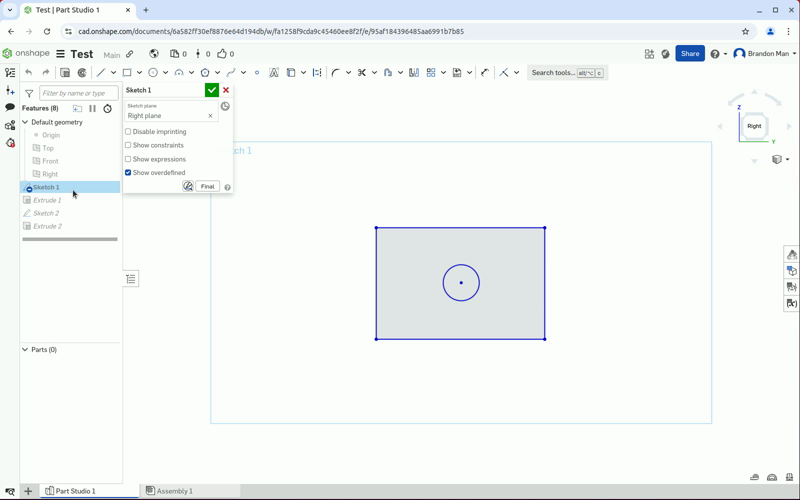
mouse_move(229, 92)
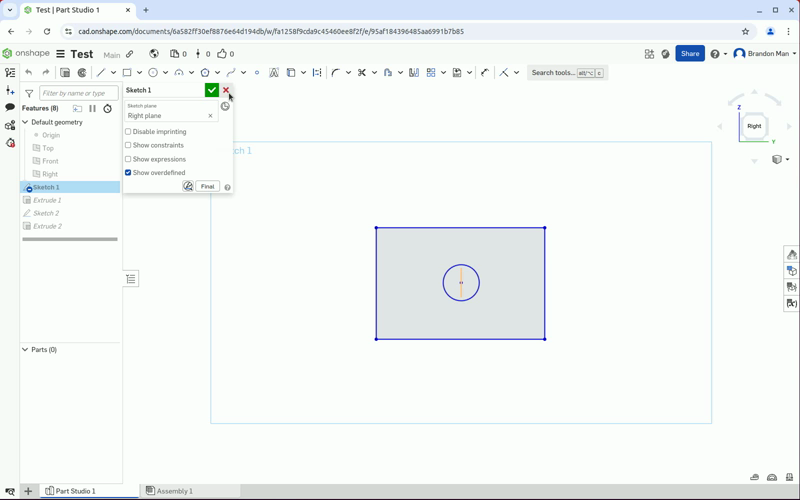
click(229, 92)
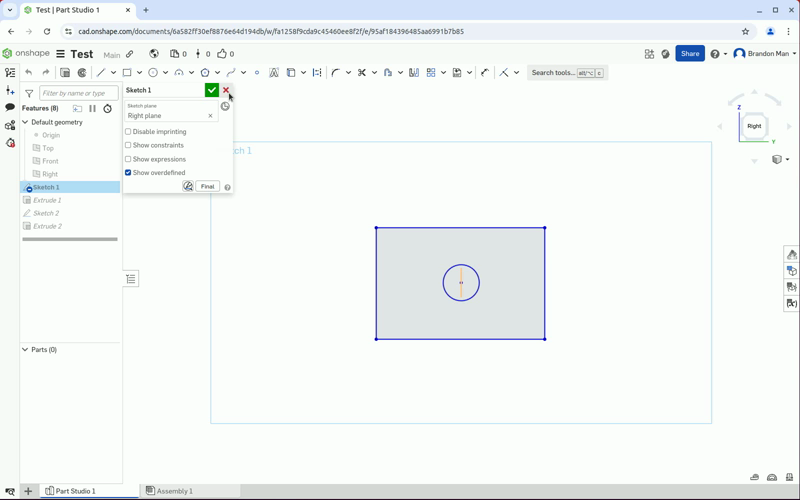
key(shift+s)
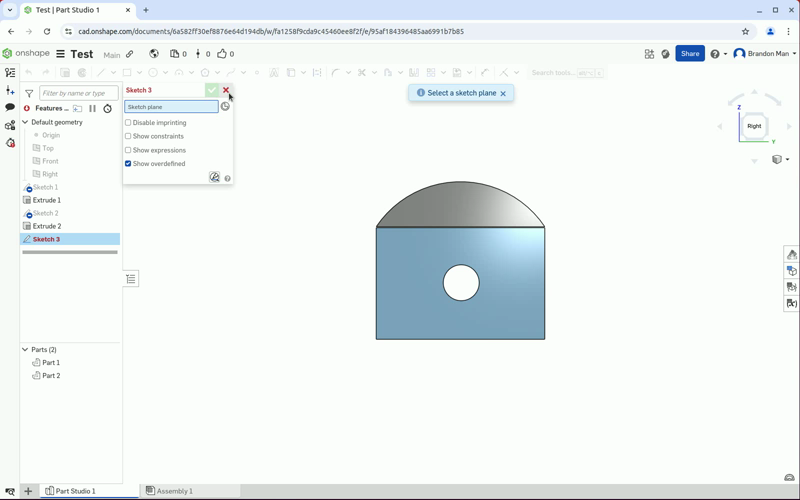
mouse_move(73, 176)
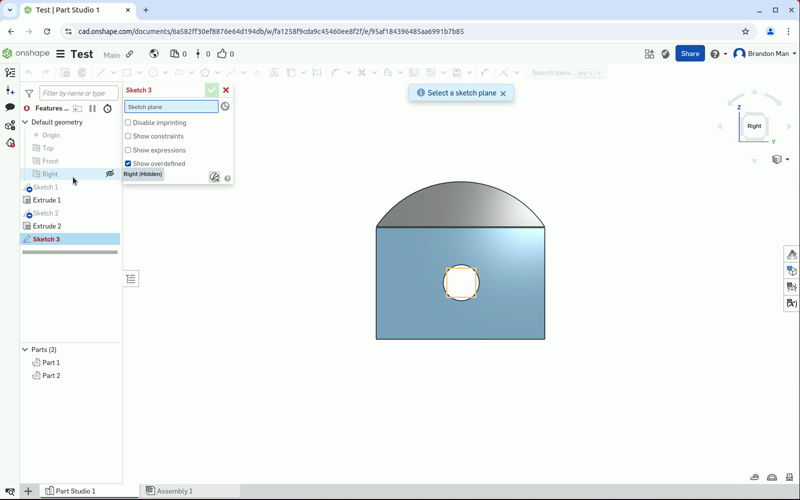
click(73, 176)
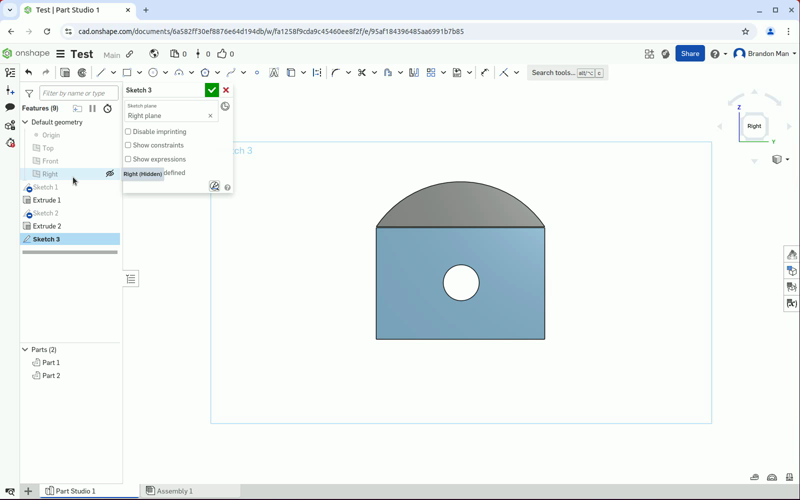
mouse_move(73, 352)
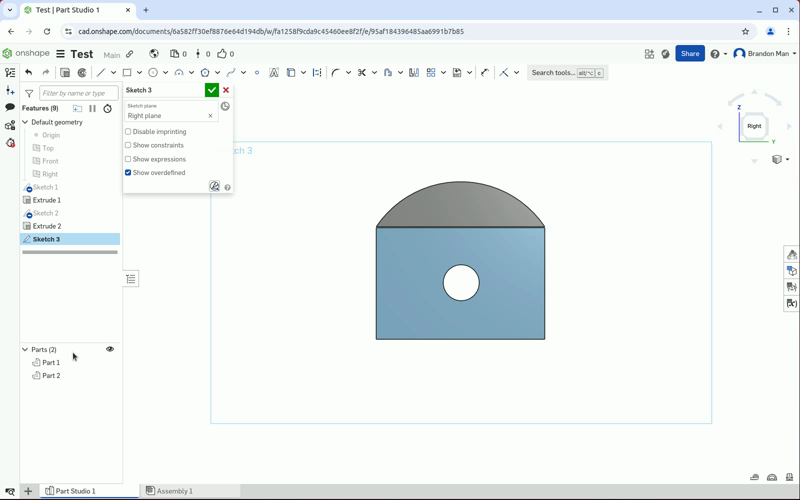
key(y)
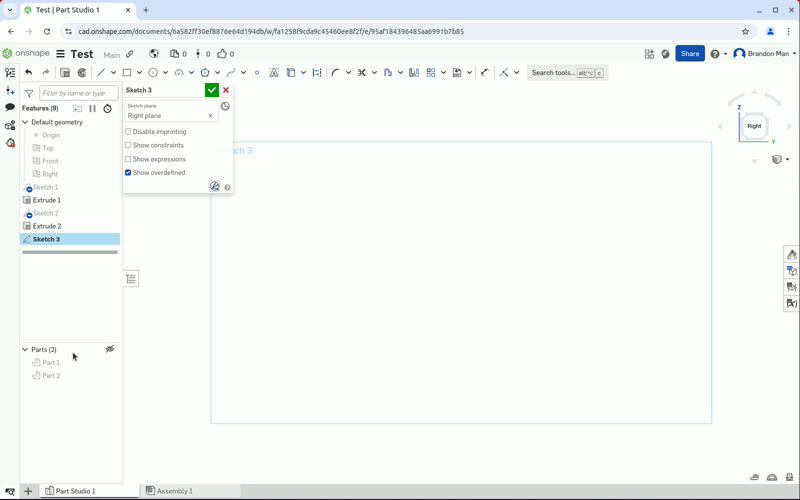
key(l)
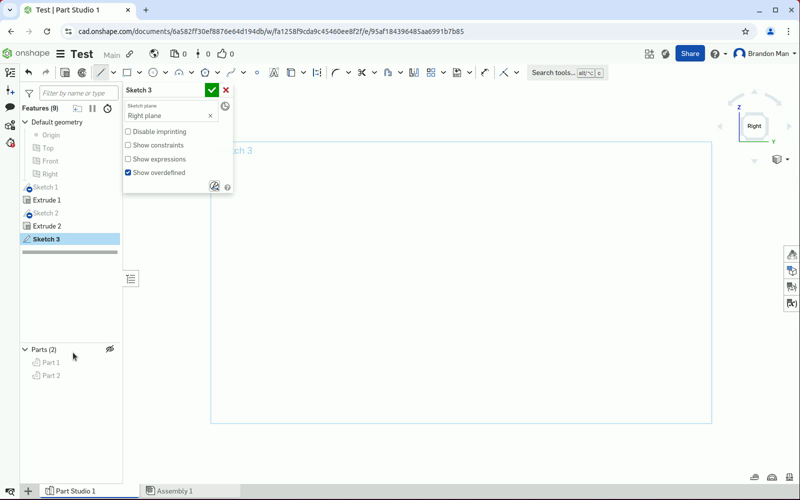
key_down(shift)
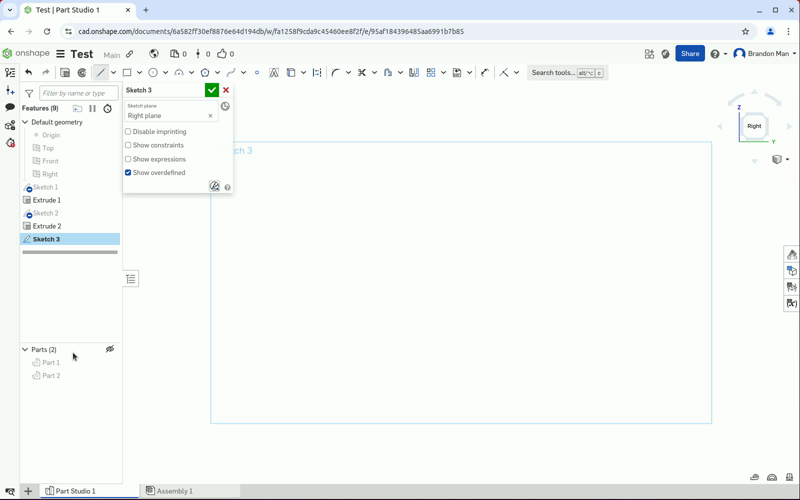
mouse_move(376, 226)
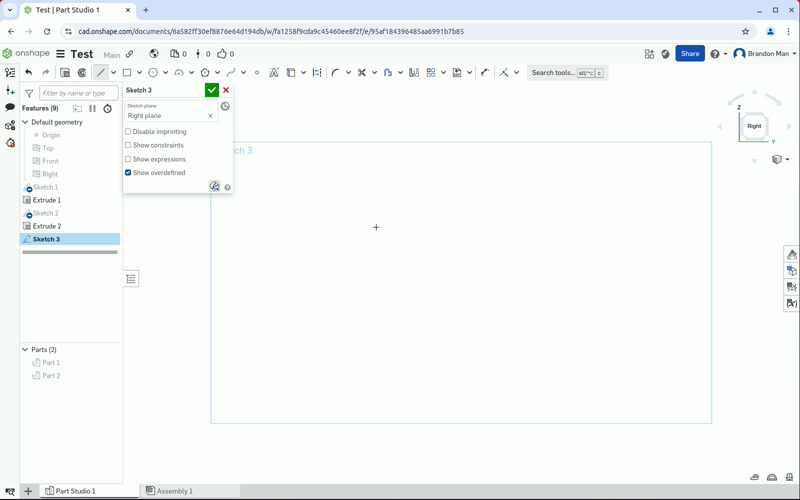
click(376, 226)
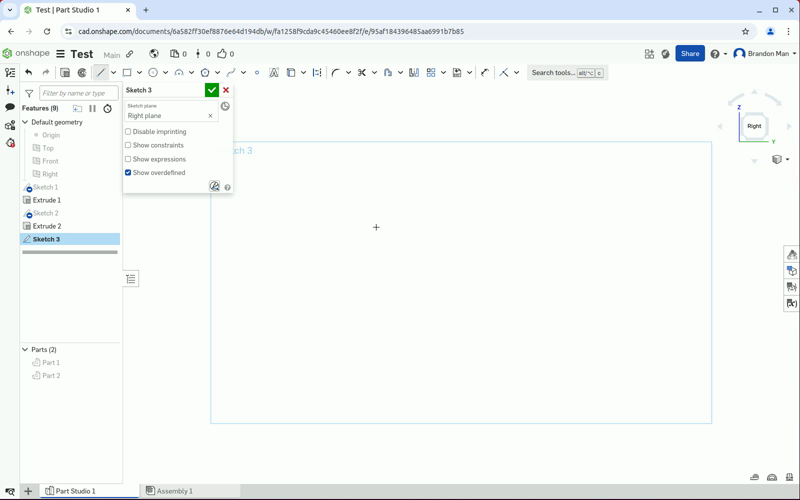
key_up(shift)
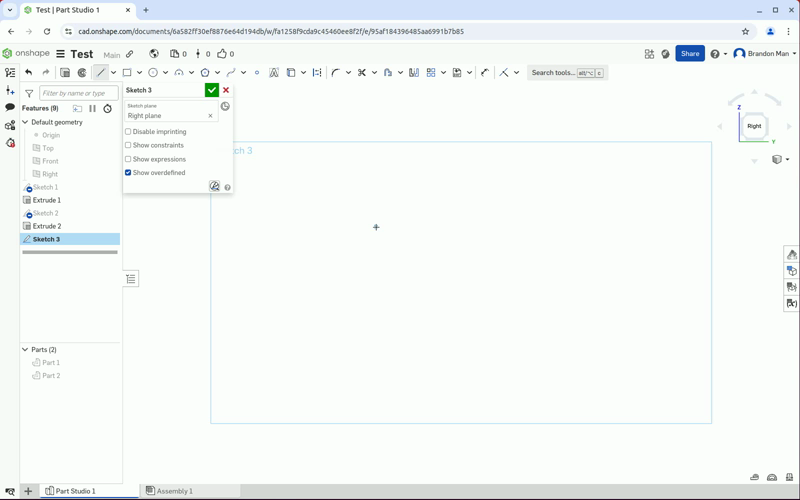
key_down(shift)
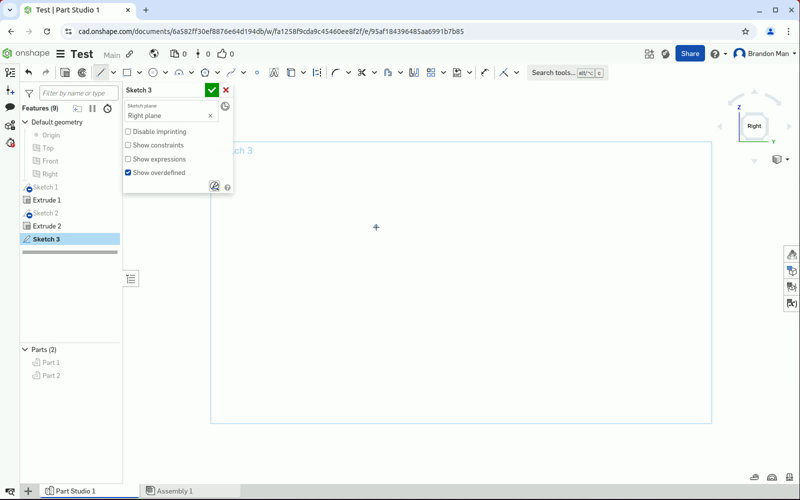
mouse_move(544, 226)
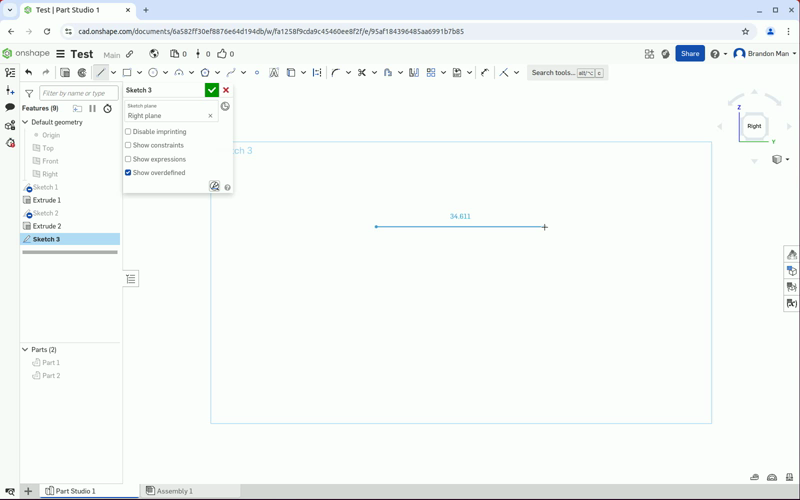
click(544, 226)
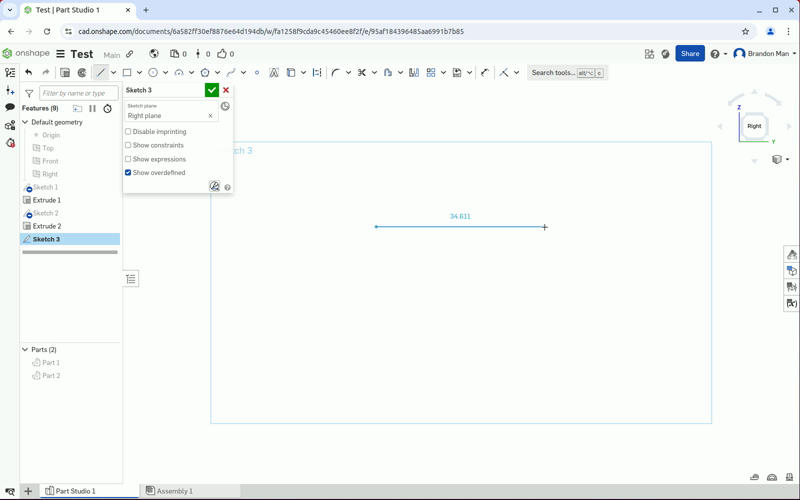
key_up(shift)
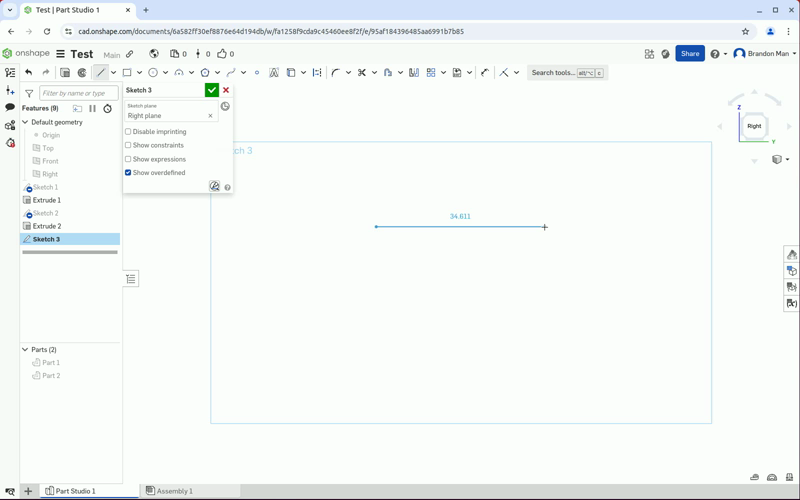
key(esc)
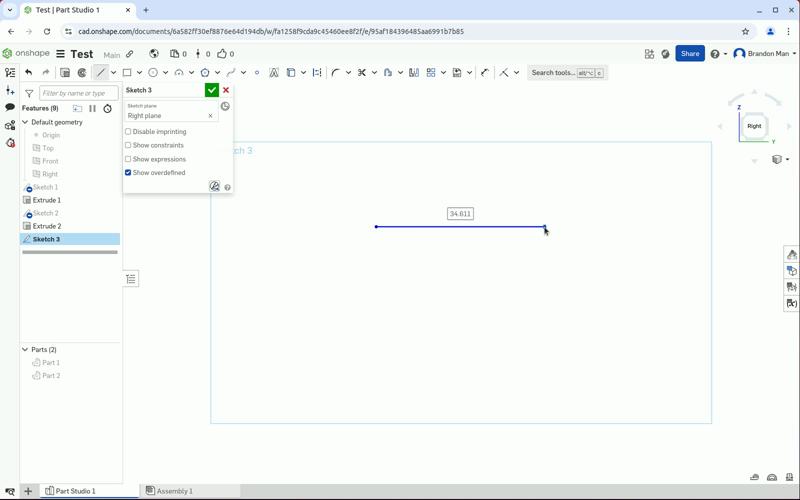
key(a)
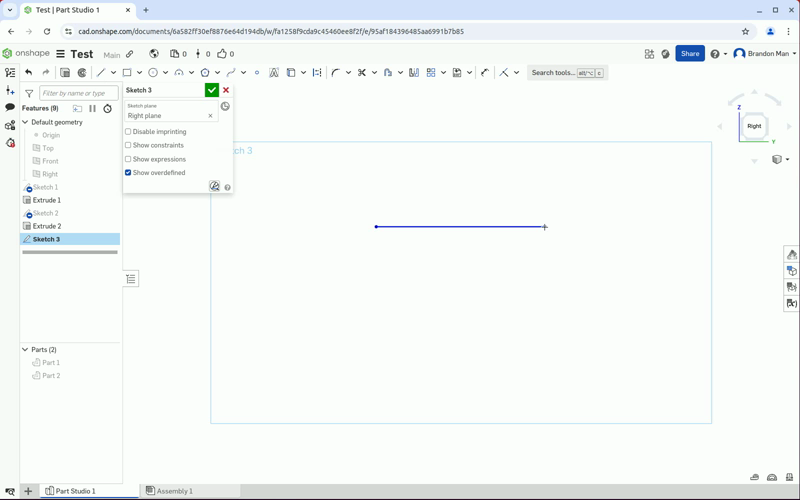
mouse_move(544, 226)
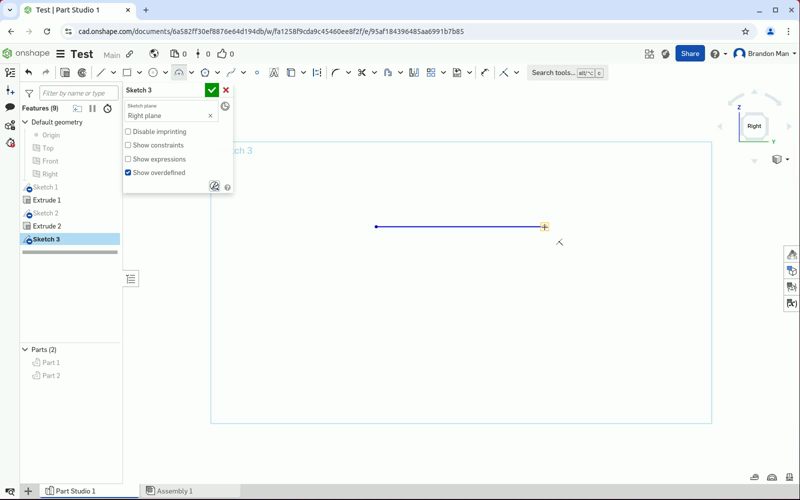
click(544, 226)
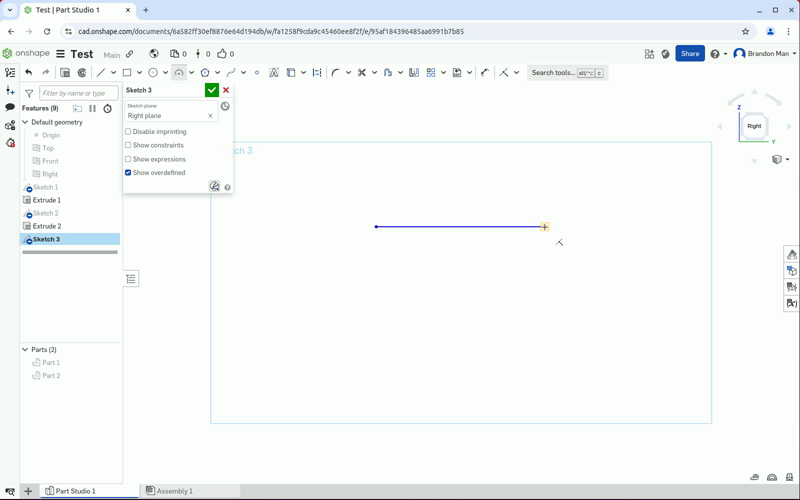
mouse_move(376, 226)
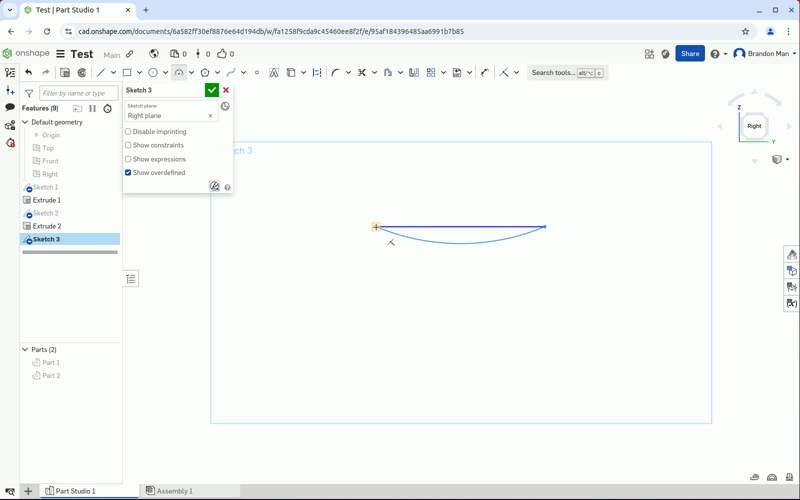
click(376, 226)
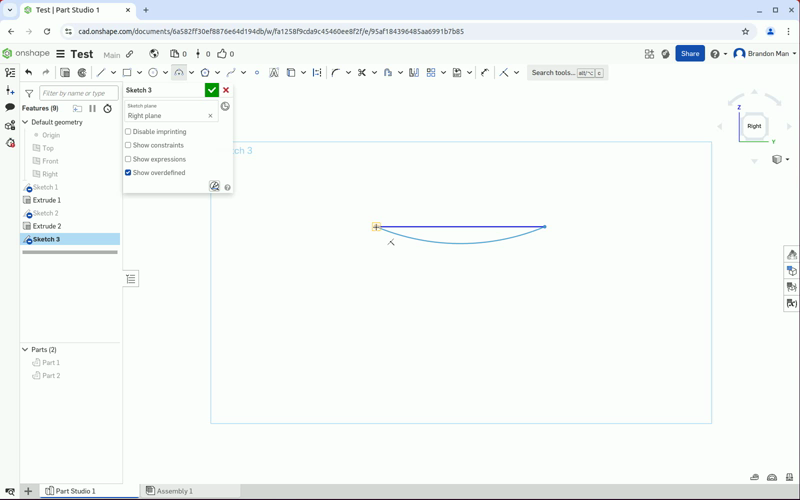
key_down(shift)
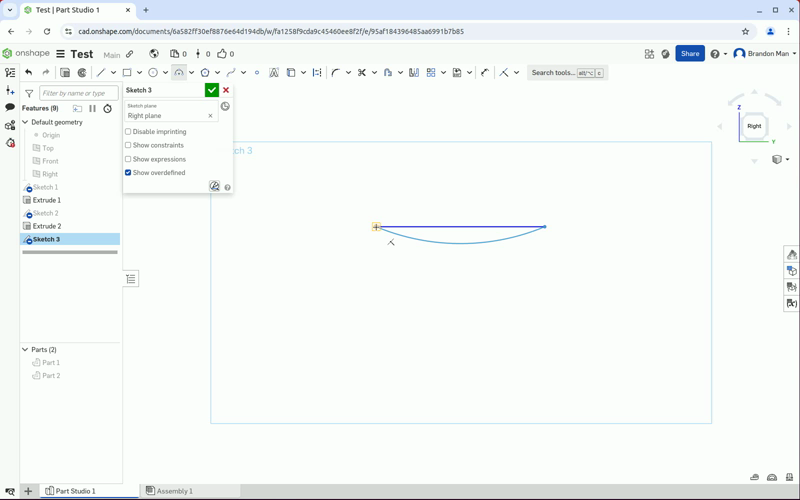
mouse_move(460, 181)
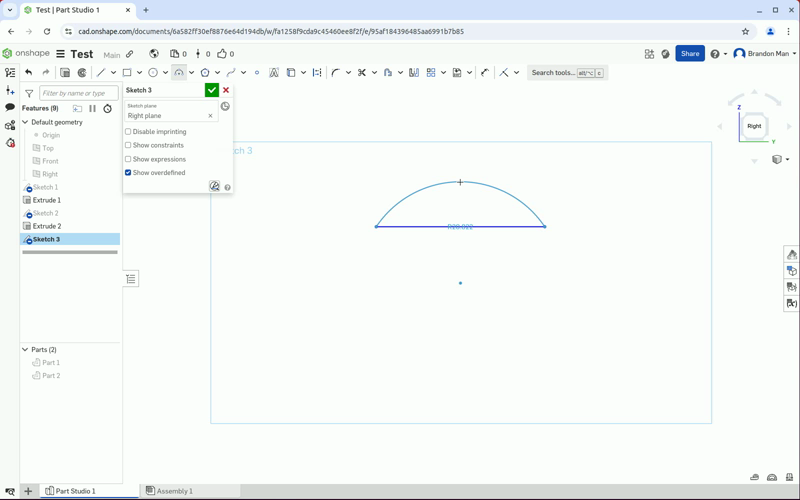
click(460, 181)
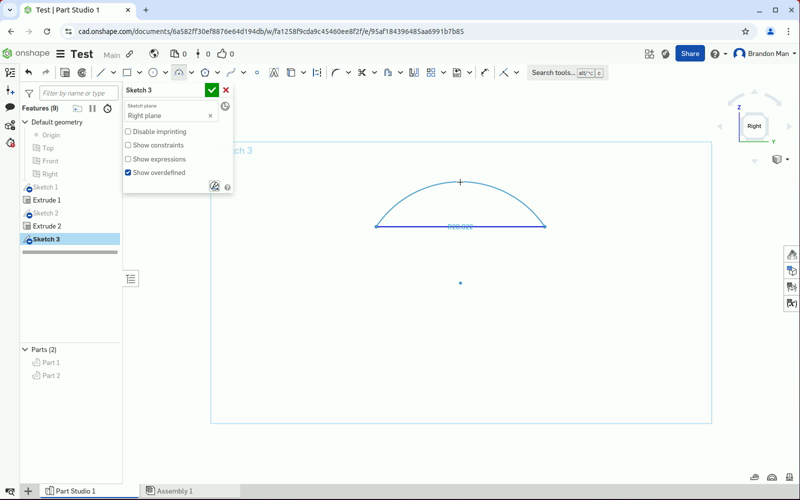
key_up(shift)
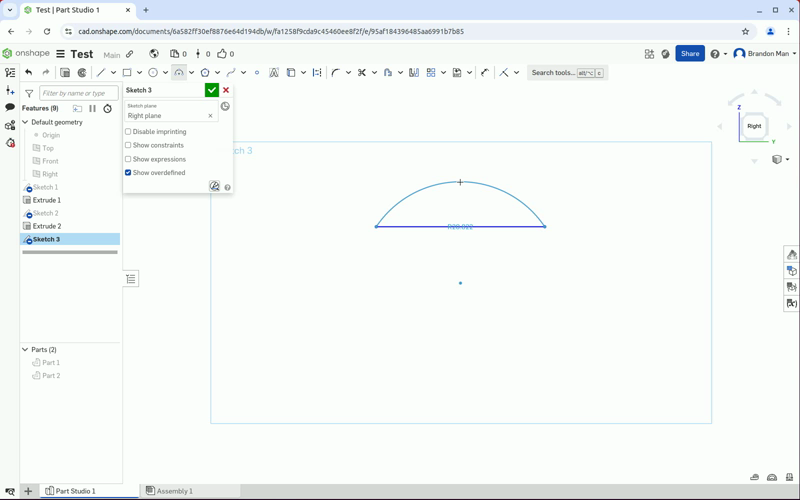
key(esc)
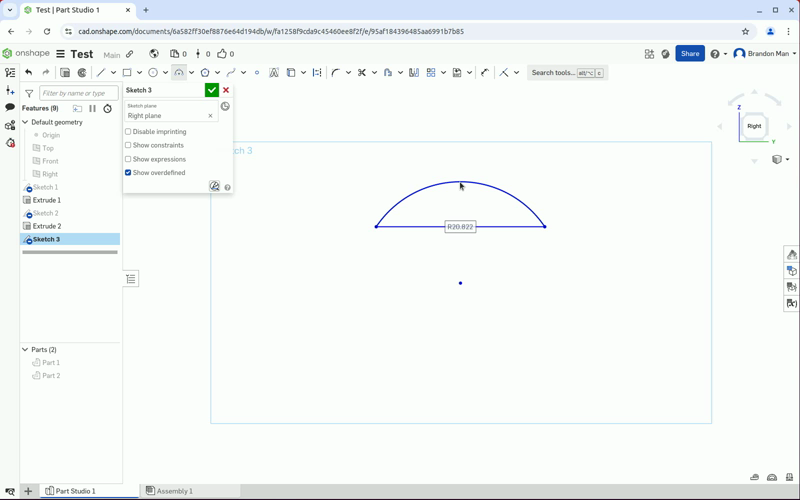
mouse_move(465, 218)
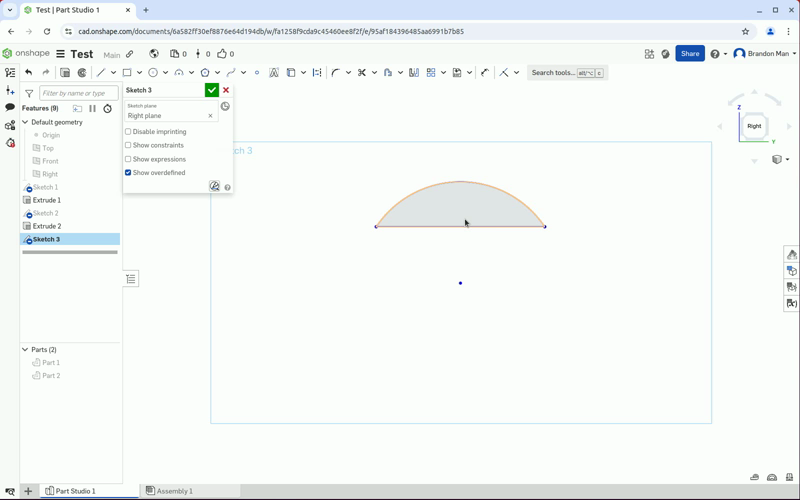
click(465, 218)
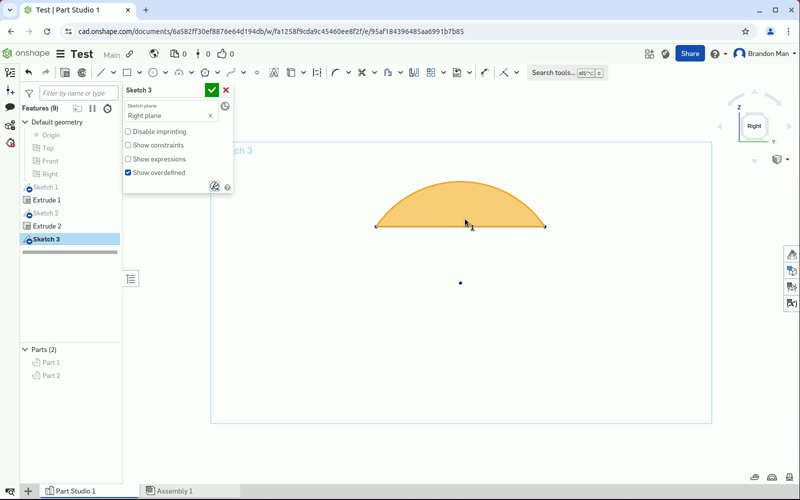
mouse_move(73, 352)
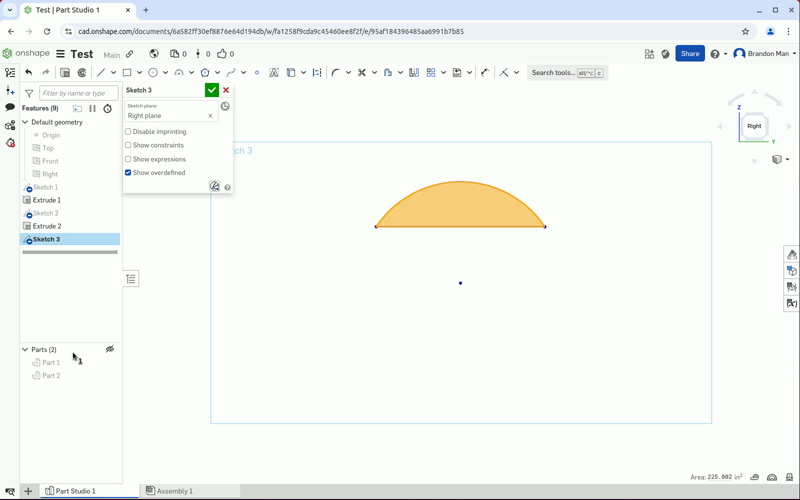
key(shift+y)
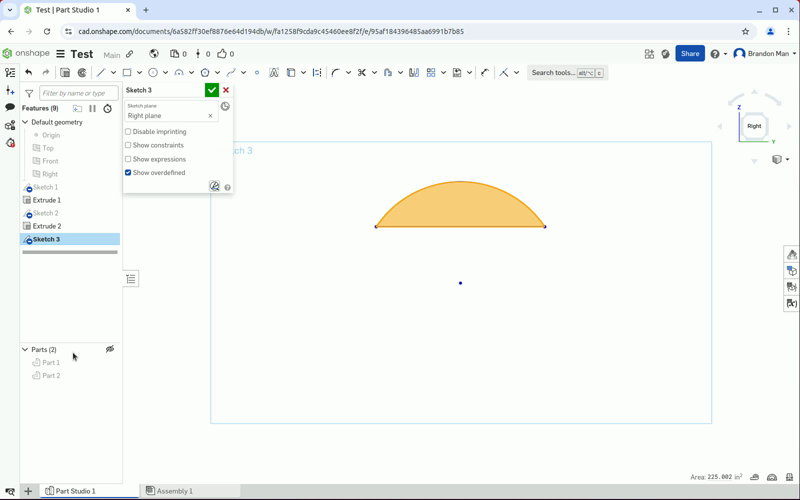
key(shift+e)
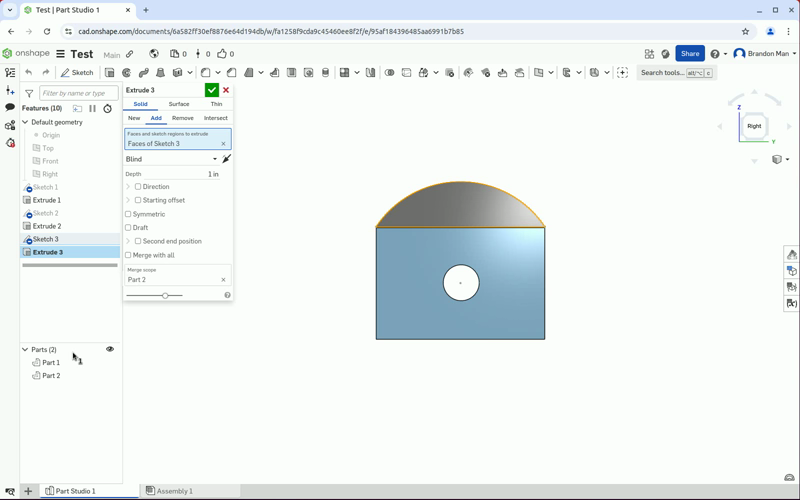
mouse_move(143, 106)
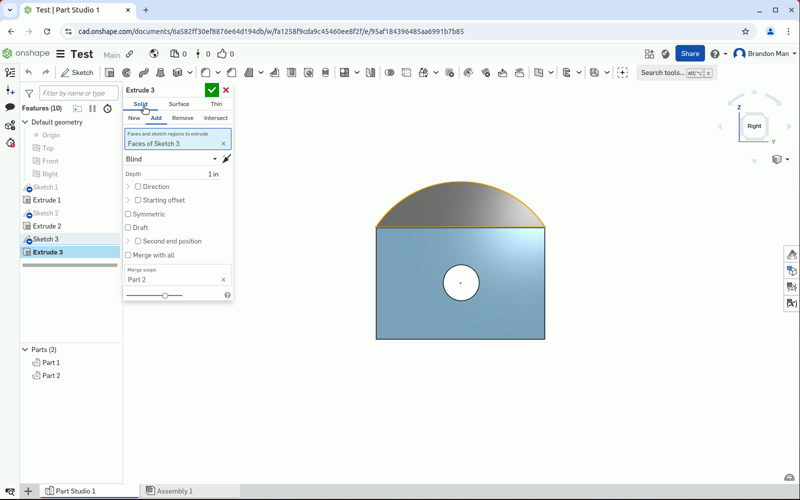
click(143, 106)
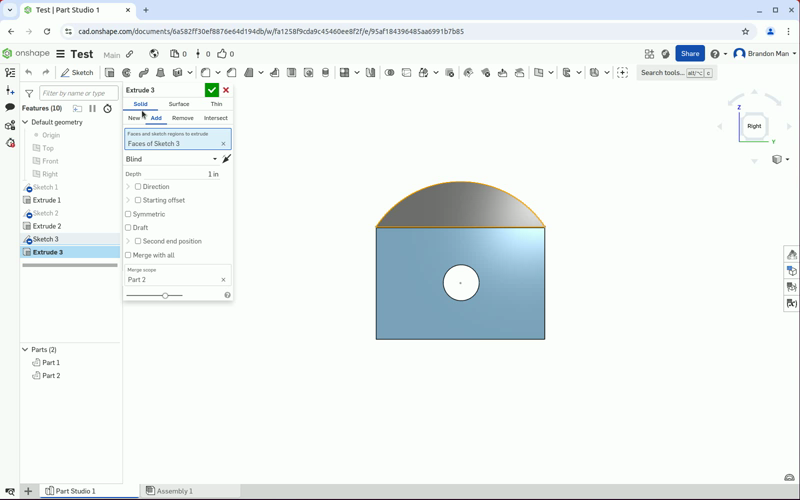
mouse_move(137, 120)
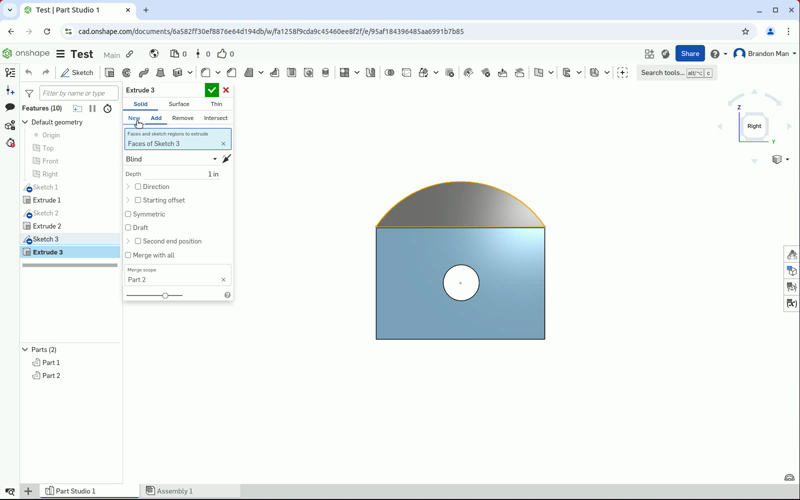
click(137, 120)
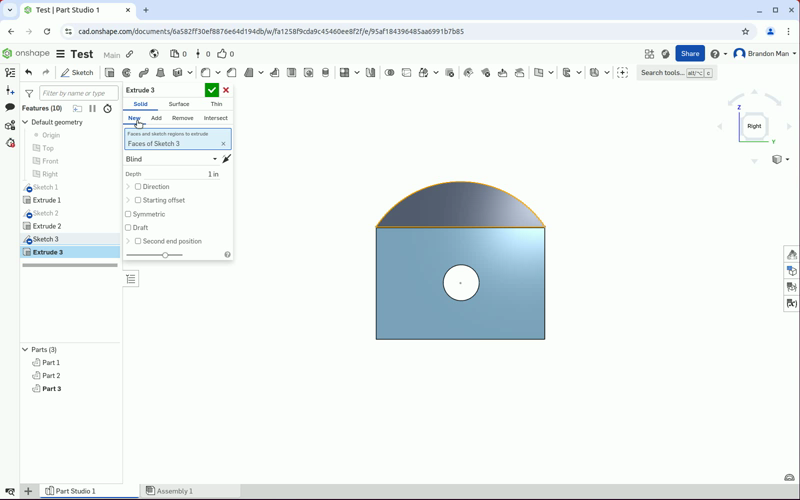
key(tab, 4)
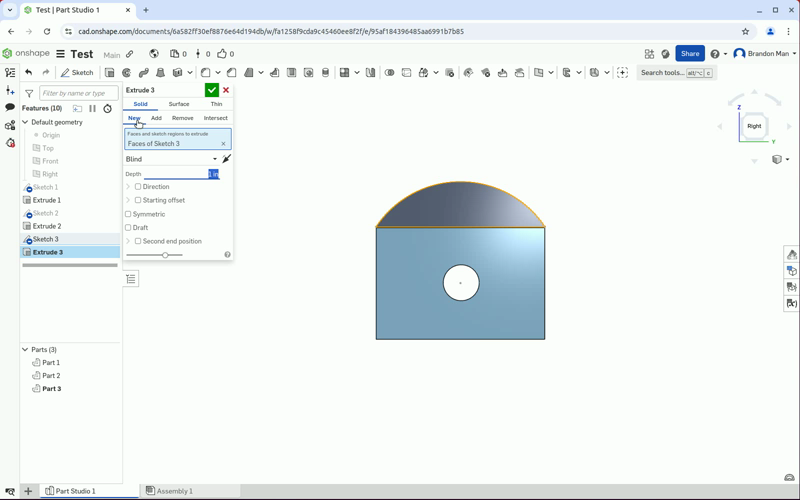
text(11.554)
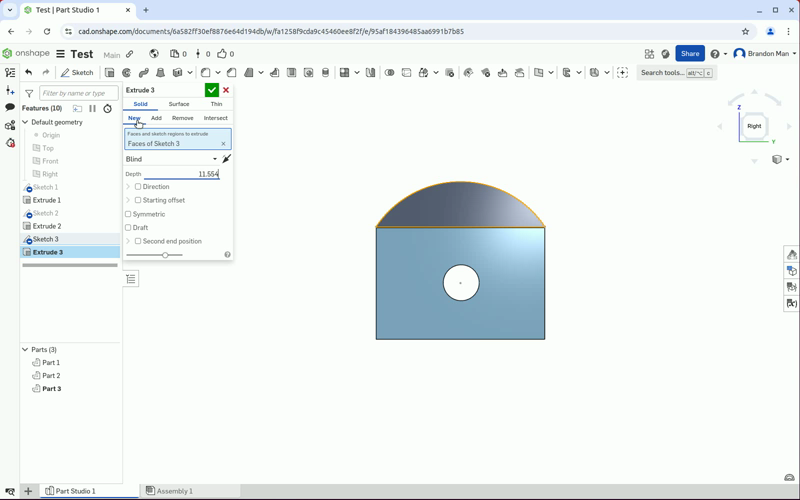
key(enter)
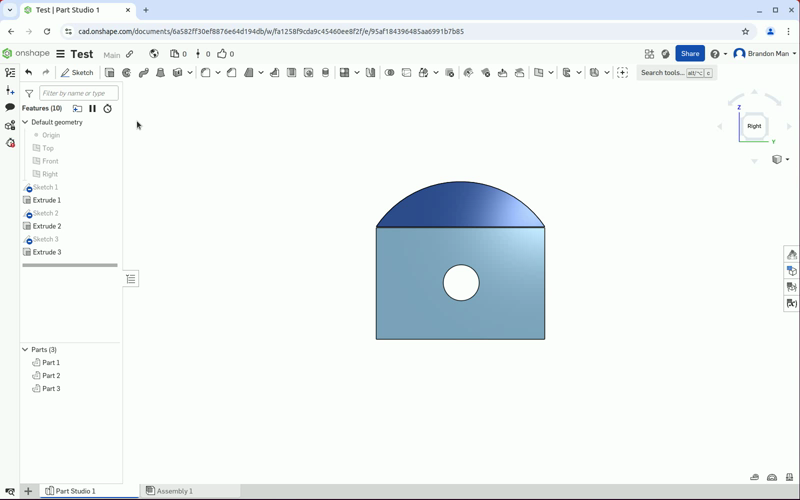
key(shift+h)
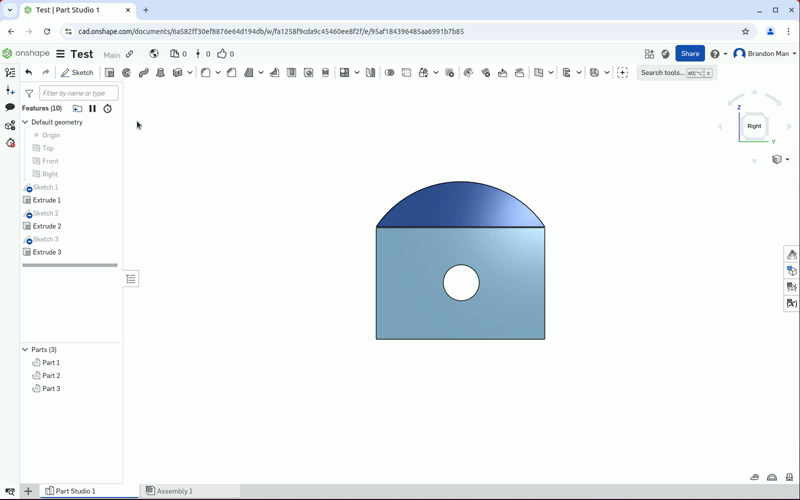
key(shift+h)
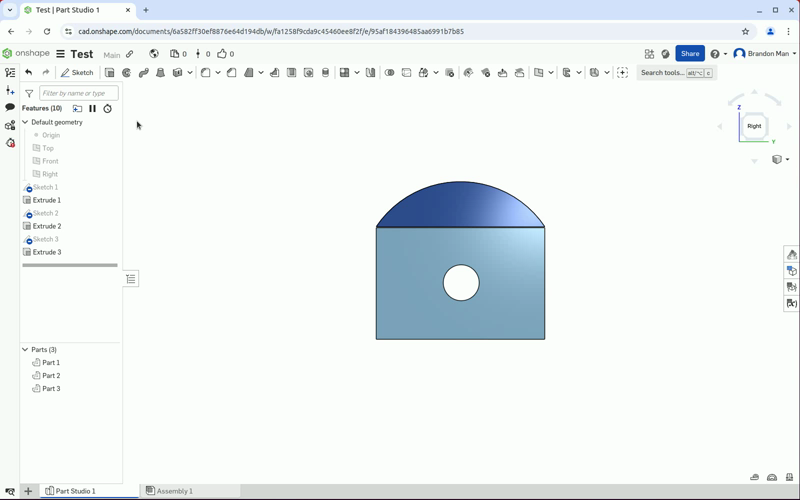
mouse_move(73, 189)
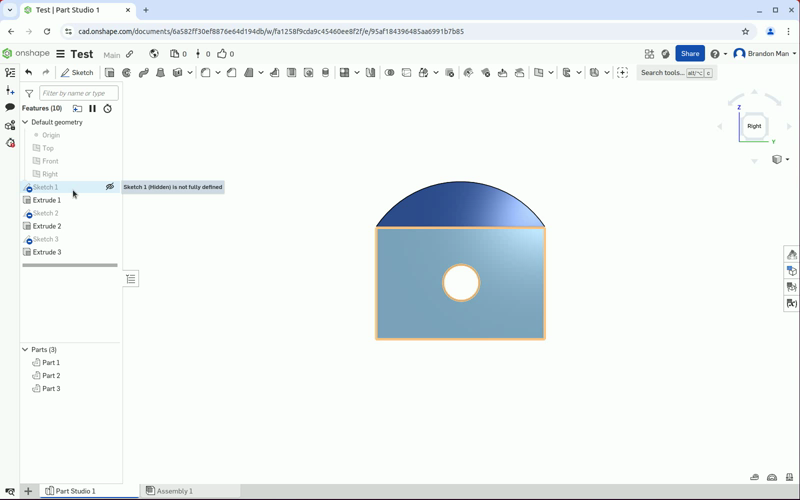
click(73, 189)
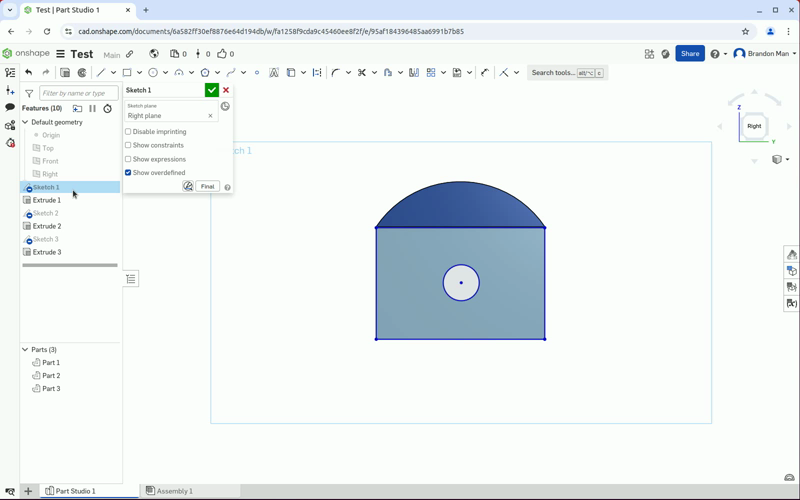
mouse_move(229, 92)
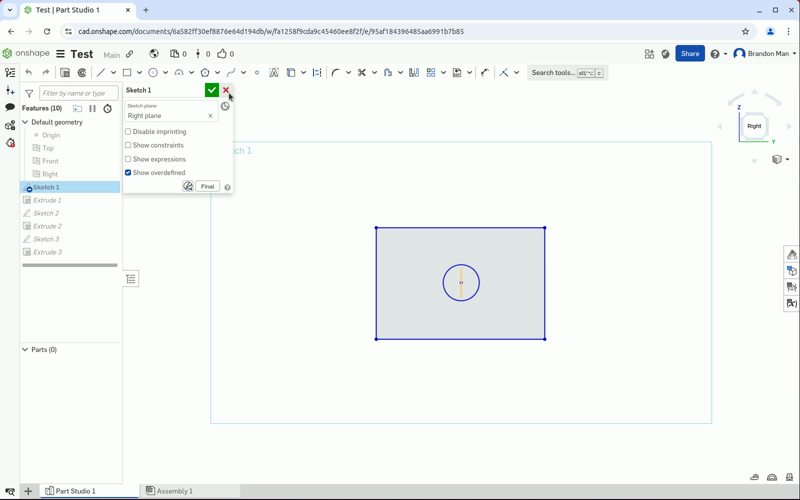
click(229, 92)
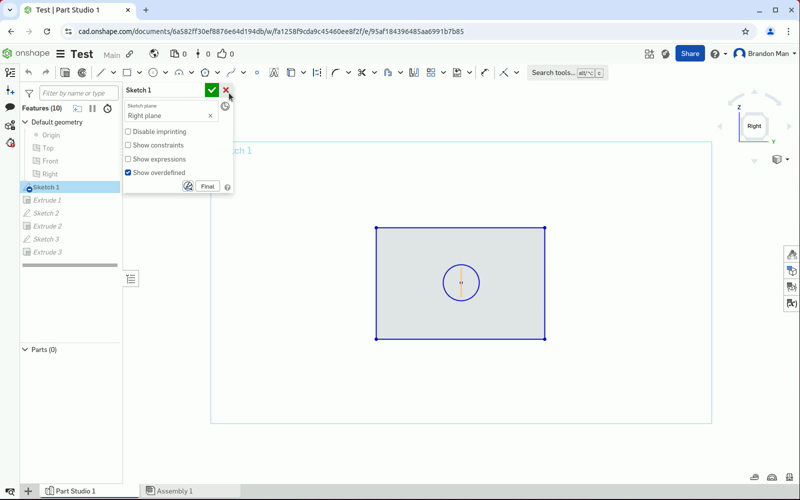
key(shift+s)
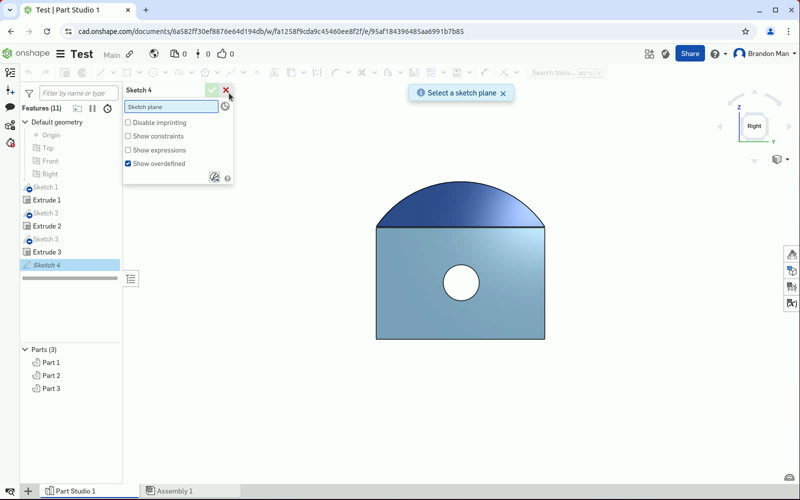
mouse_move(73, 176)
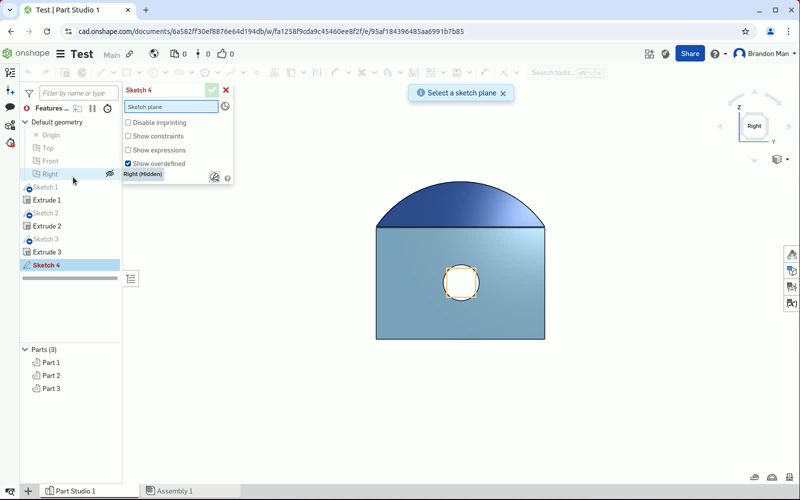
click(73, 176)
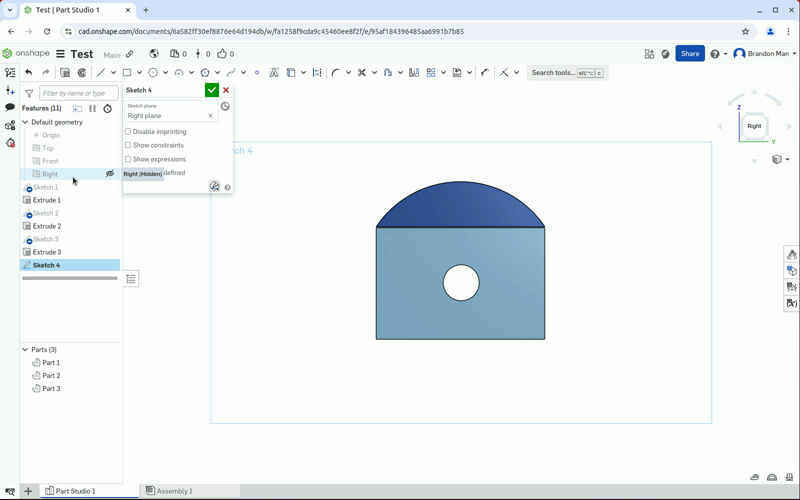
mouse_move(73, 352)
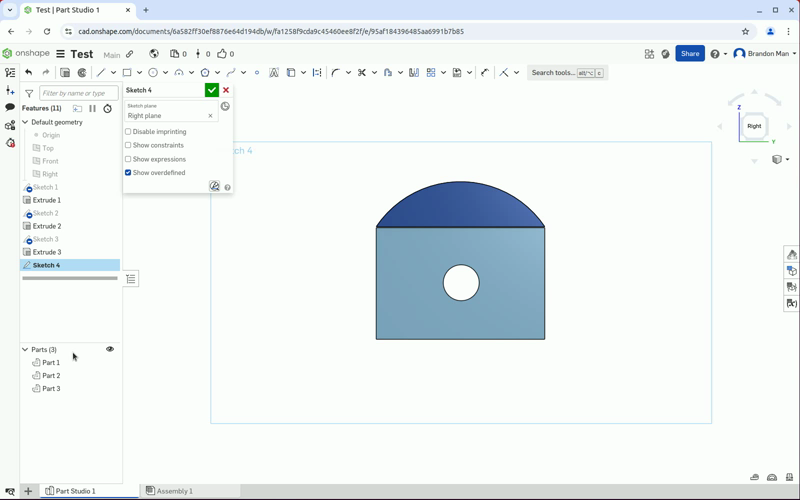
key(y)
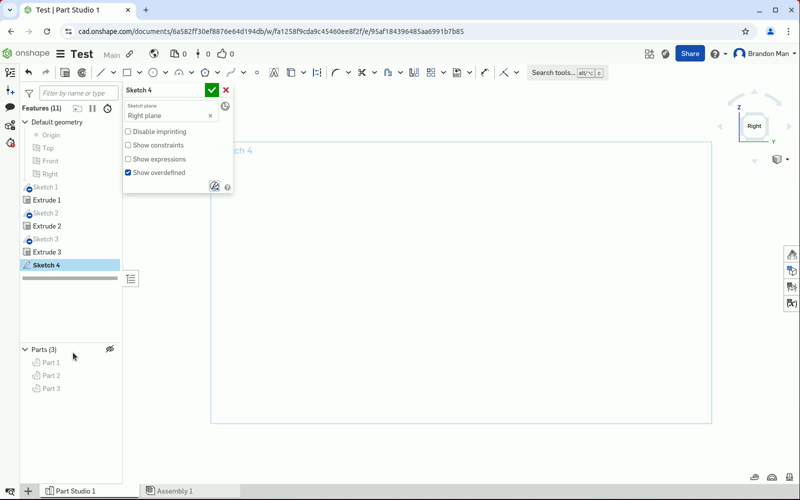
key(l)
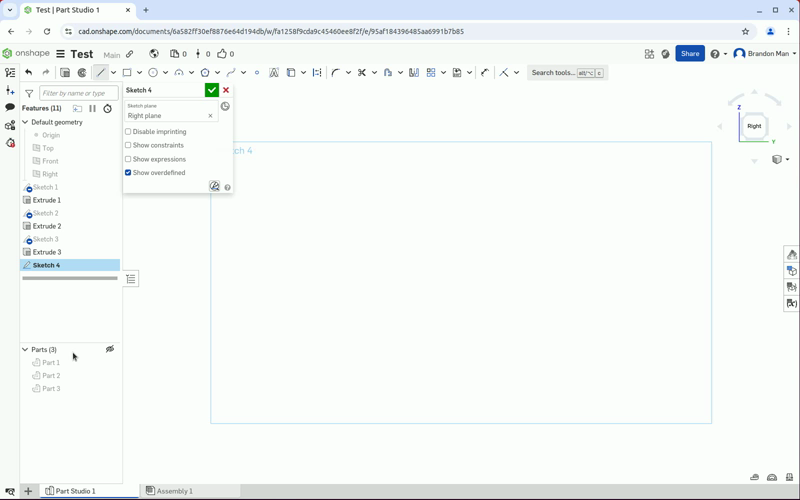
key_down(shift)
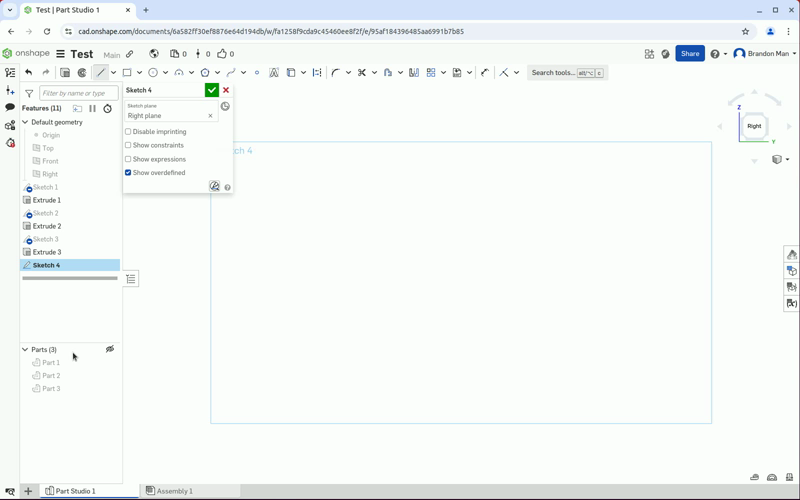
mouse_move(376, 339)
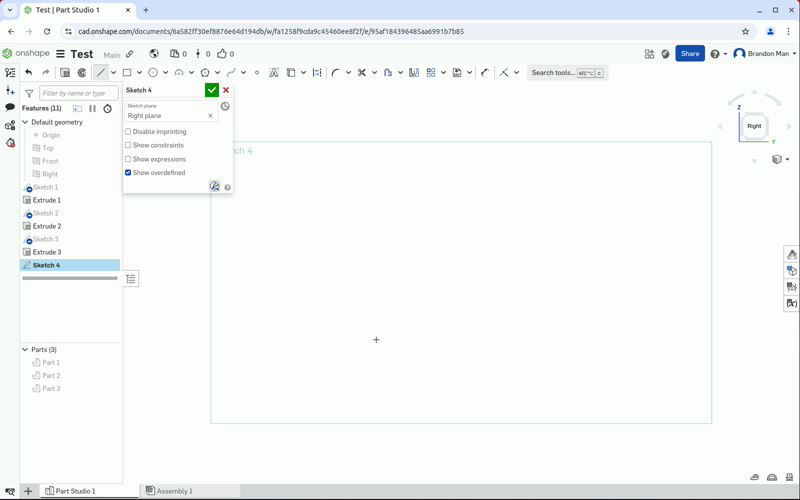
click(376, 339)
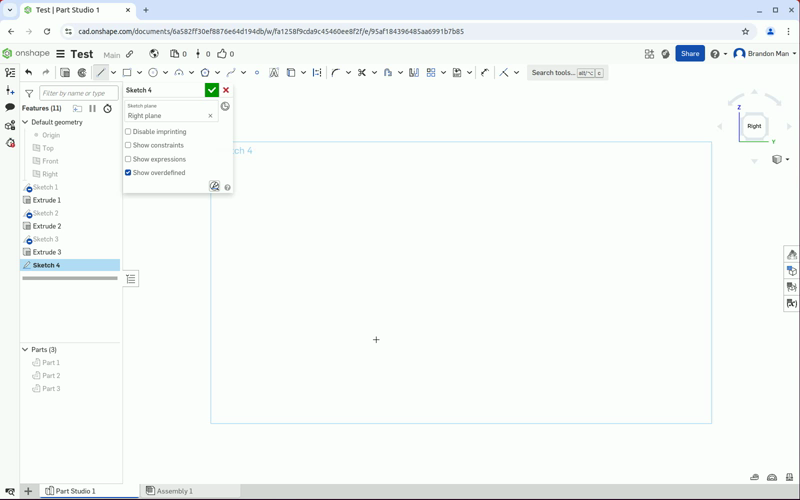
key_up(shift)
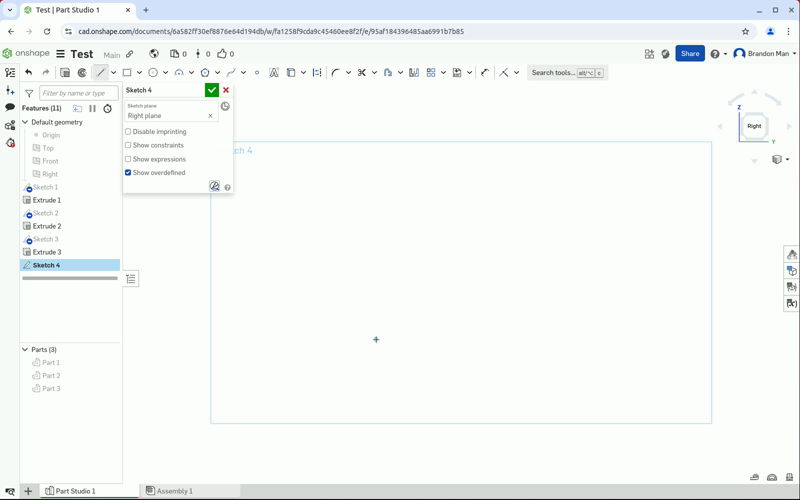
key_down(shift)
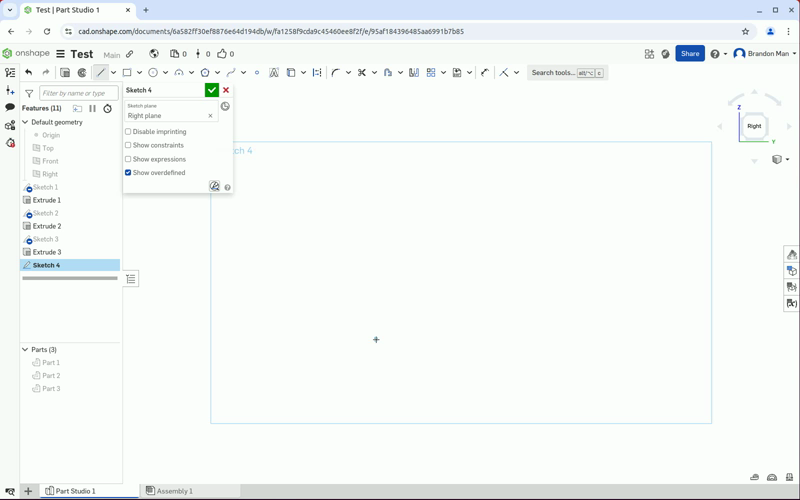
mouse_move(544, 339)
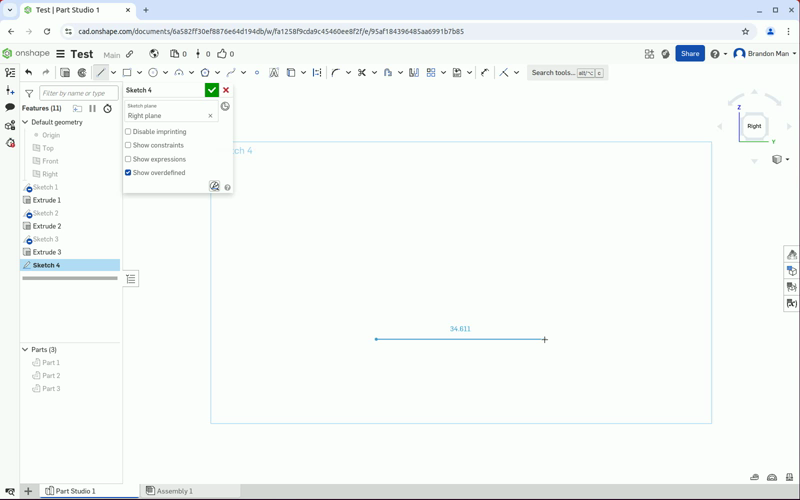
click(544, 339)
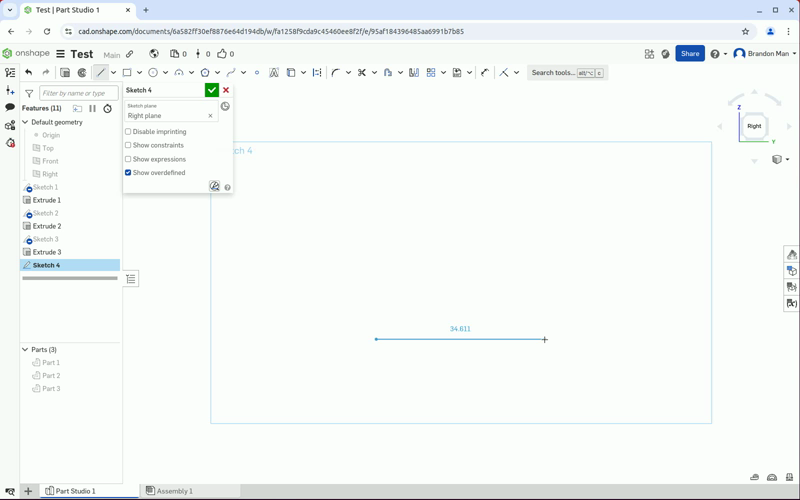
key_up(shift)
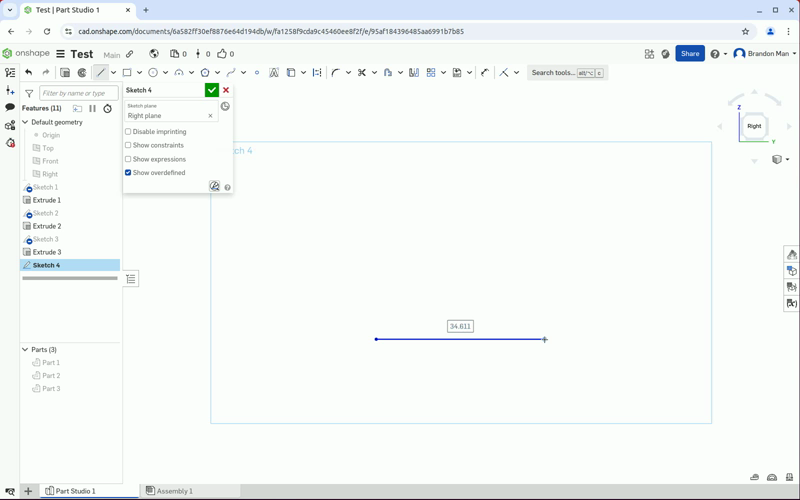
key_down(shift)
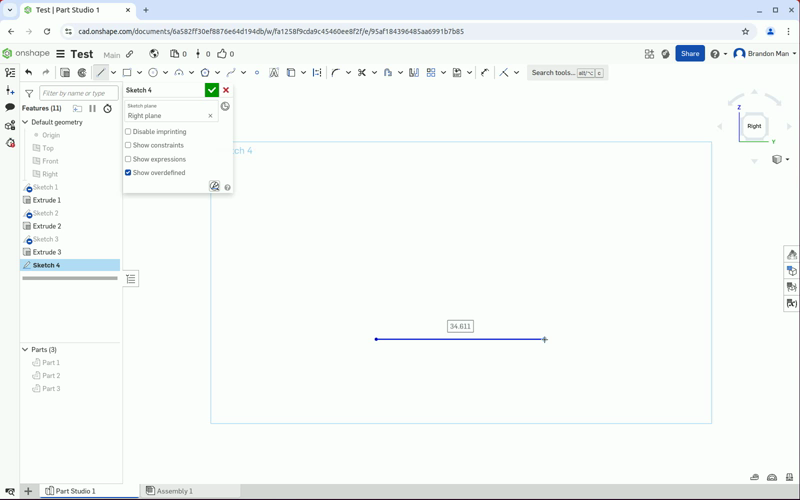
mouse_move(544, 227)
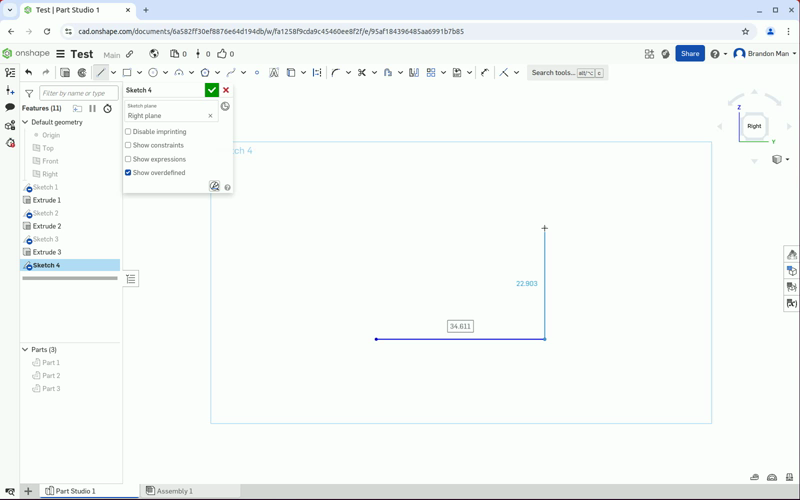
click(544, 227)
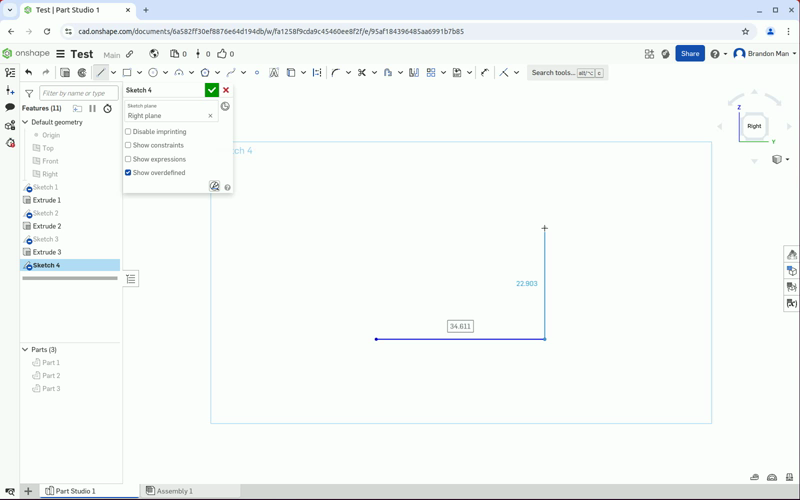
key_up(shift)
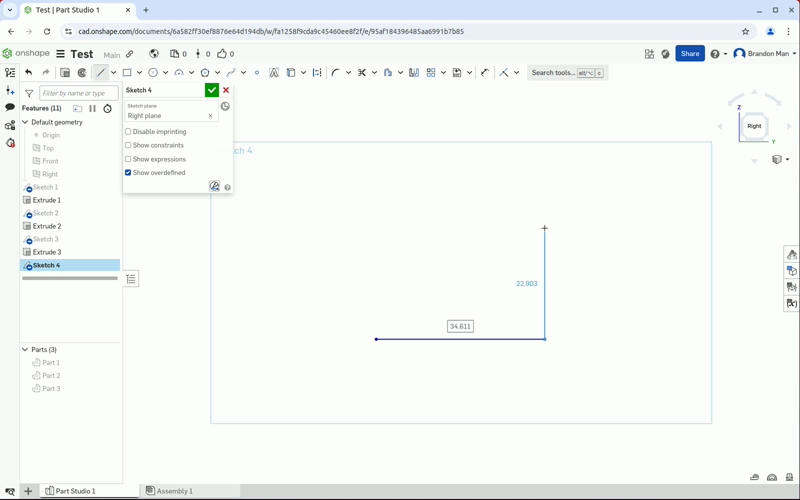
key_down(shift)
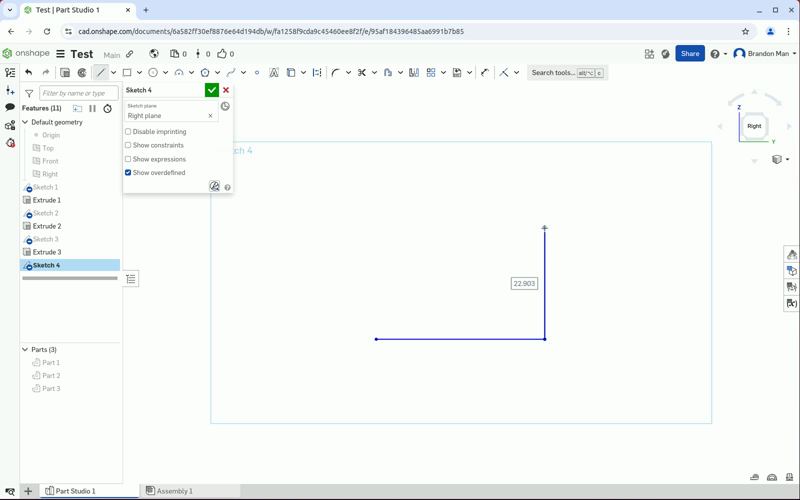
mouse_move(376, 227)
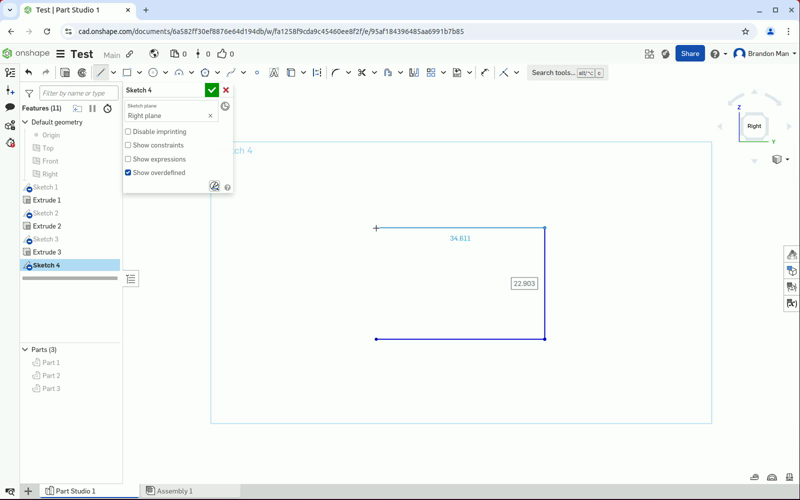
click(376, 227)
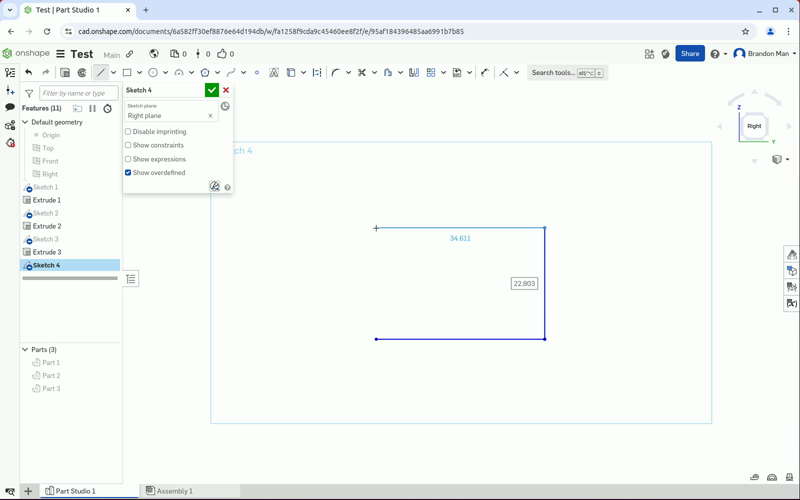
key_up(shift)
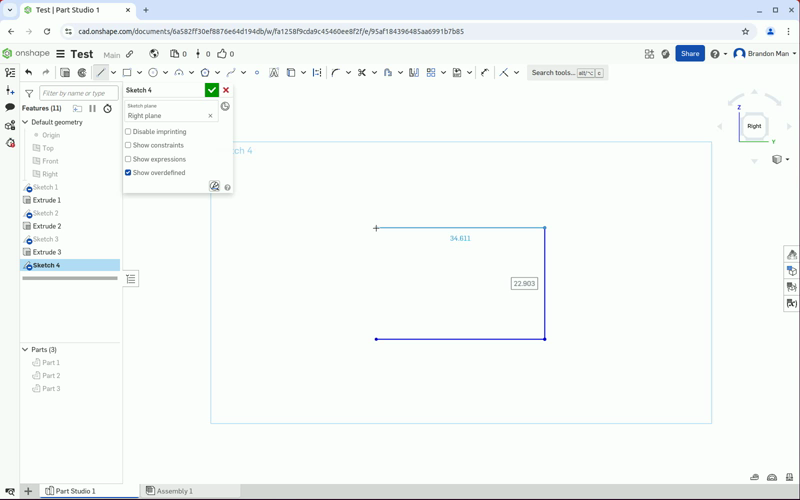
key_down(shift)
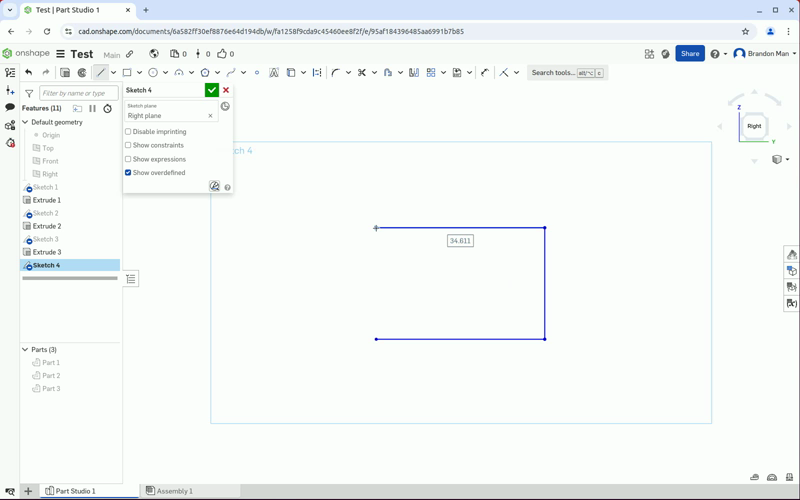
mouse_move(376, 339)
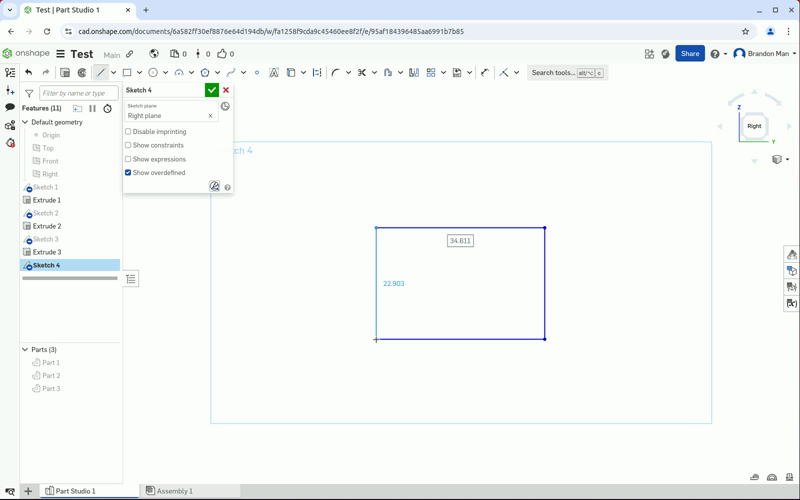
key_up(shift)
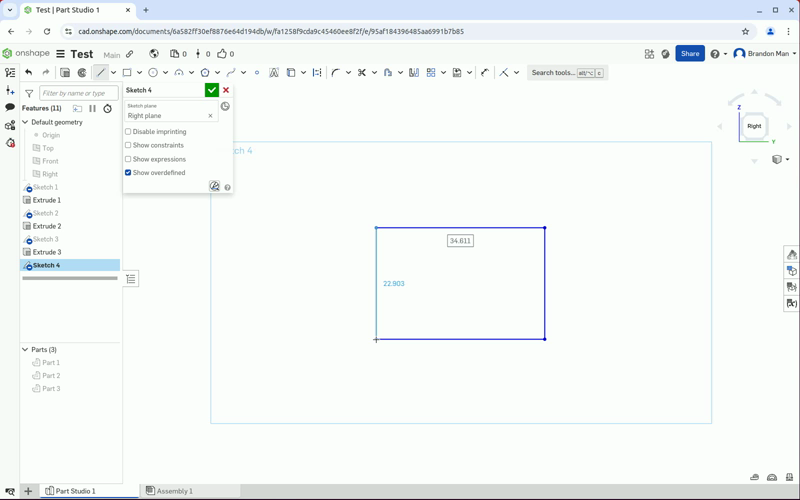
click(376, 339)
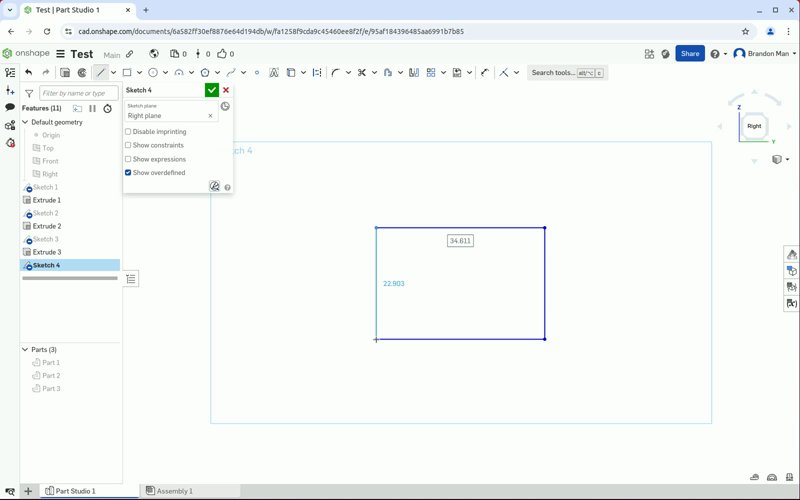
key(esc)
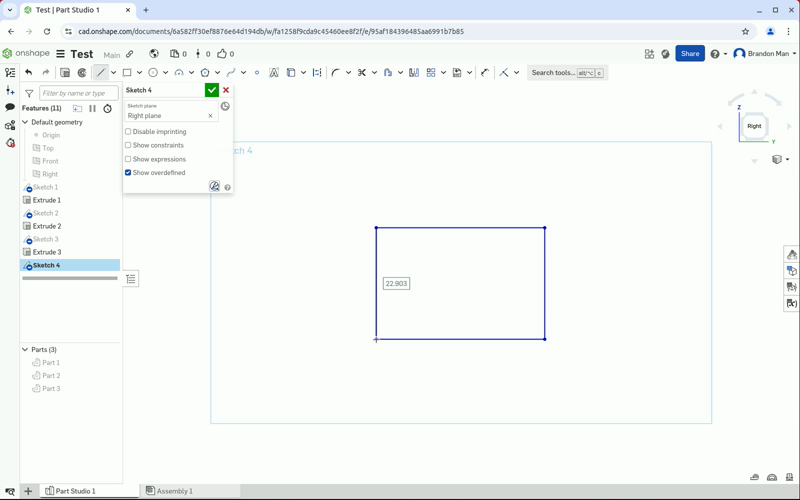
key(c)
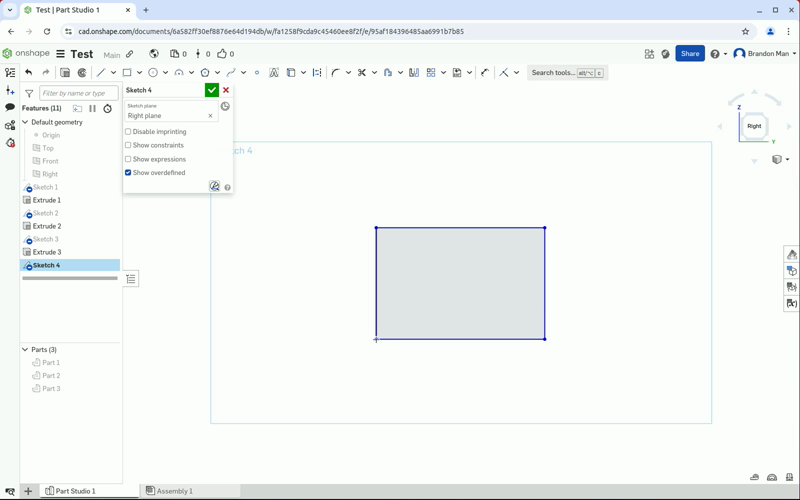
key_down(shift)
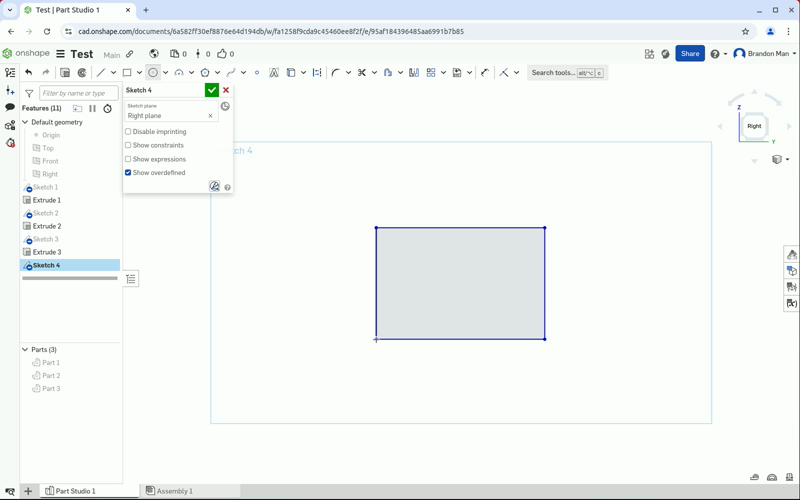
mouse_move(461, 282)
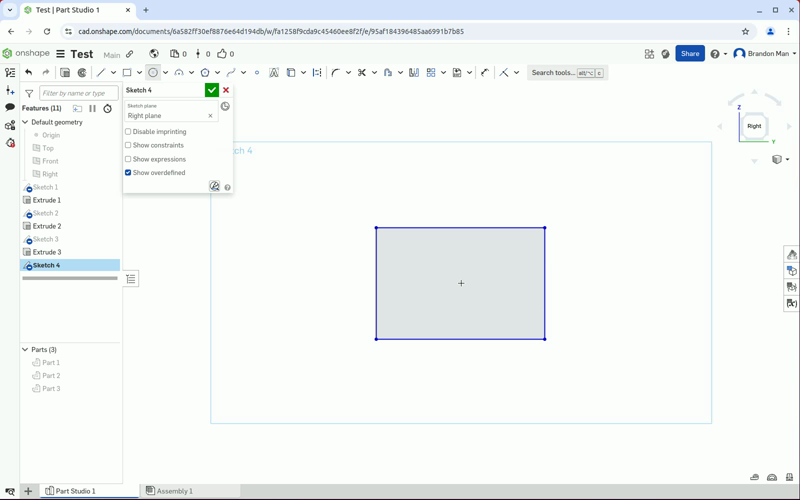
click(461, 282)
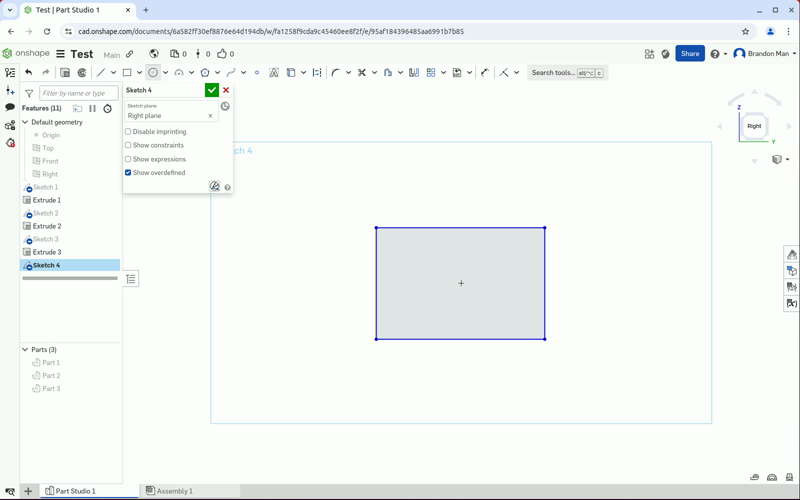
key_up(shift)
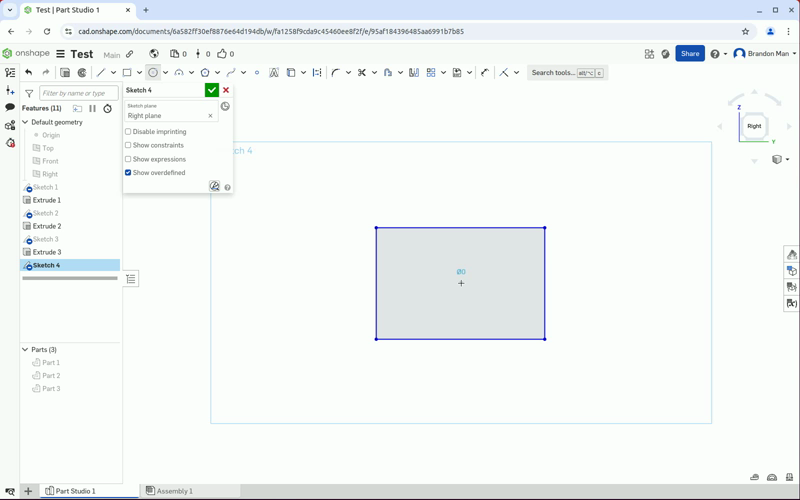
mouse_move(479, 282)
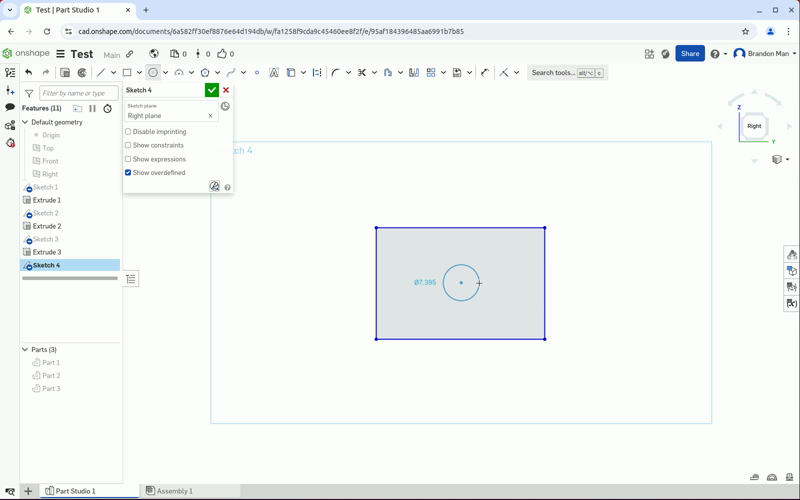
click(479, 282)
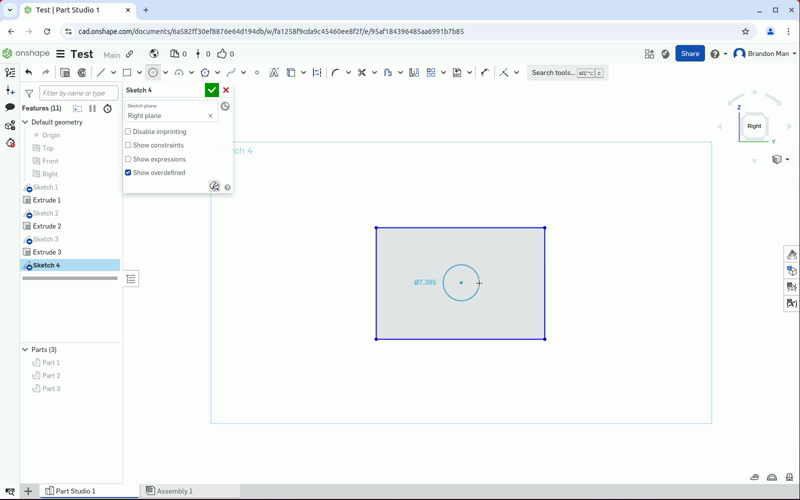
key(esc)
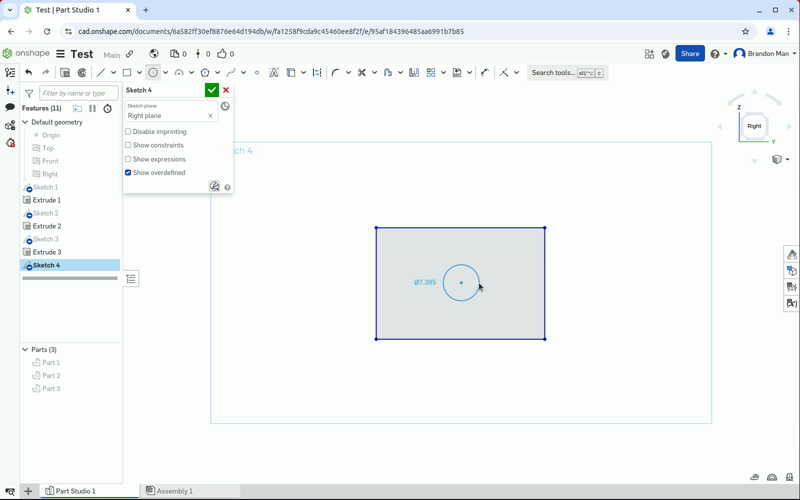
mouse_move(391, 323)
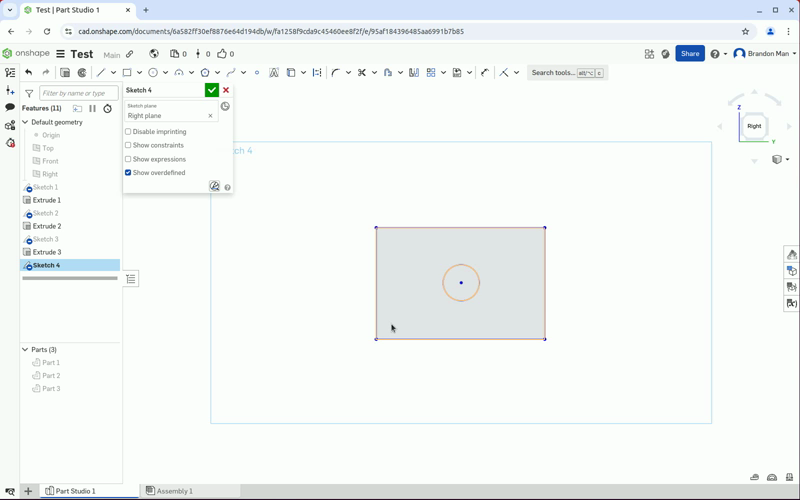
click(391, 323)
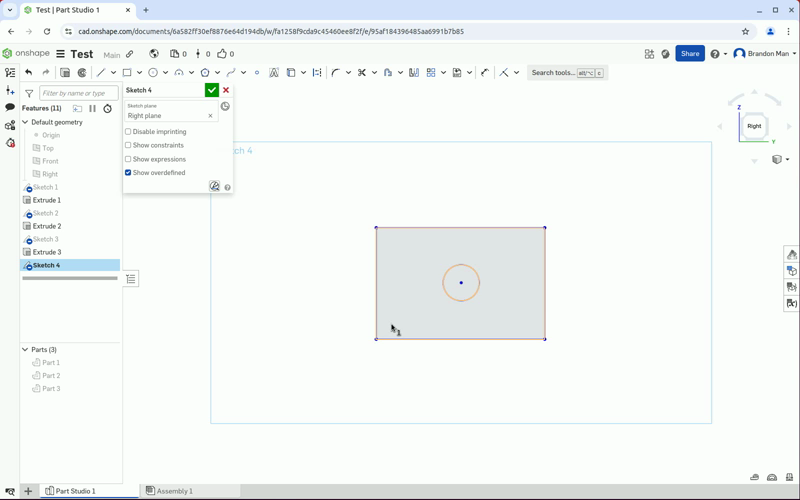
mouse_move(73, 352)
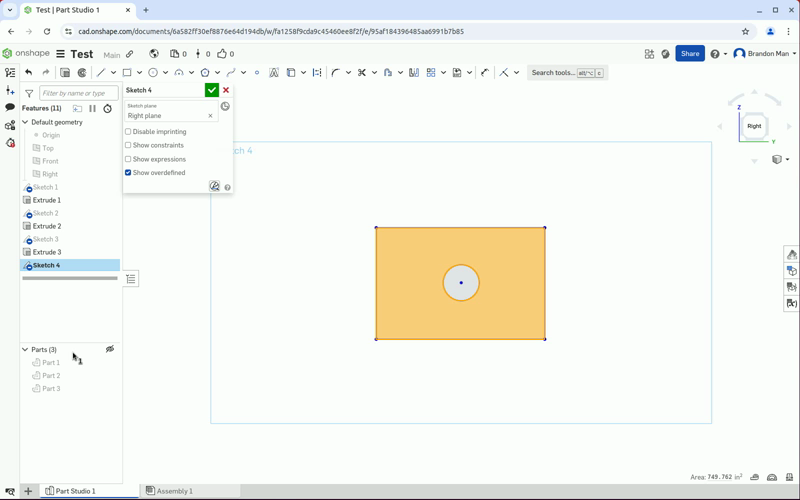
key(shift+y)
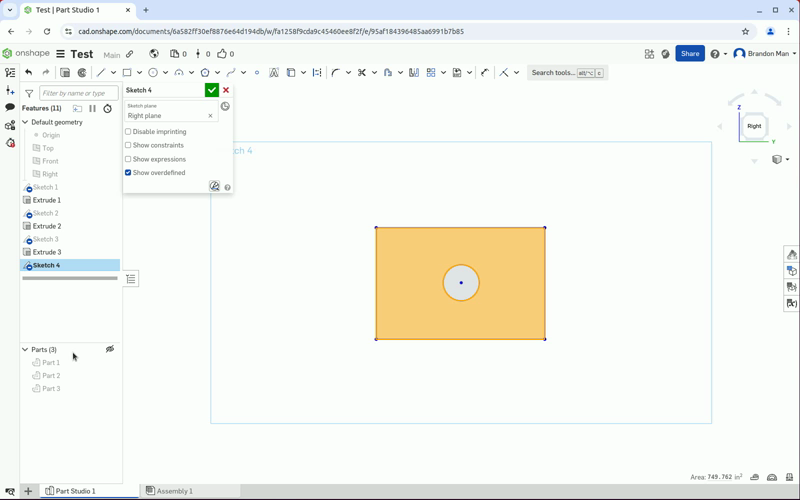
key(shift+e)
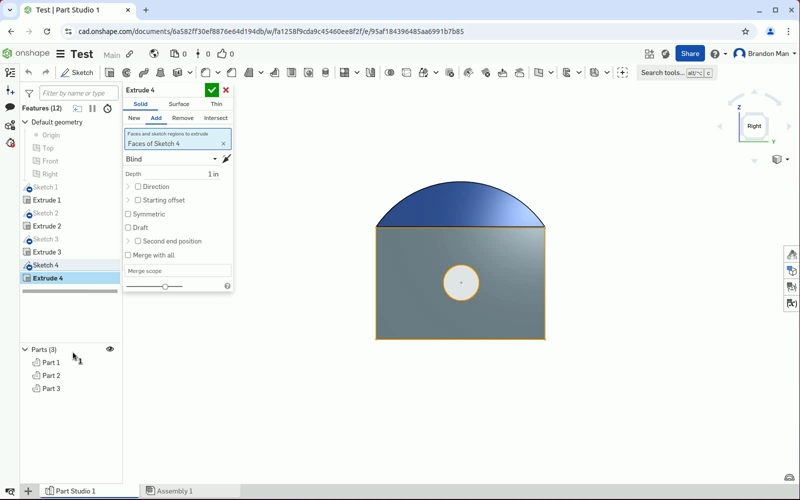
mouse_move(143, 106)
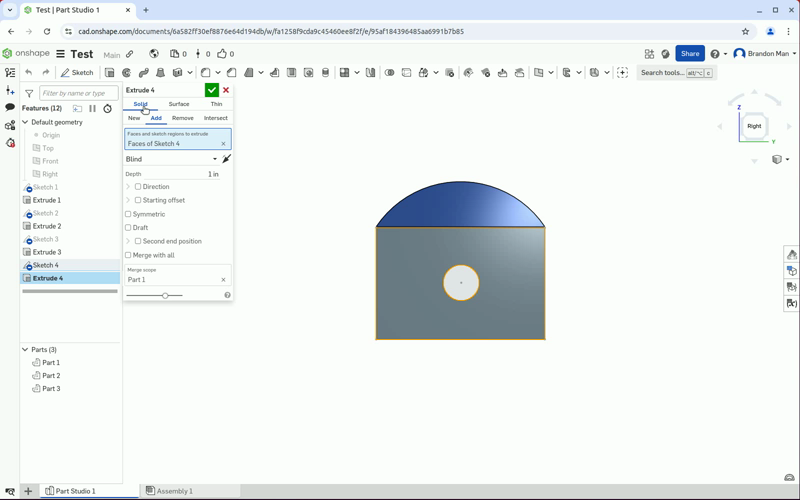
click(143, 106)
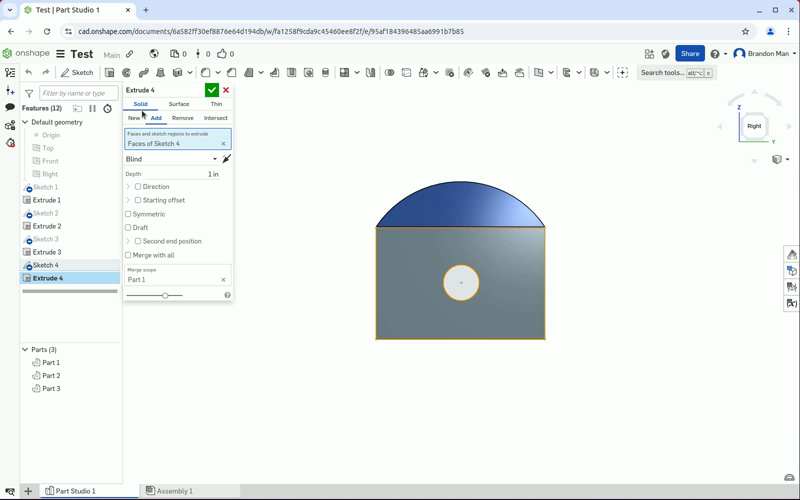
mouse_move(137, 120)
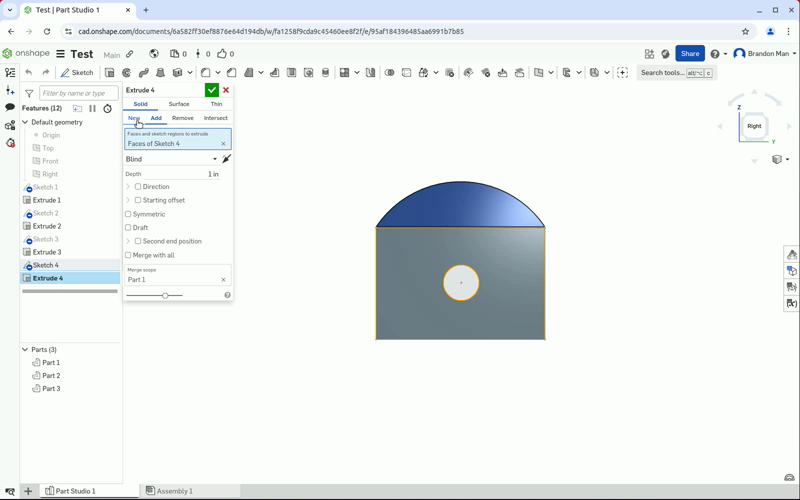
click(137, 120)
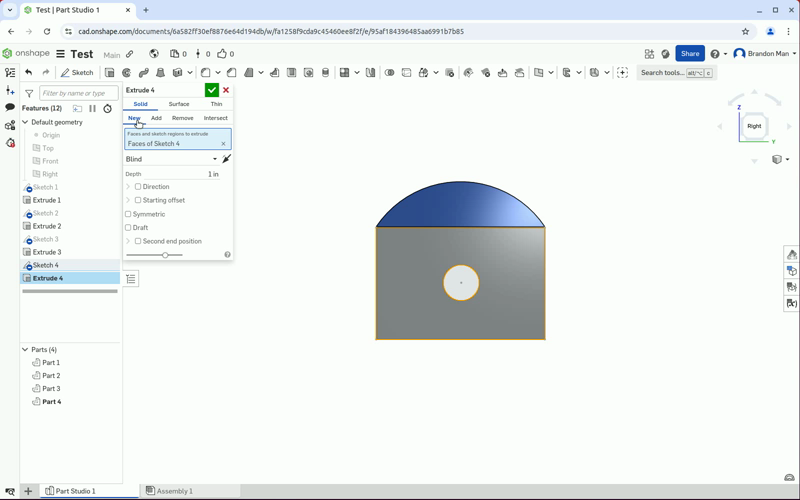
key(tab, 4)
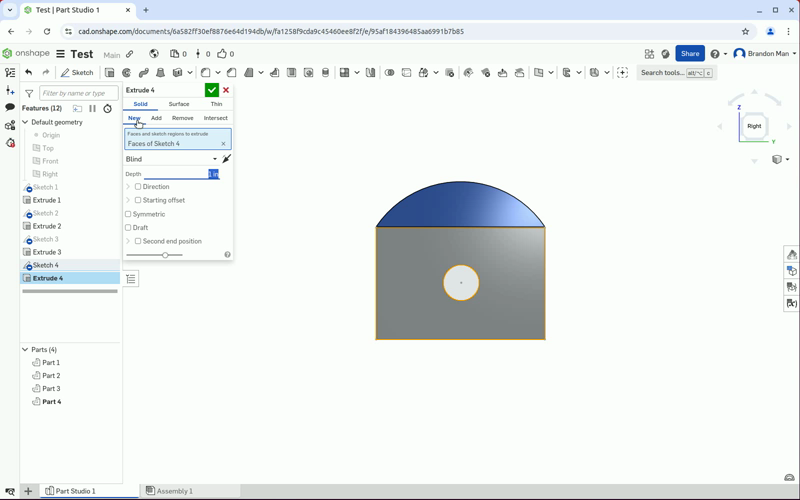
text(11.554)
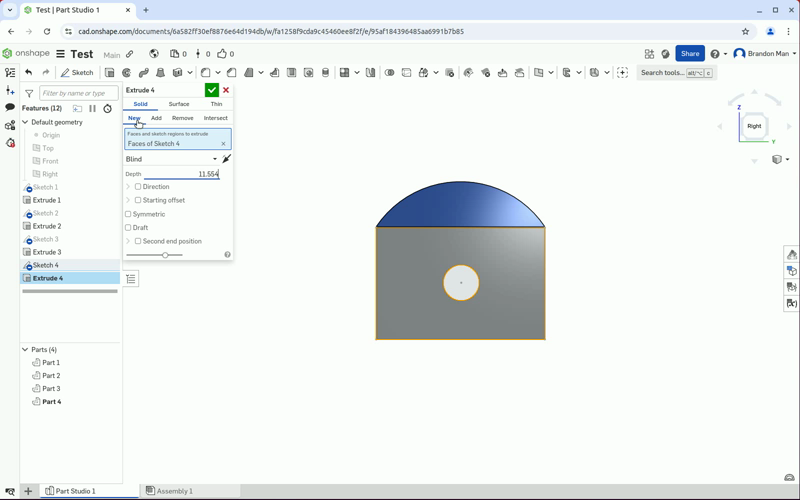
key(enter)
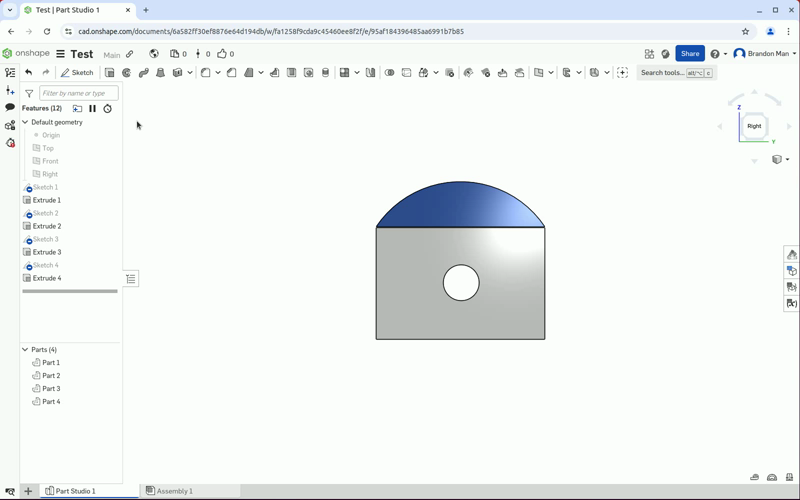
key(shift+h)
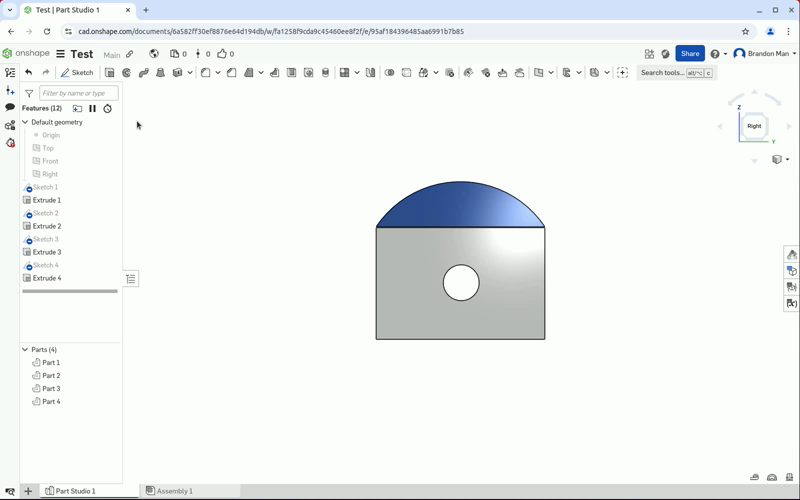
key(shift+h)
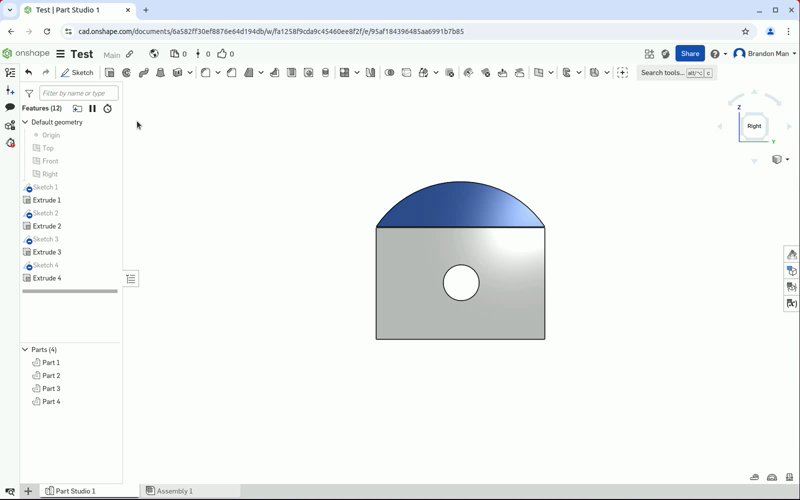
mouse_move(73, 189)
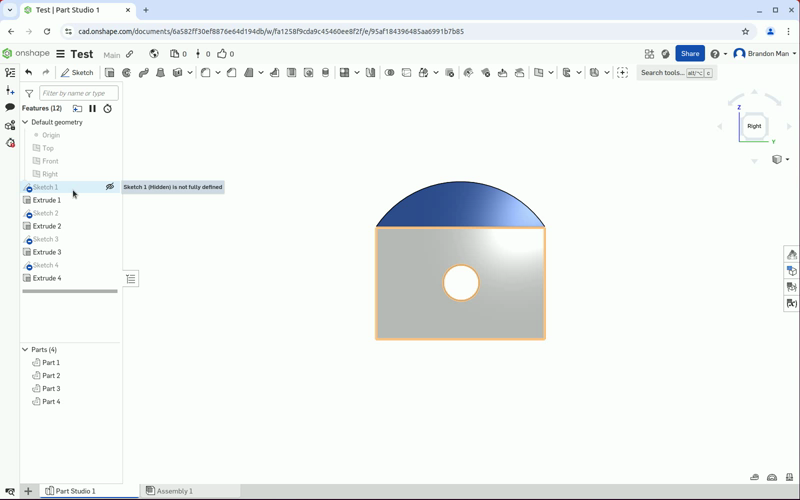
click(73, 189)
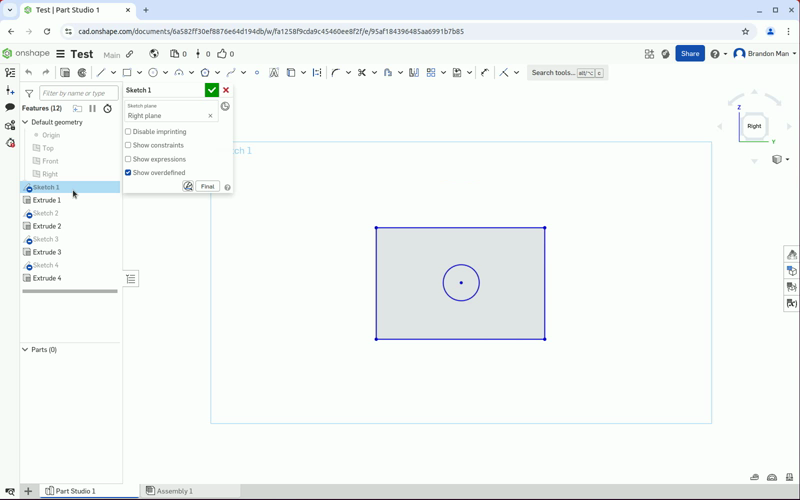
mouse_move(229, 92)
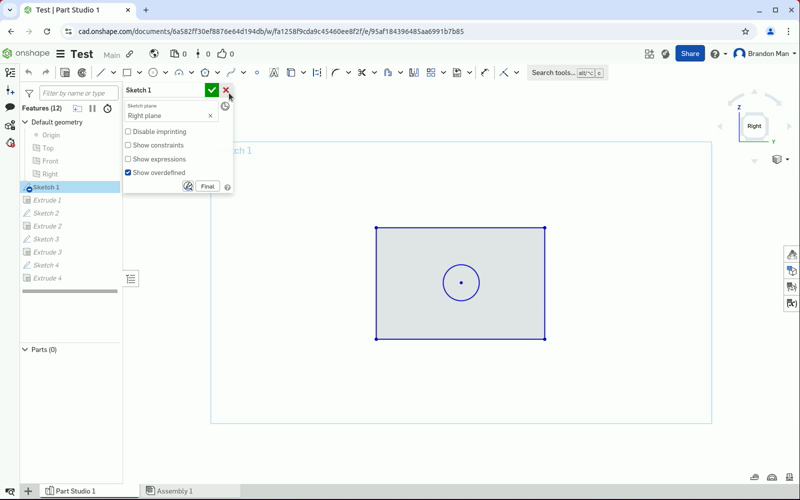
click(229, 92)
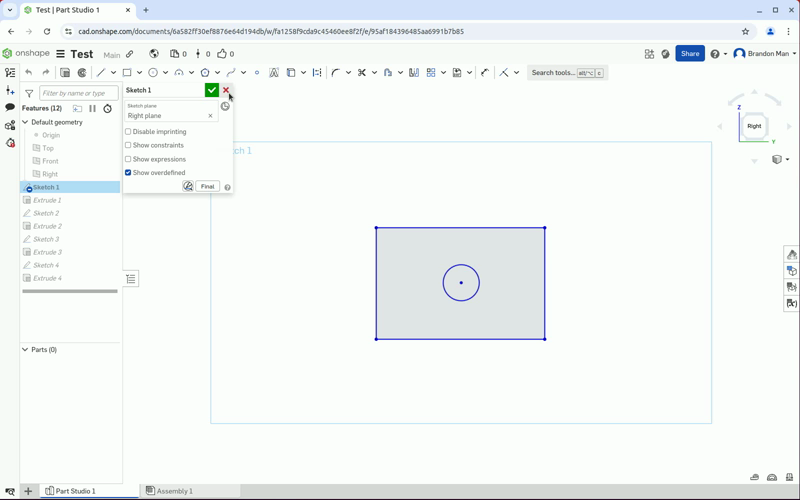
key(shift+s)
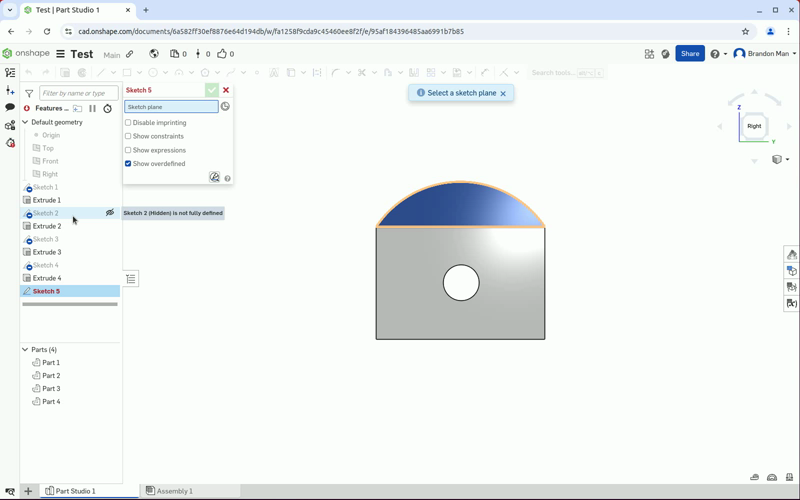
scroll(3)
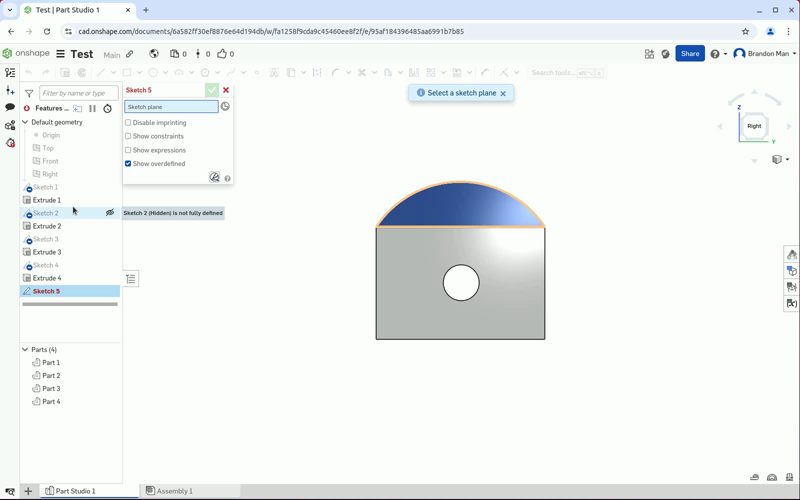
mouse_move(73, 176)
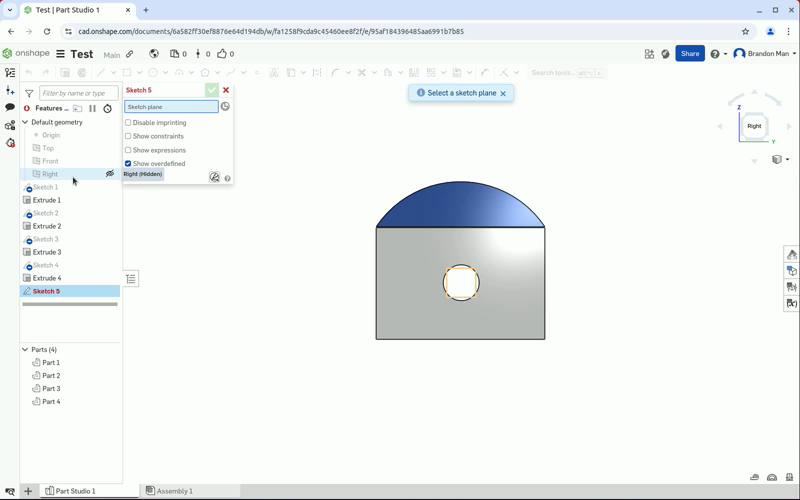
click(73, 176)
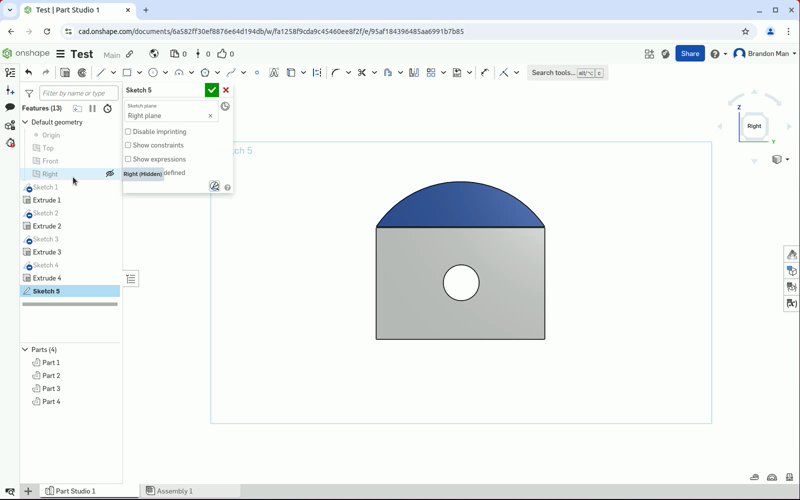
mouse_move(73, 352)
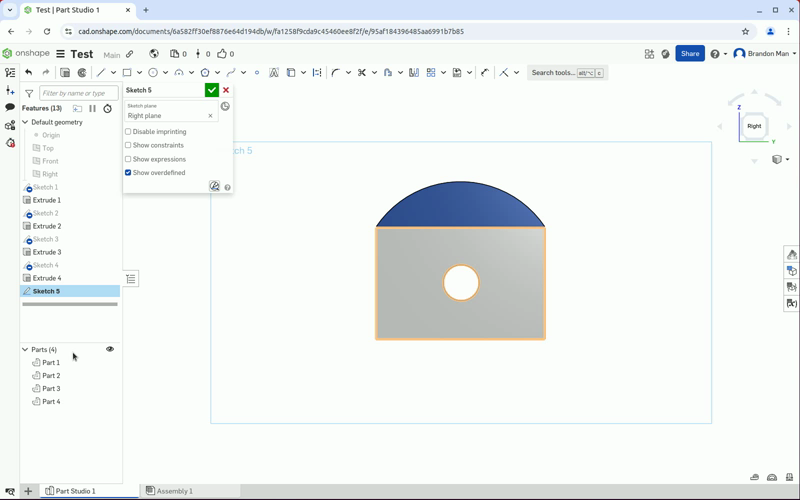
key(y)
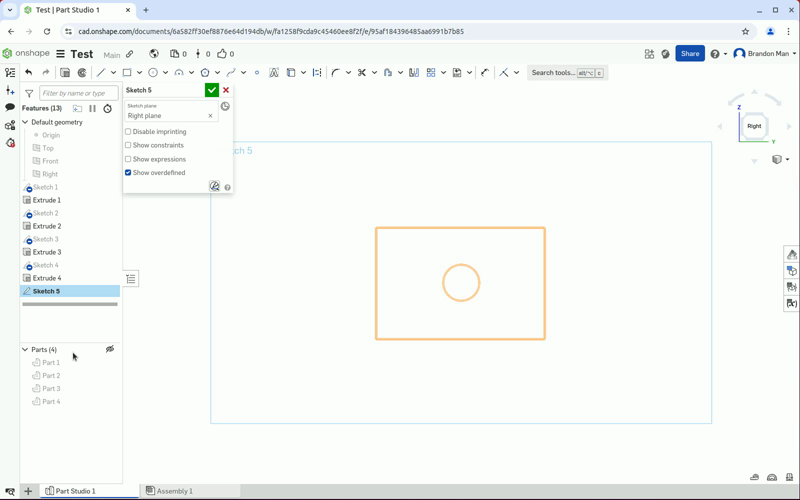
key(l)
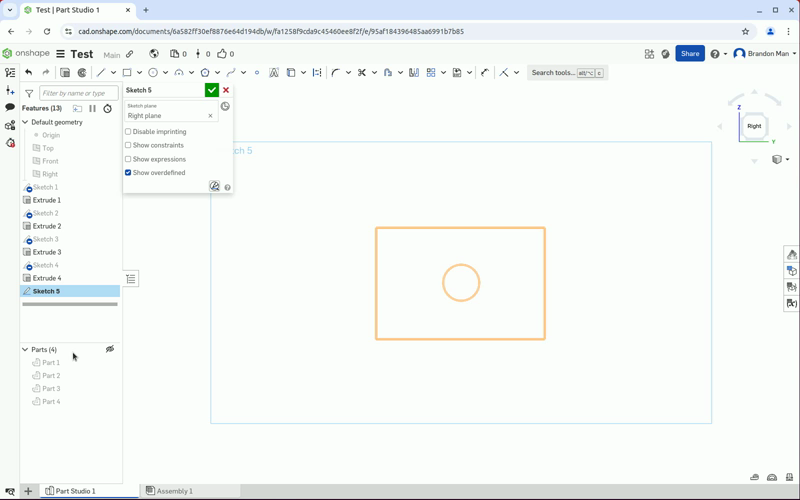
key_down(shift)
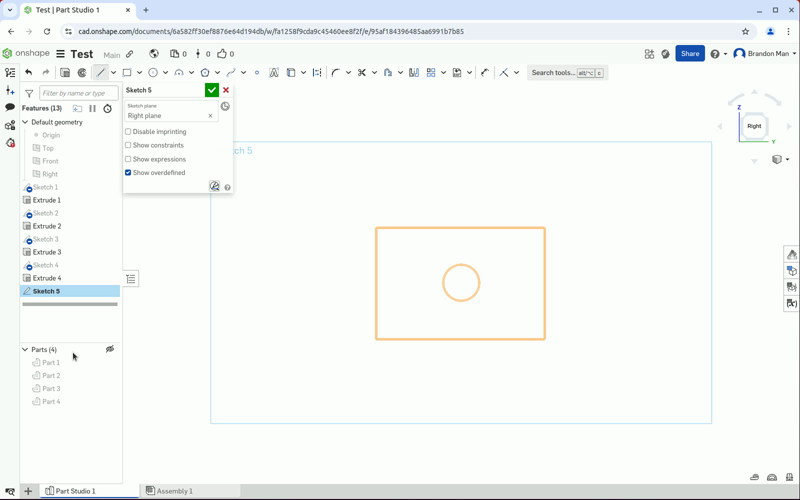
mouse_move(376, 339)
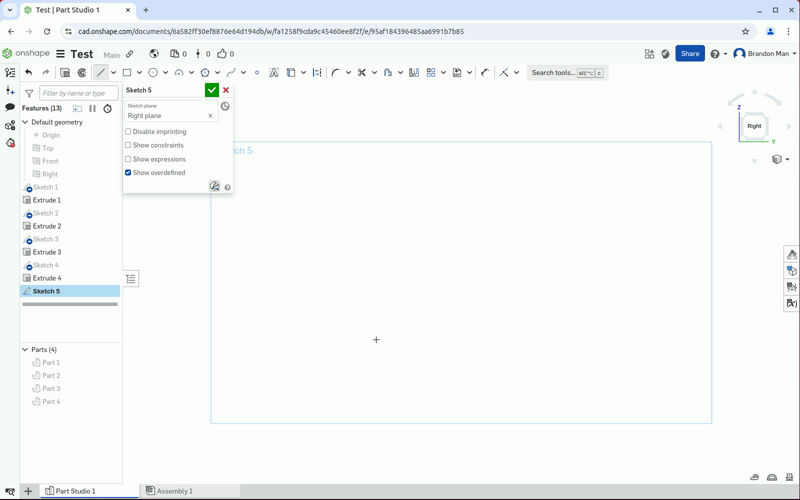
click(376, 339)
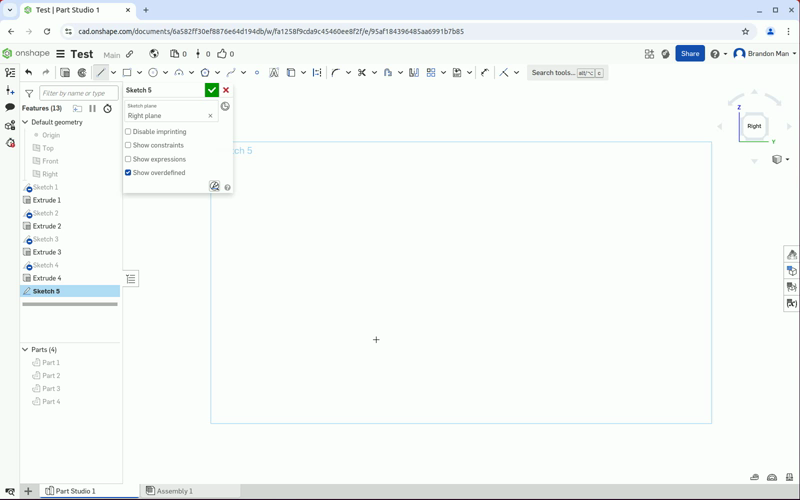
key_up(shift)
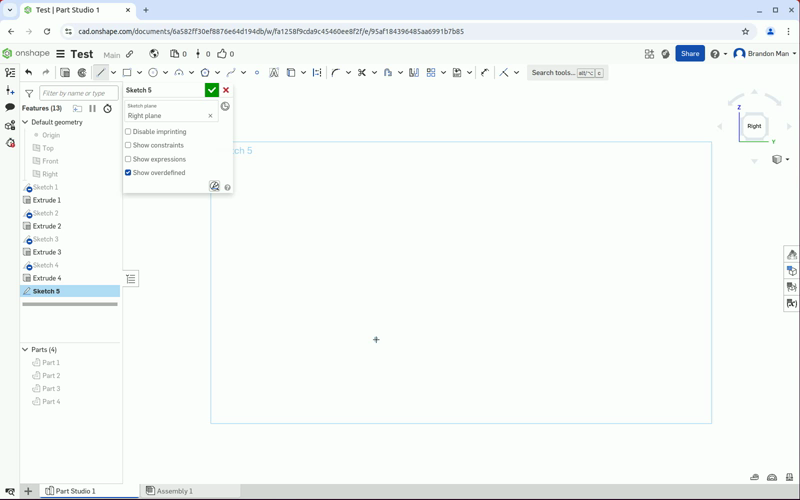
key_down(shift)
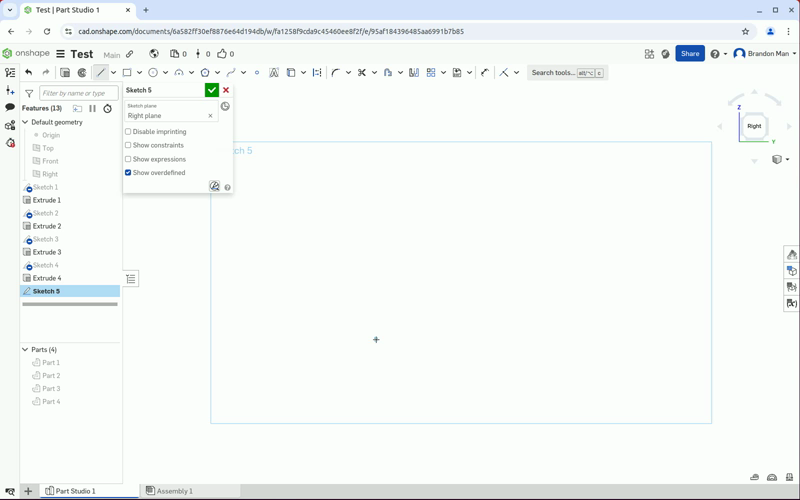
mouse_move(544, 339)
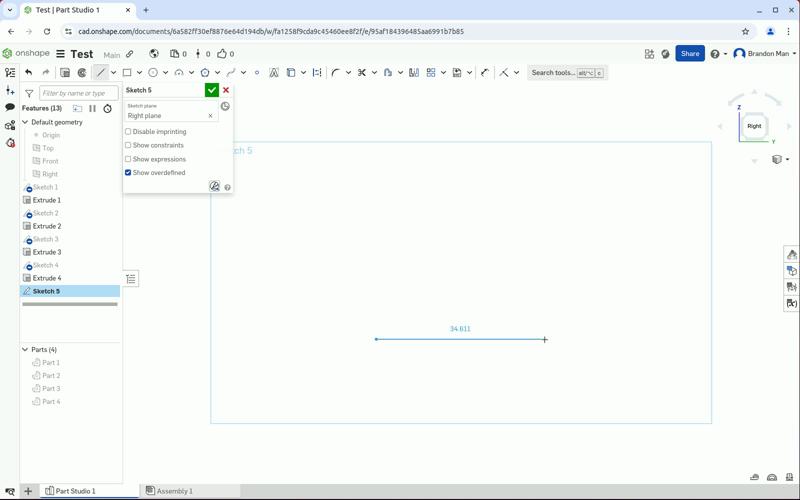
click(544, 339)
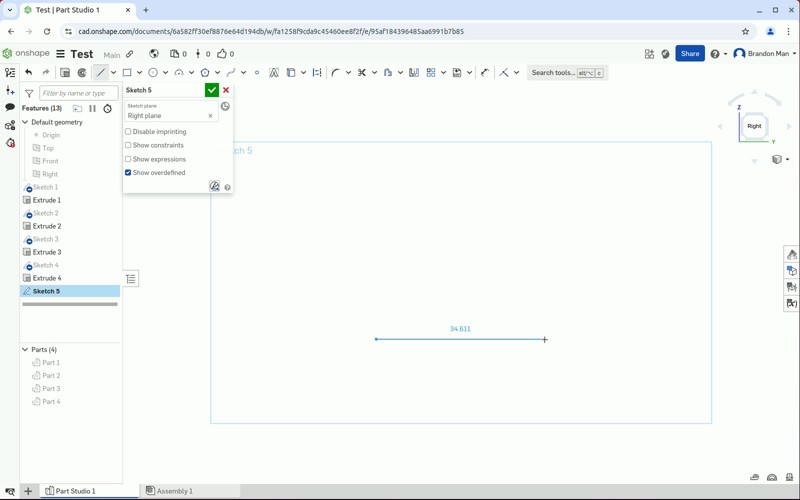
key_up(shift)
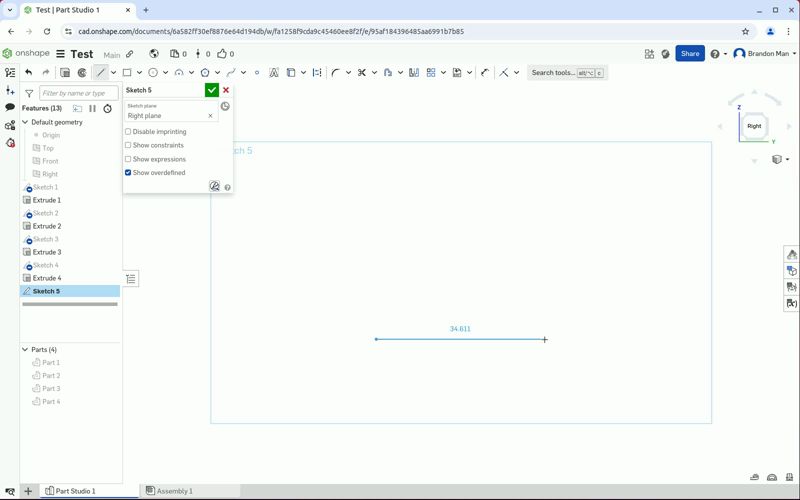
key_down(shift)
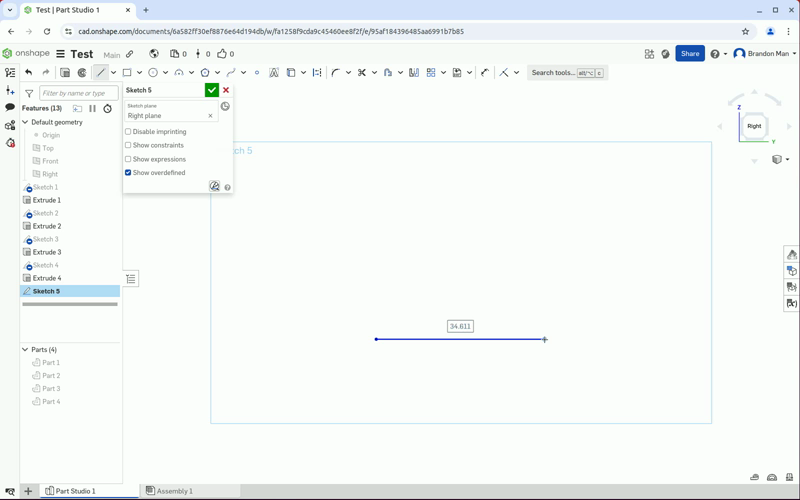
mouse_move(544, 227)
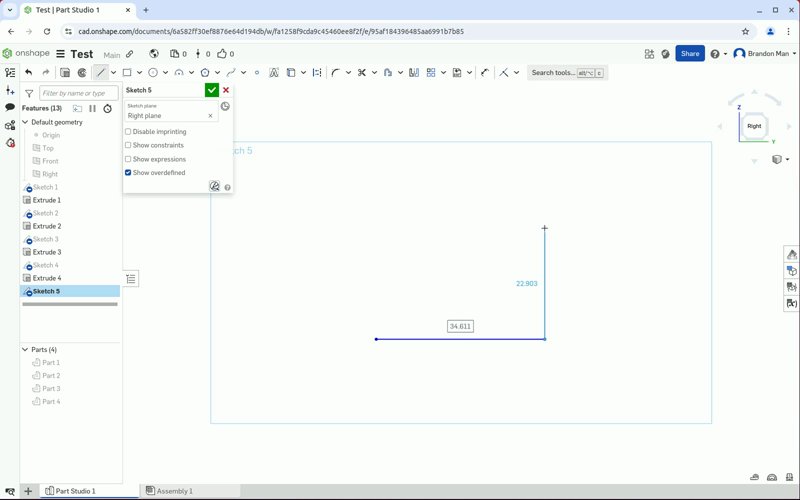
click(544, 227)
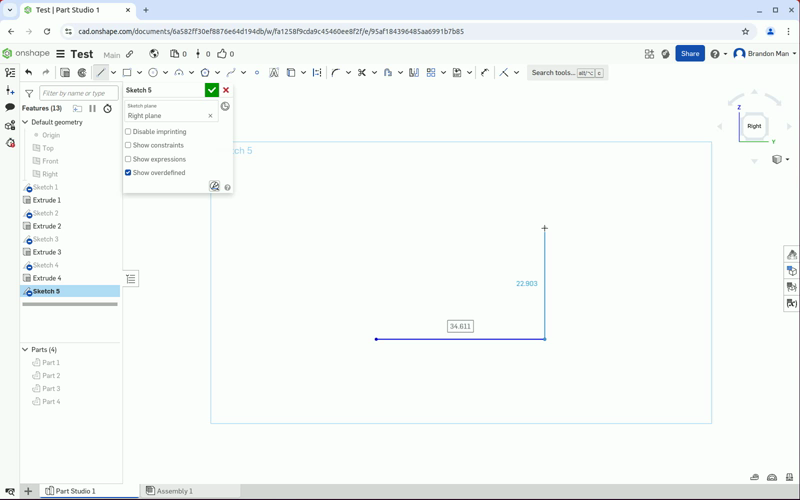
key_up(shift)
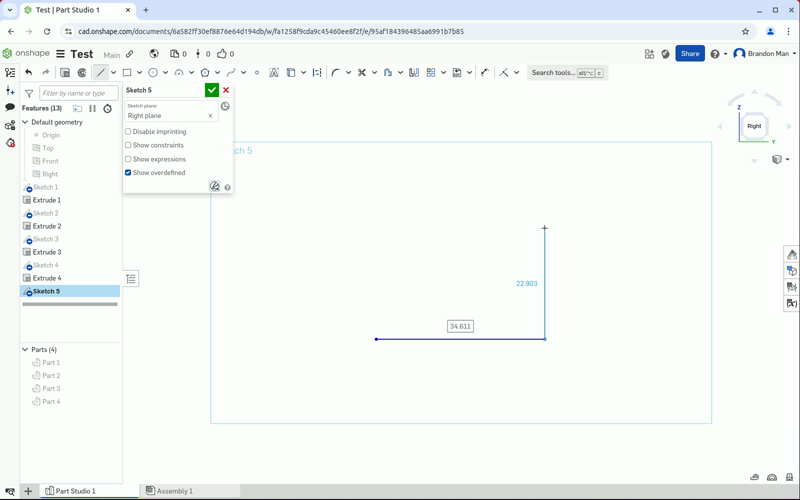
key_down(shift)
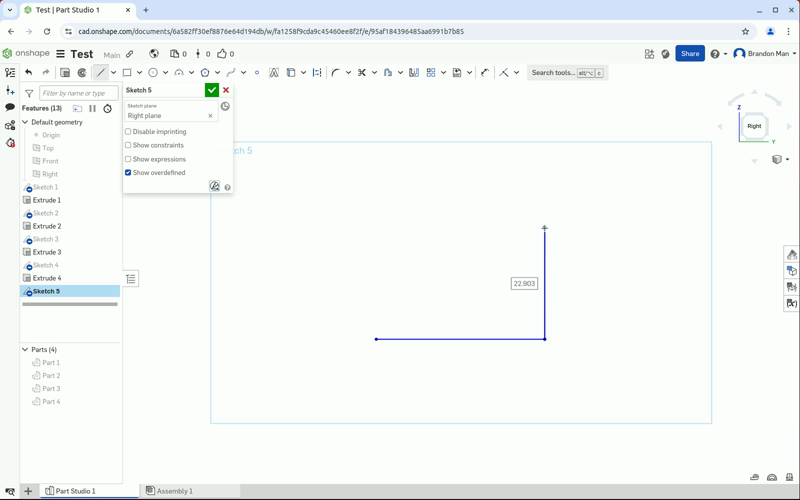
mouse_move(376, 227)
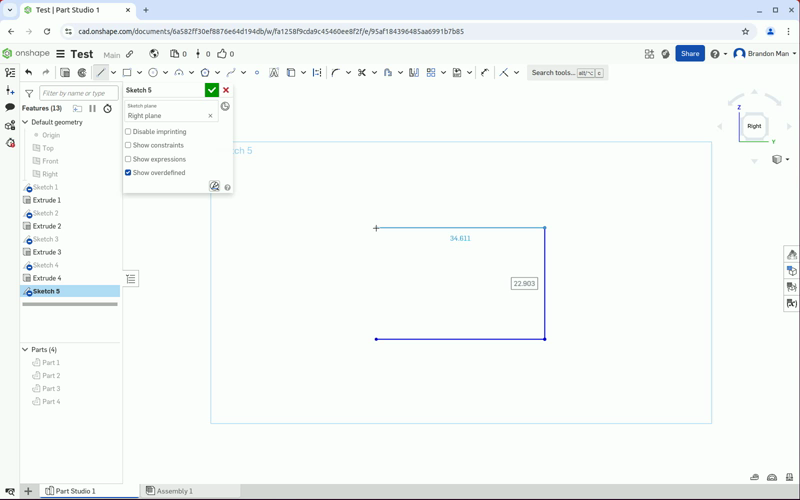
click(376, 227)
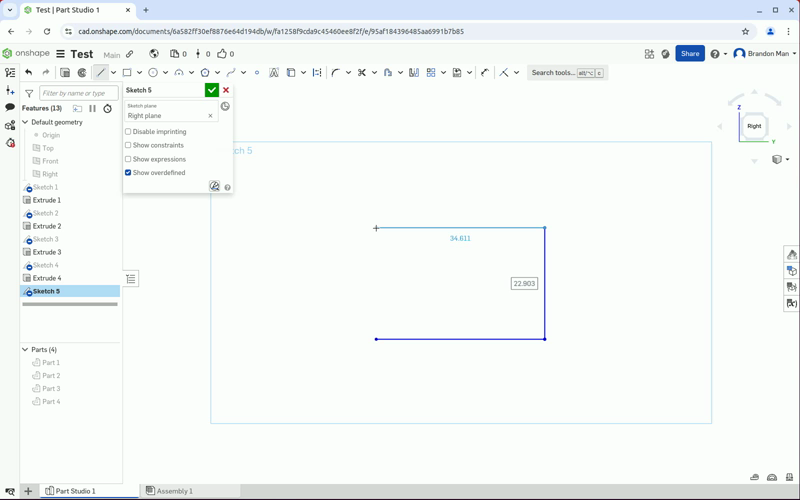
key_up(shift)
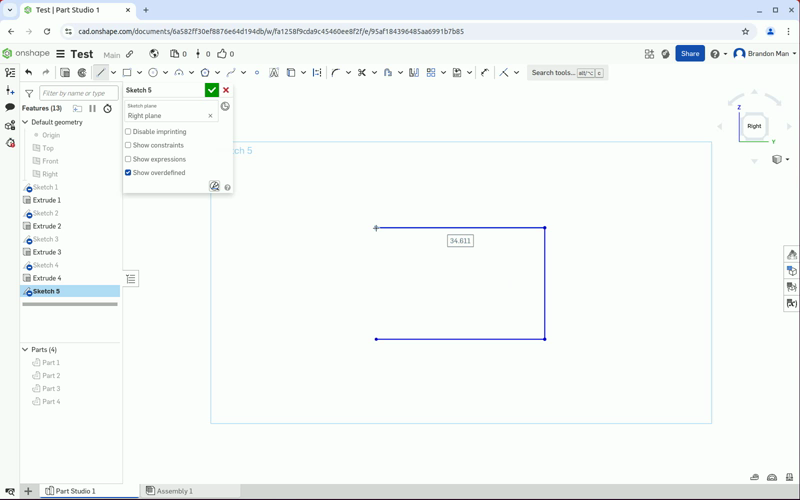
key_down(shift)
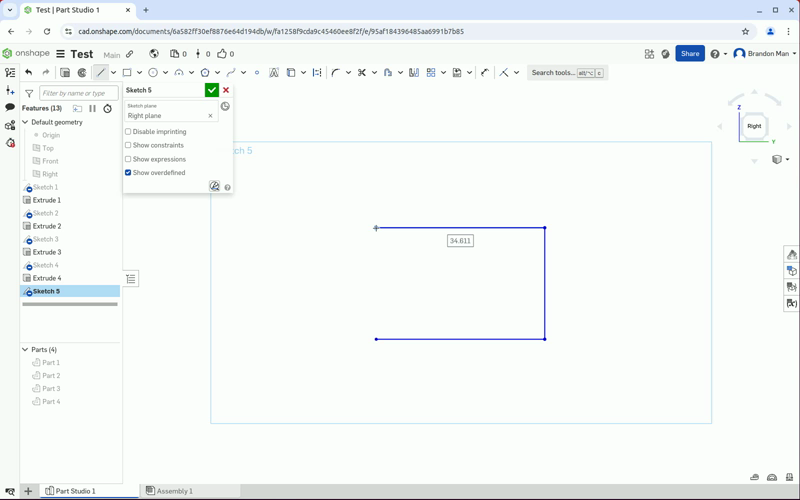
mouse_move(376, 339)
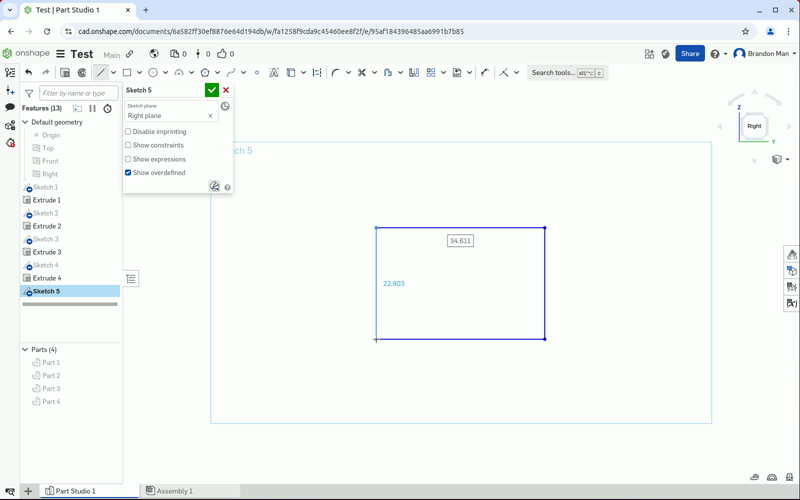
key_up(shift)
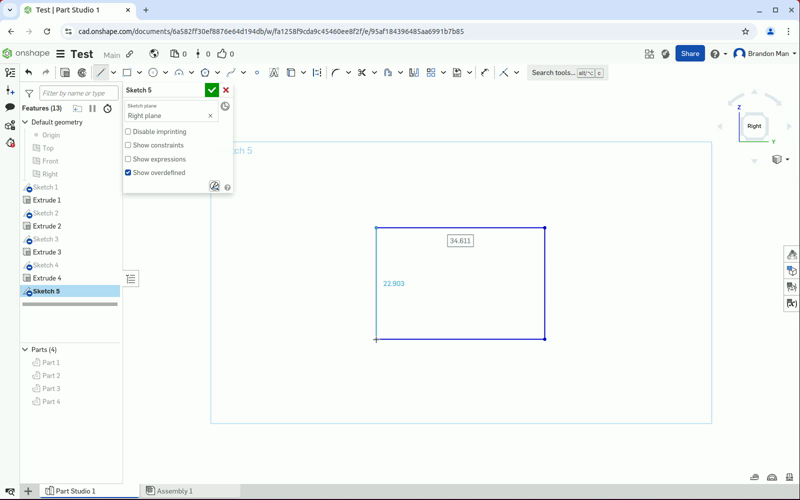
click(376, 339)
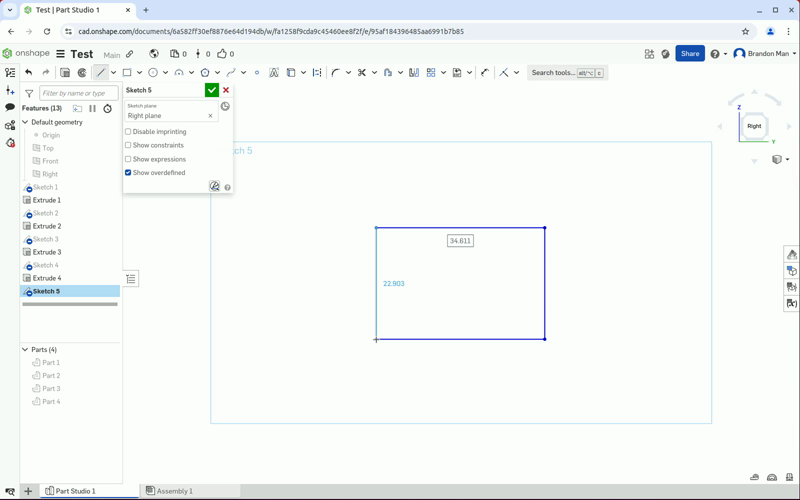
key(esc)
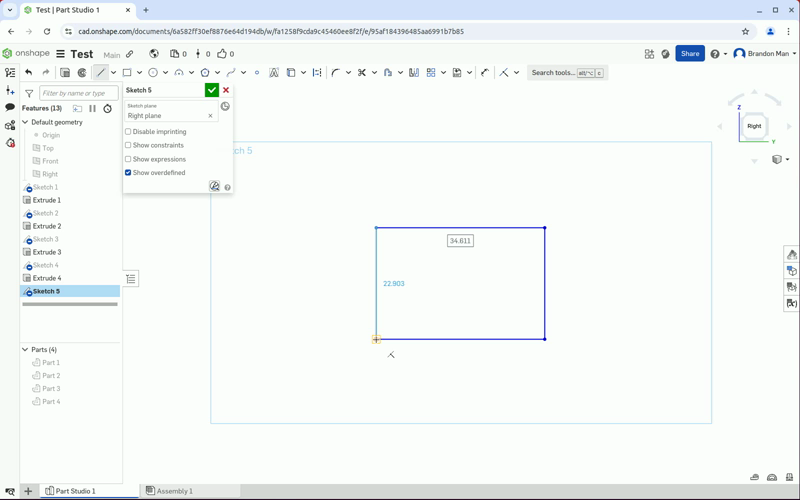
key(c)
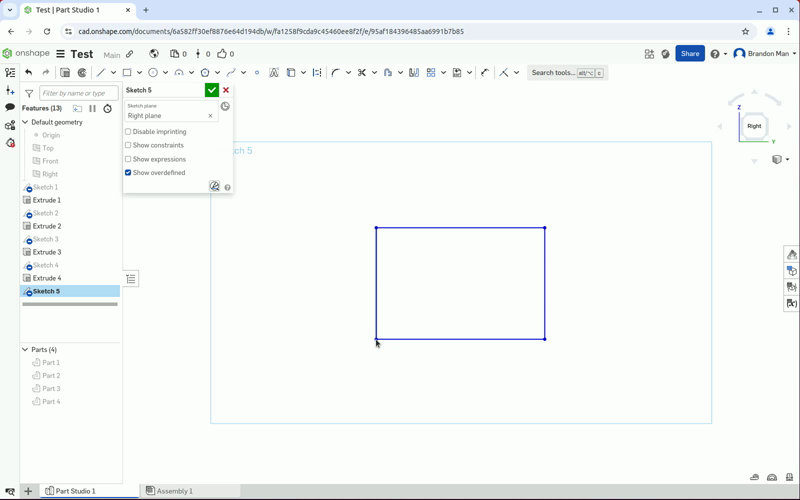
key_down(shift)
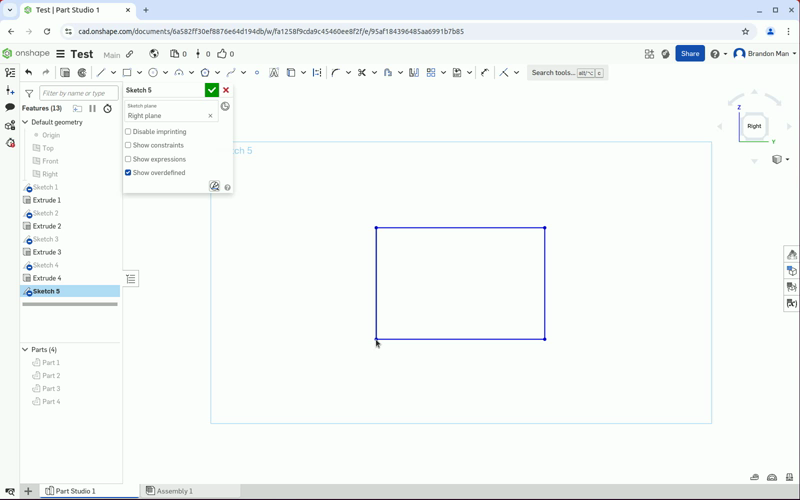
mouse_move(461, 282)
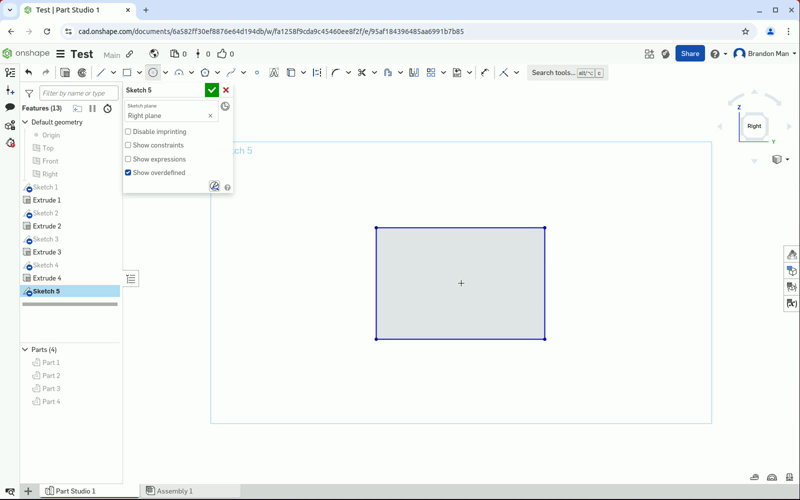
click(461, 282)
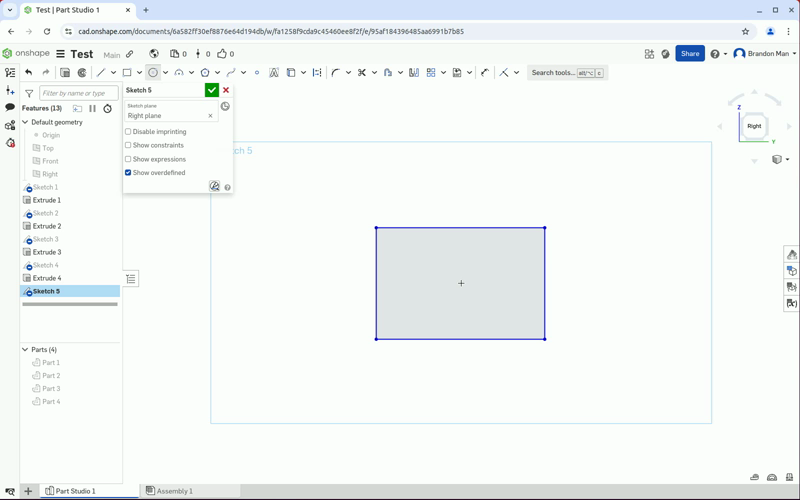
key_up(shift)
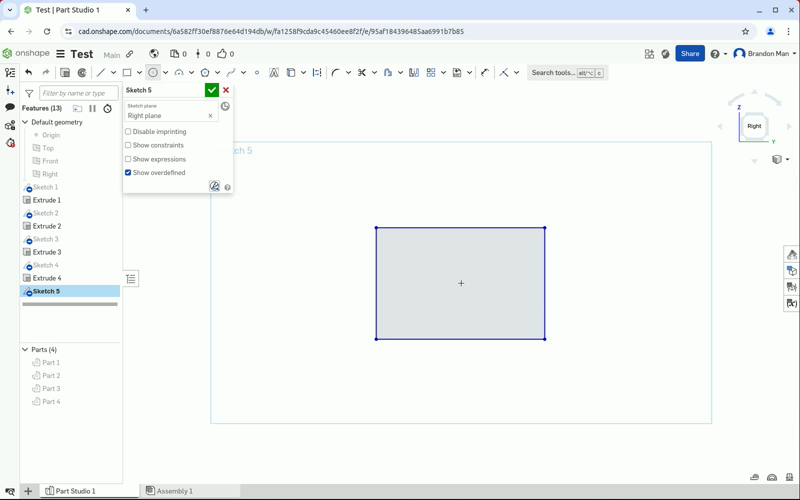
mouse_move(479, 282)
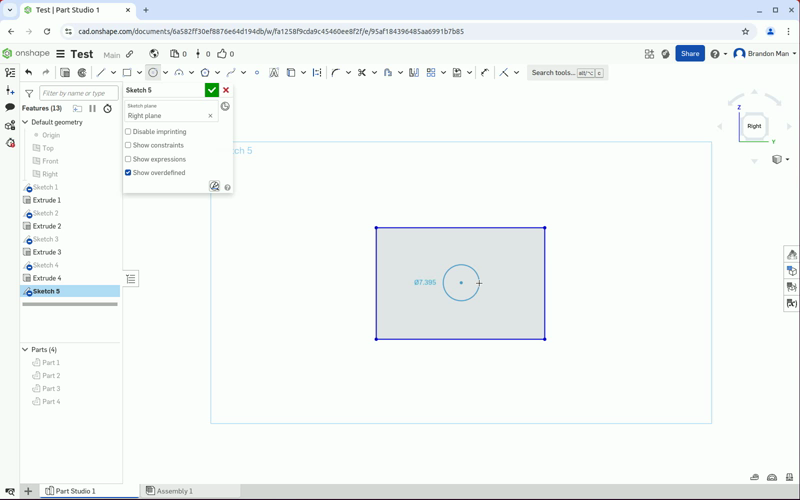
click(479, 282)
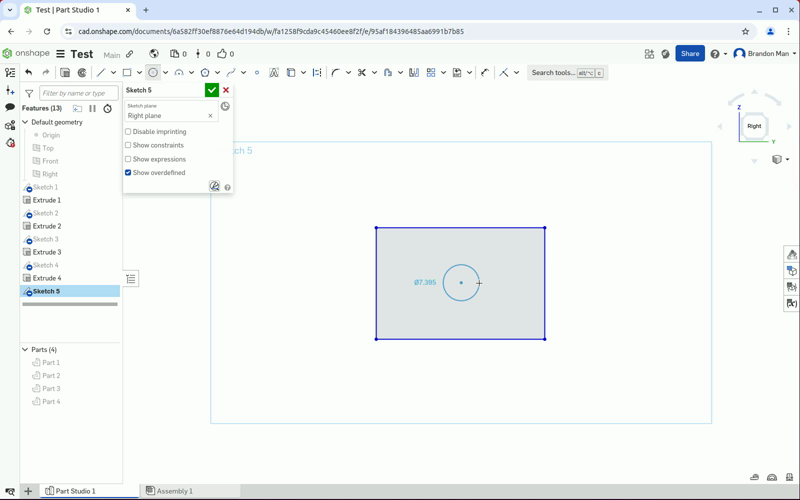
key(esc)
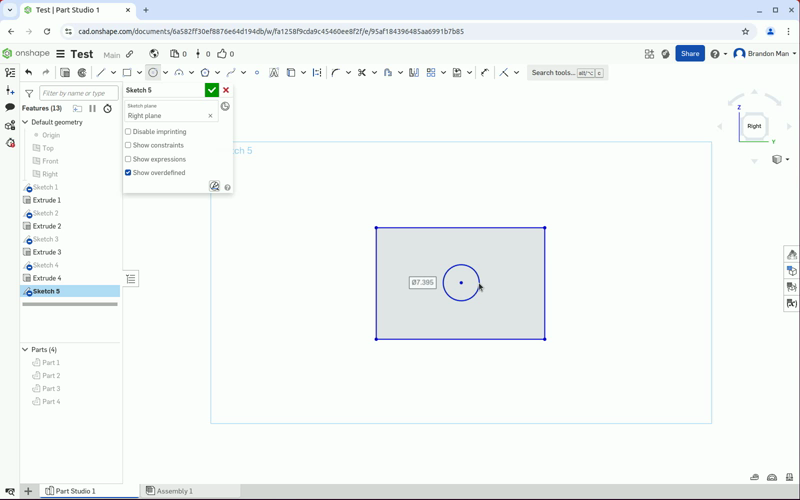
mouse_move(391, 282)
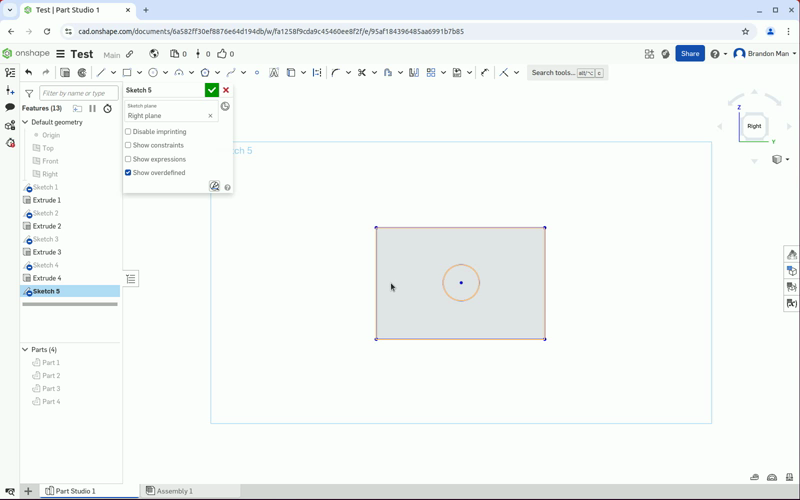
click(391, 282)
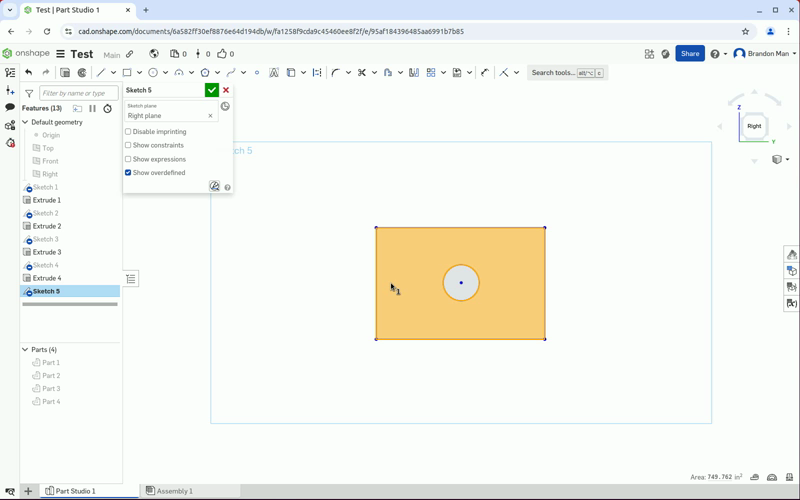
mouse_move(73, 352)
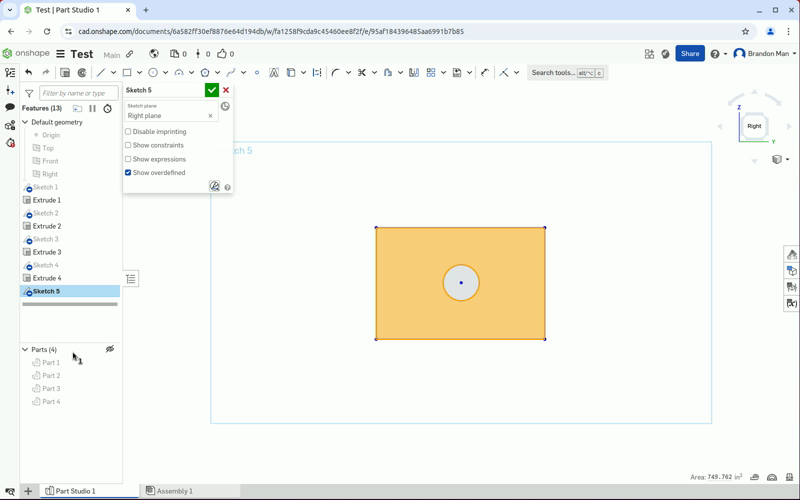
key(shift+y)
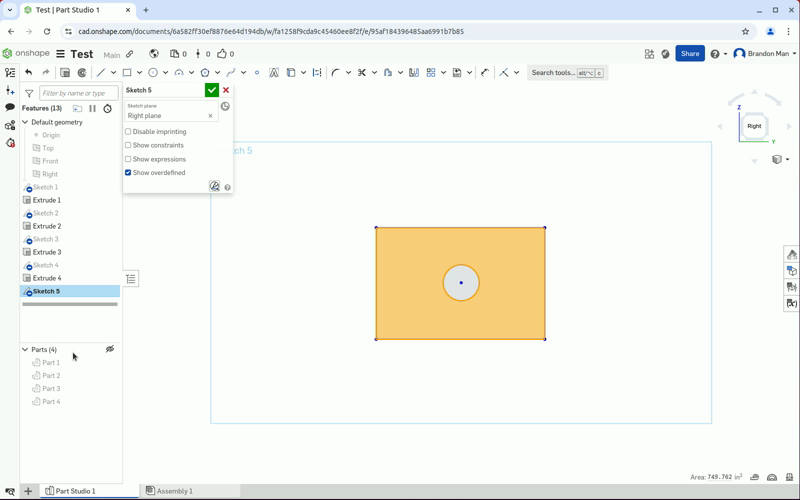
key(shift+e)
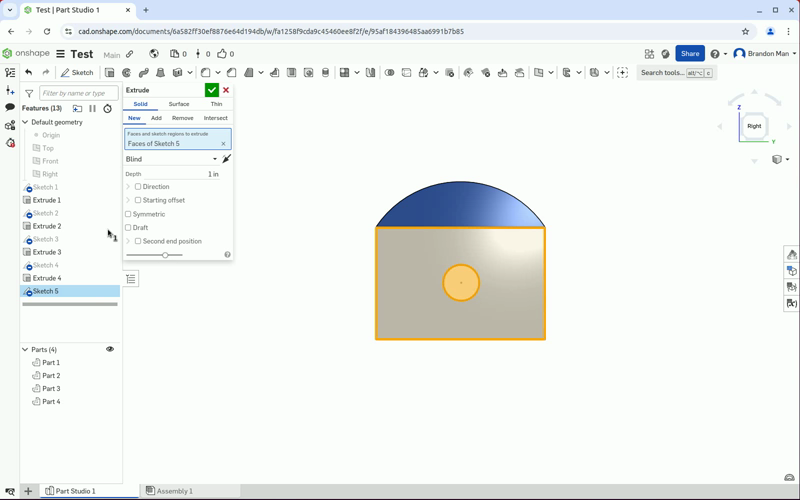
mouse_move(143, 106)
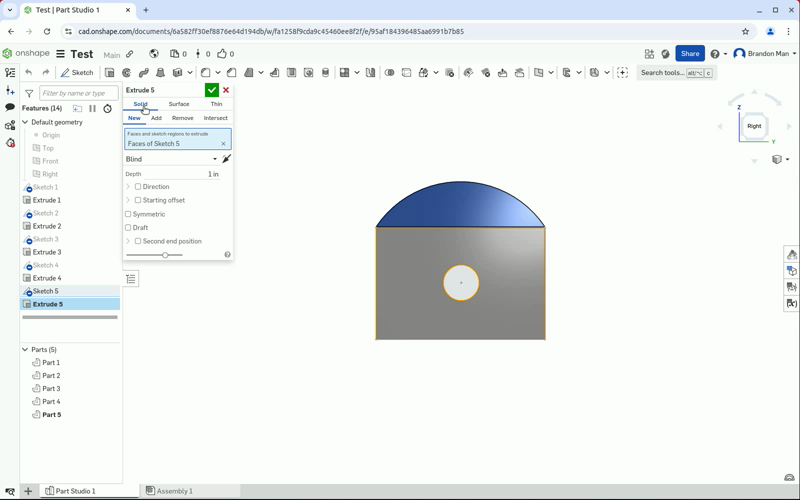
click(143, 106)
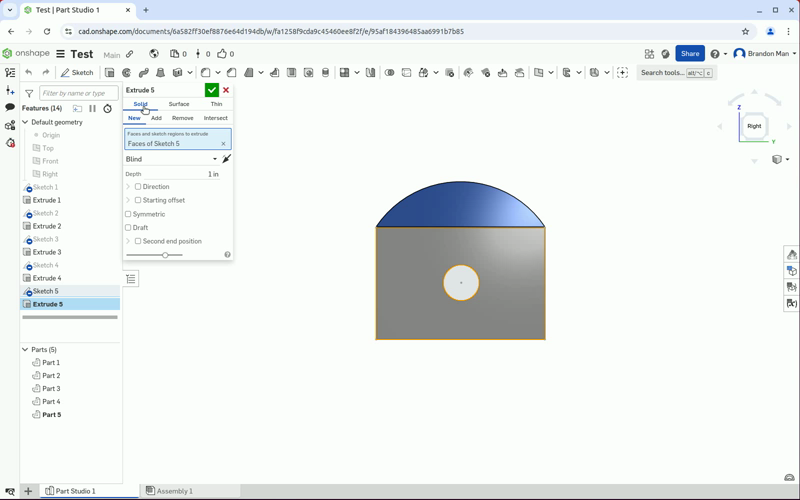
mouse_move(137, 120)
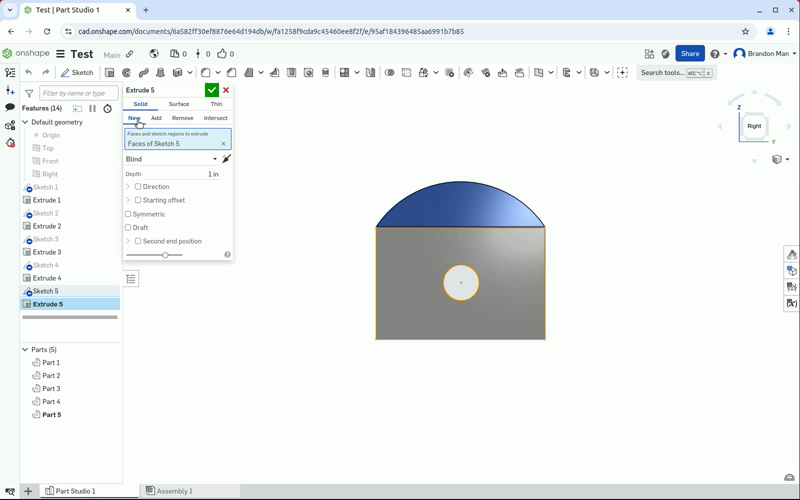
click(137, 120)
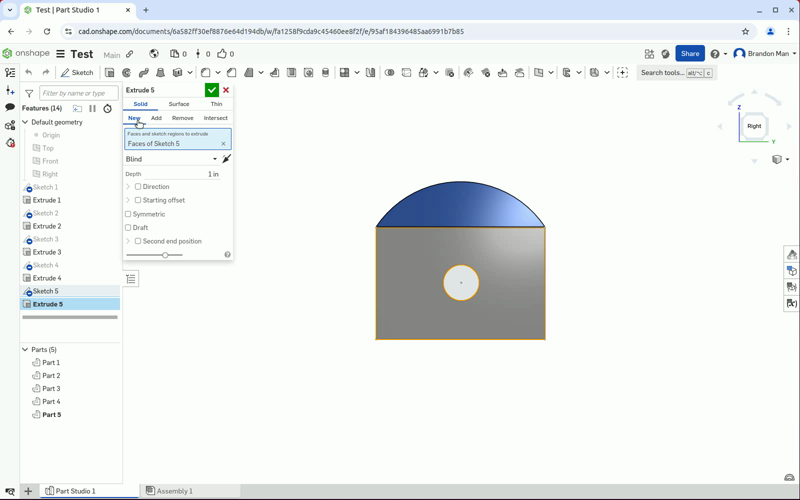
key(tab, 4)
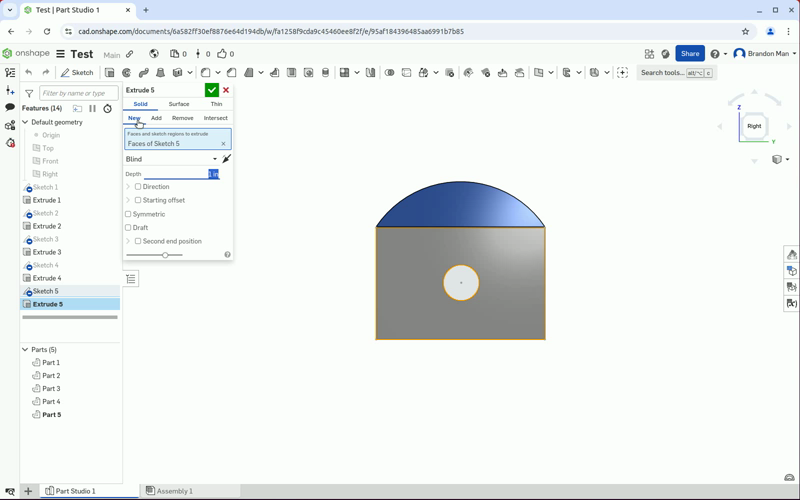
text(11.554)
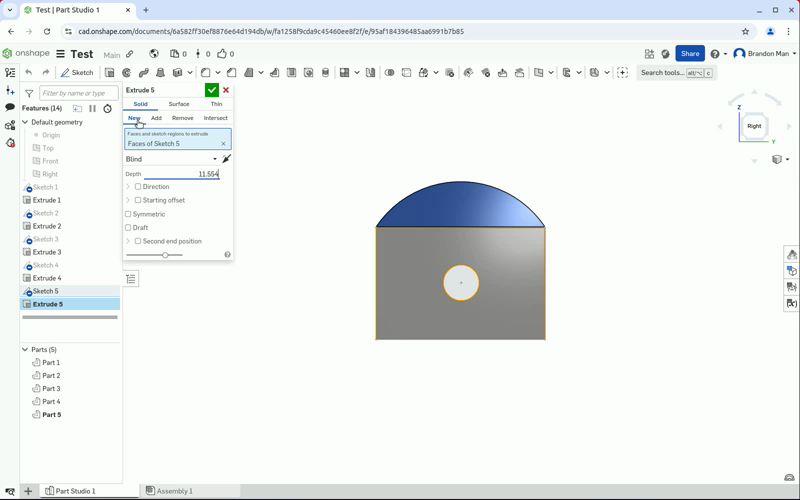
key(enter)
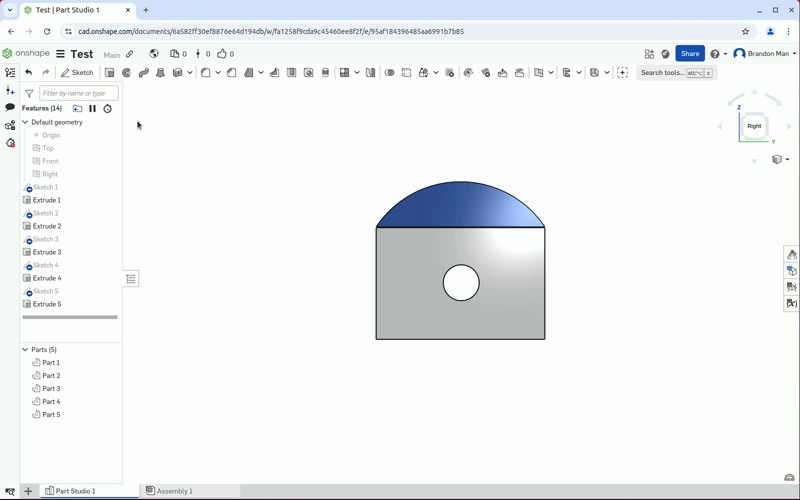
key(shift+h)
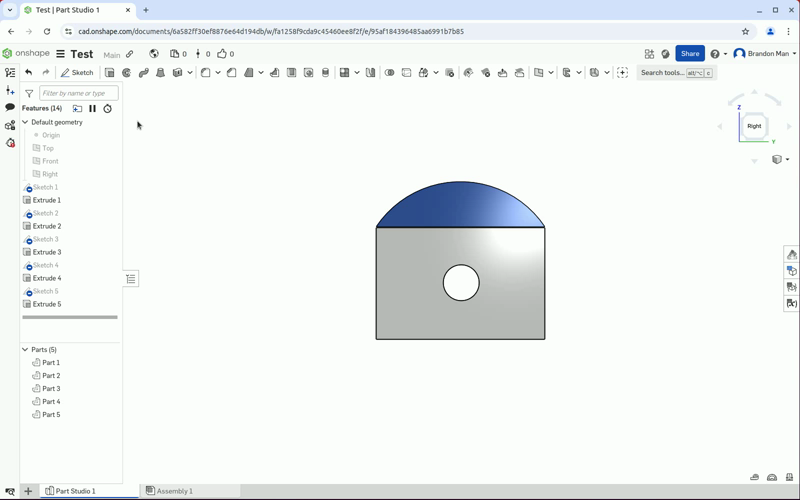
key(shift+h)
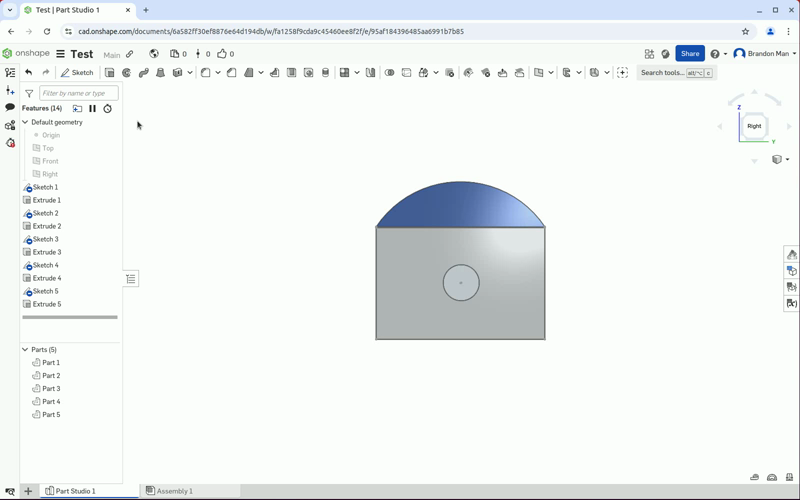
key(shift+7)
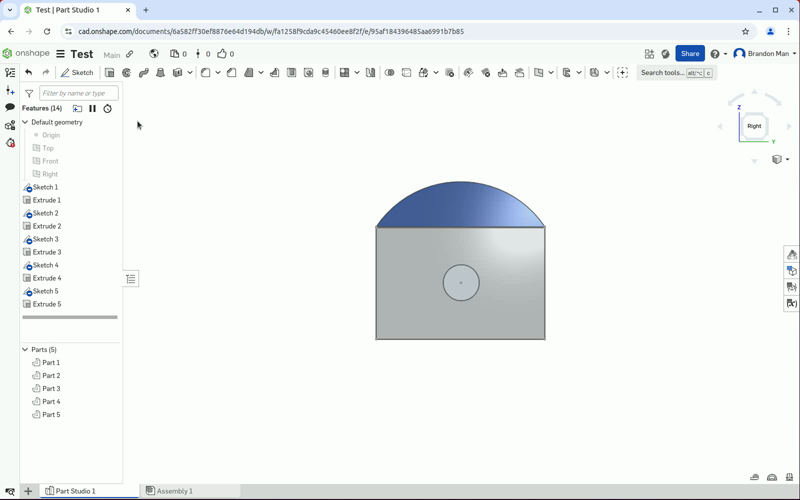
key(right, 2)
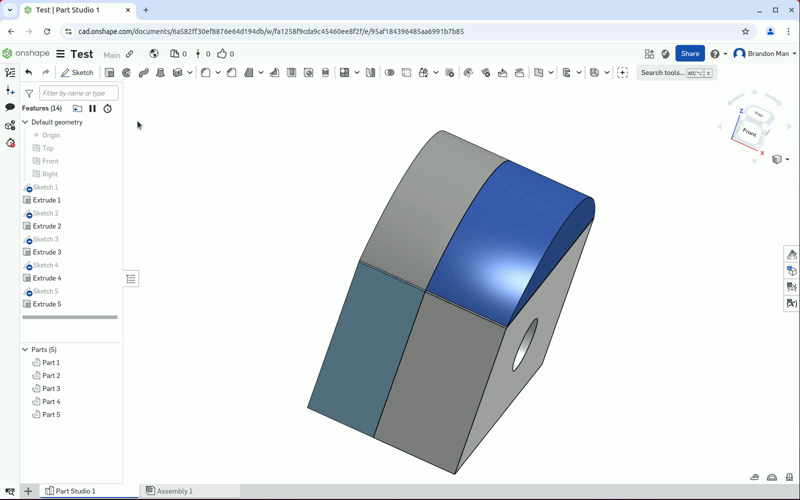
key(down, 2)
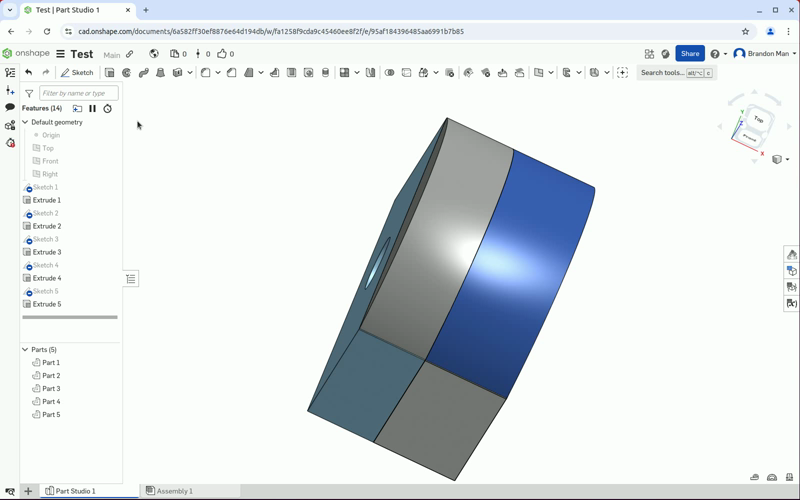
key(up, 2)
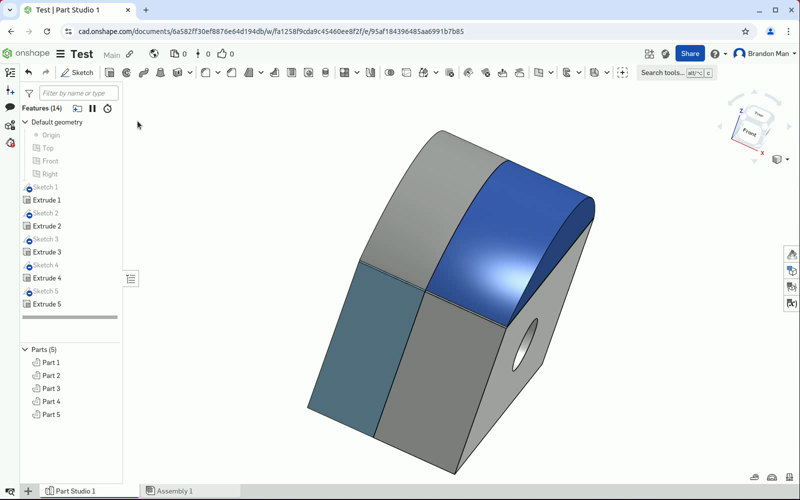
key(left, 2)
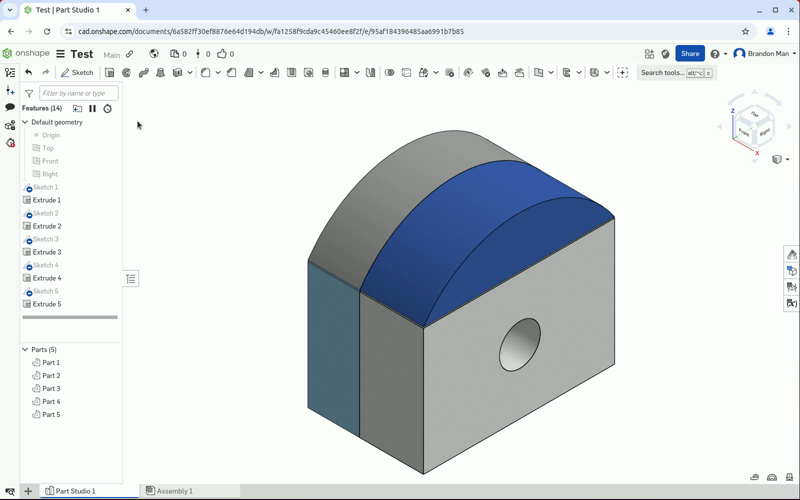
mouse_move(73, 189)
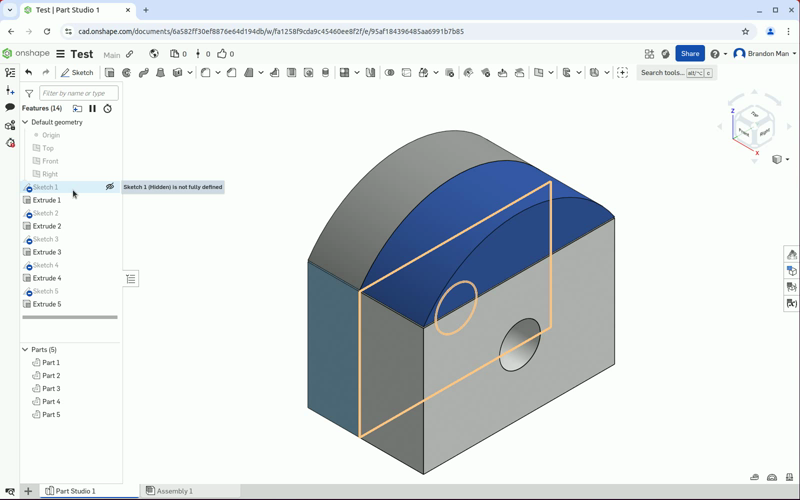
click(73, 189)